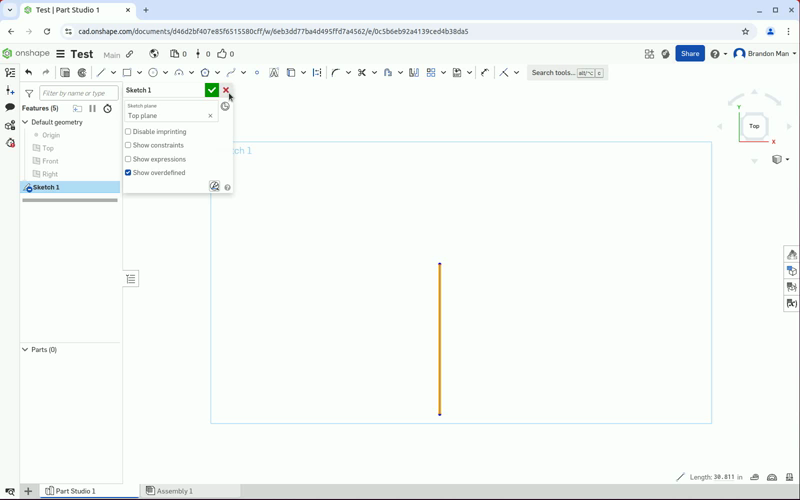
key(shift+h)
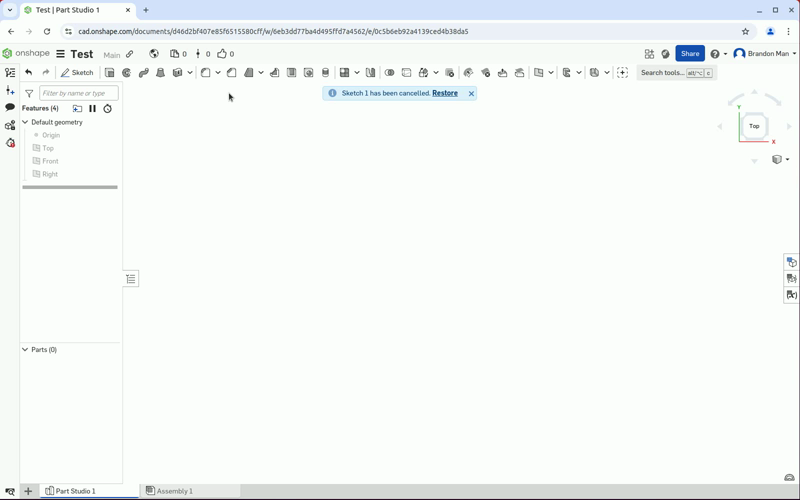
mouse_move(73, 352)
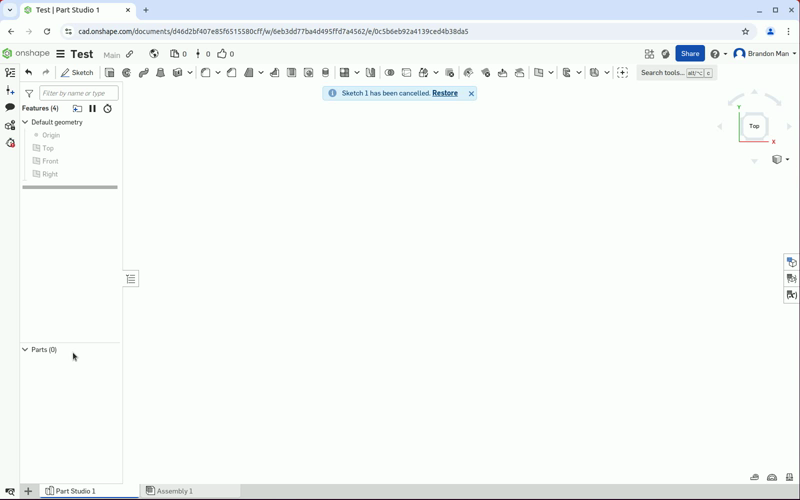
key(y)
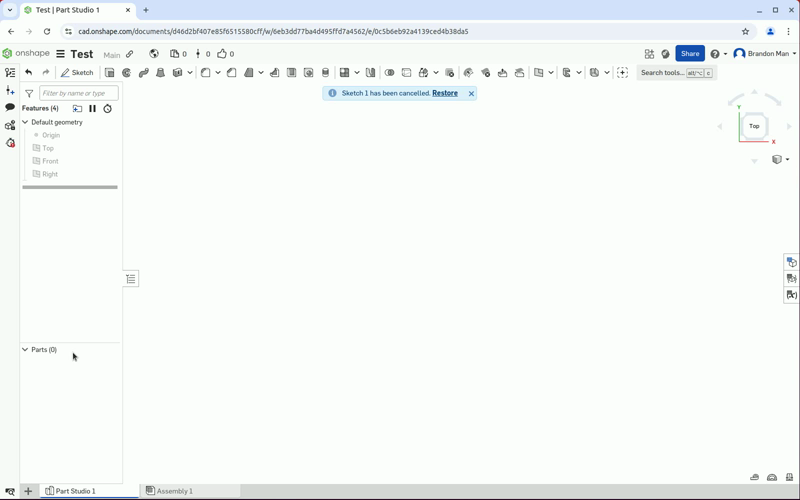
key(shift+p)
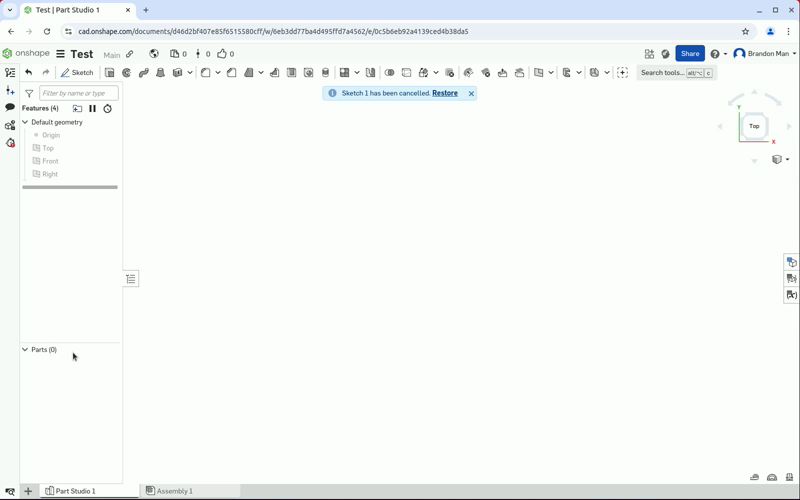
key(space)
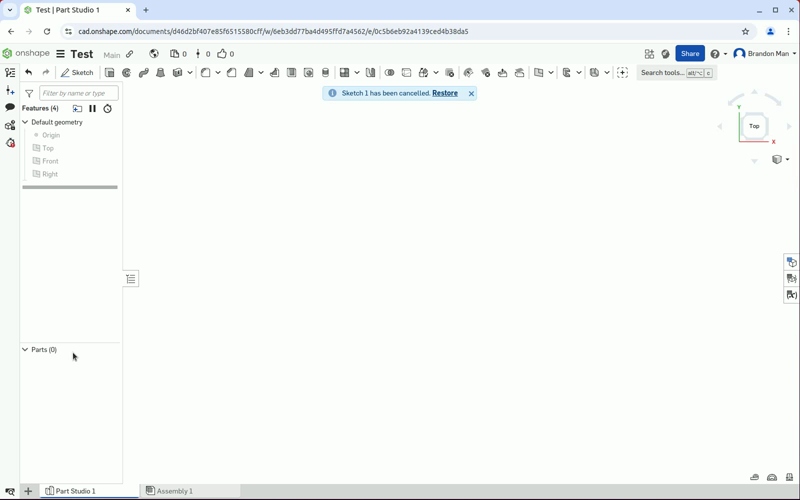
key_down(shift)
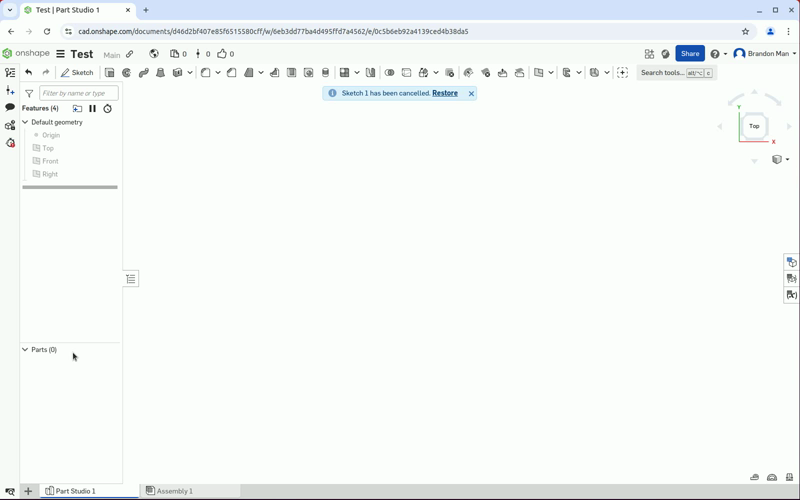
key(up)
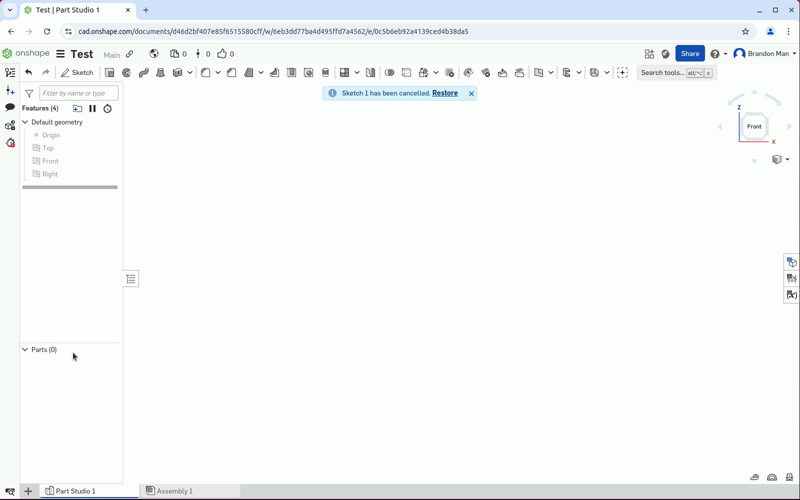
key_up(shift)
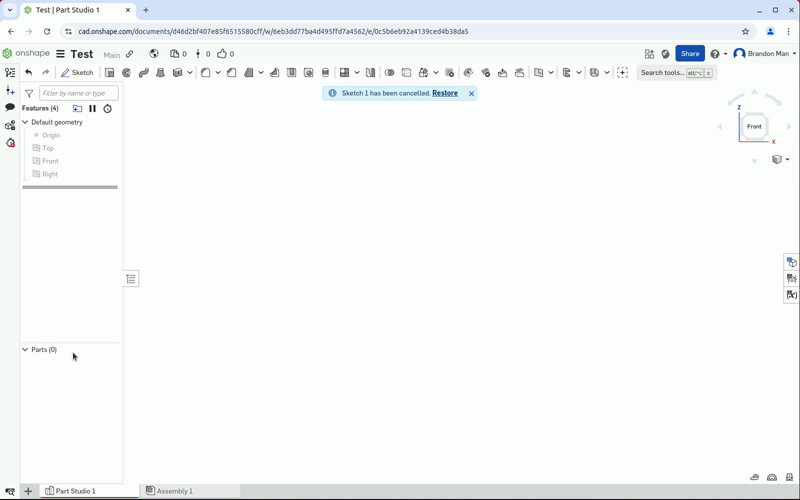
mouse_move(73, 352)
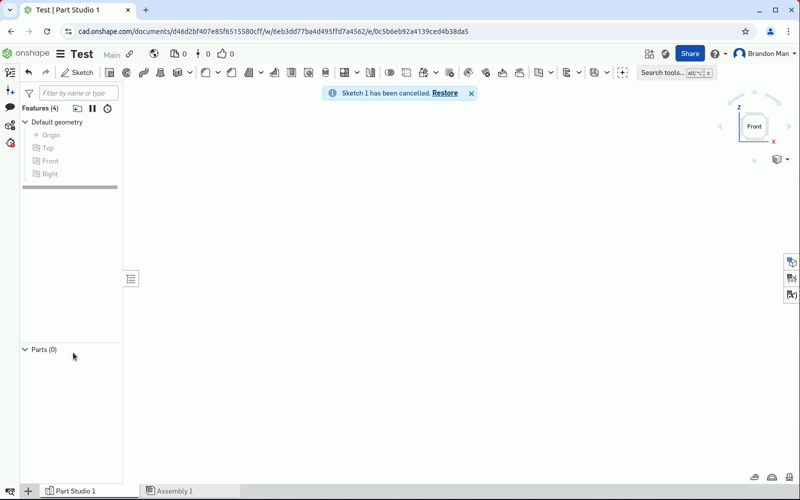
key(shift+y)
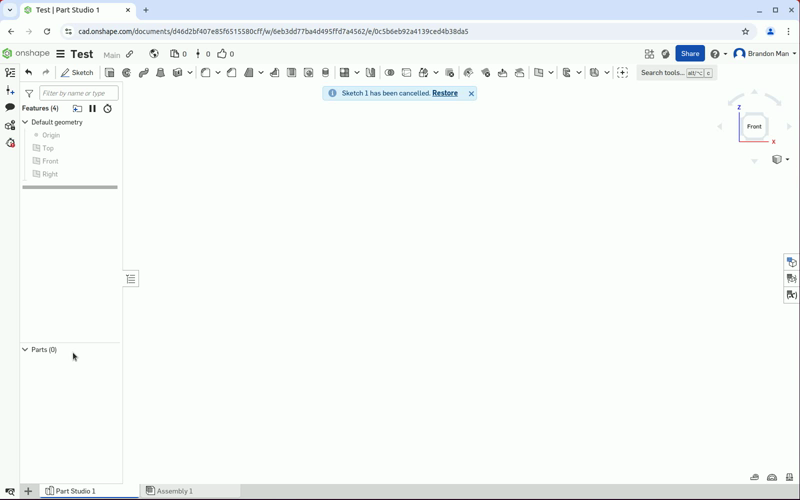
key(shift+s)
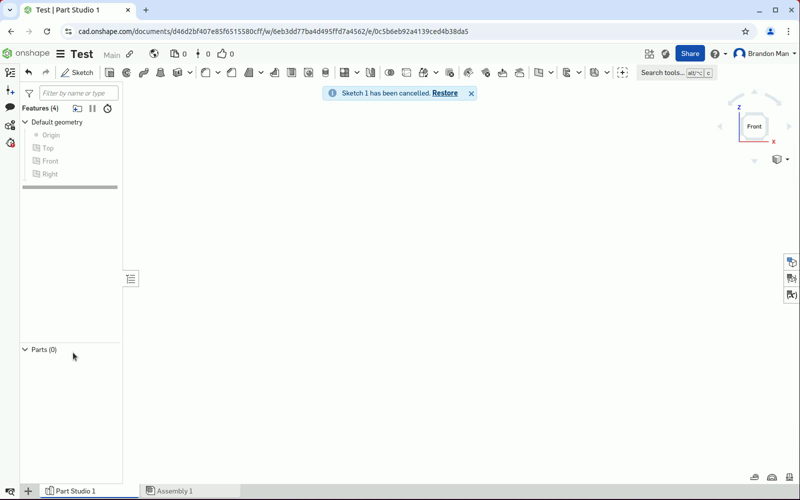
mouse_move(73, 163)
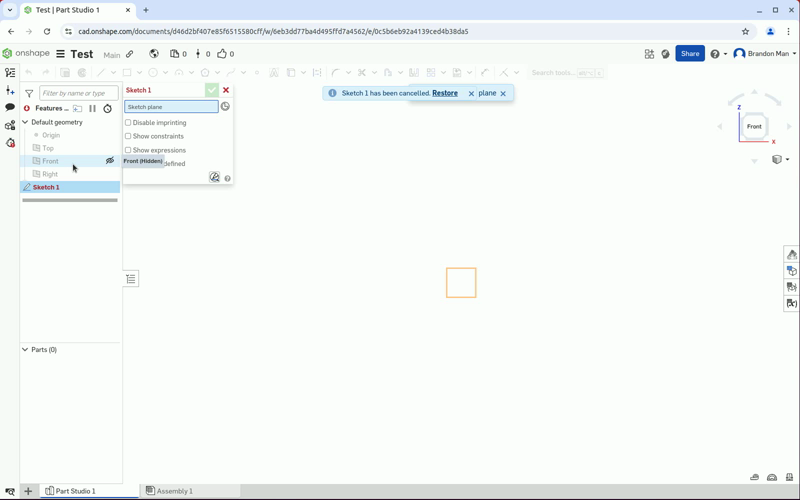
click(73, 163)
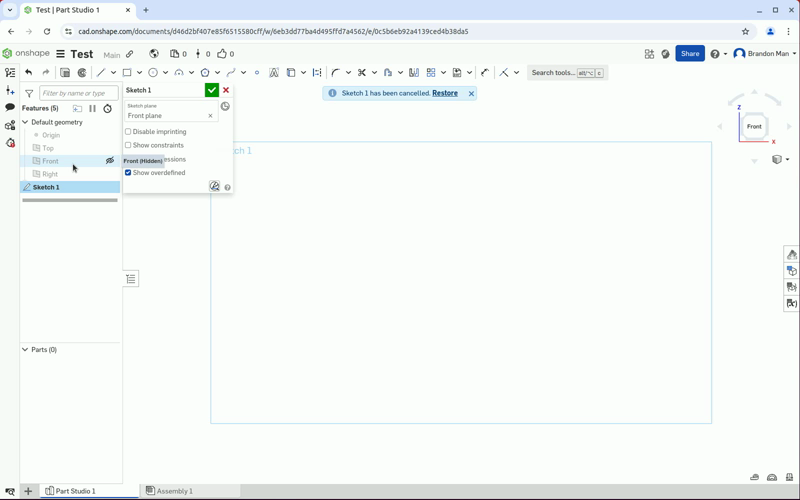
mouse_move(73, 352)
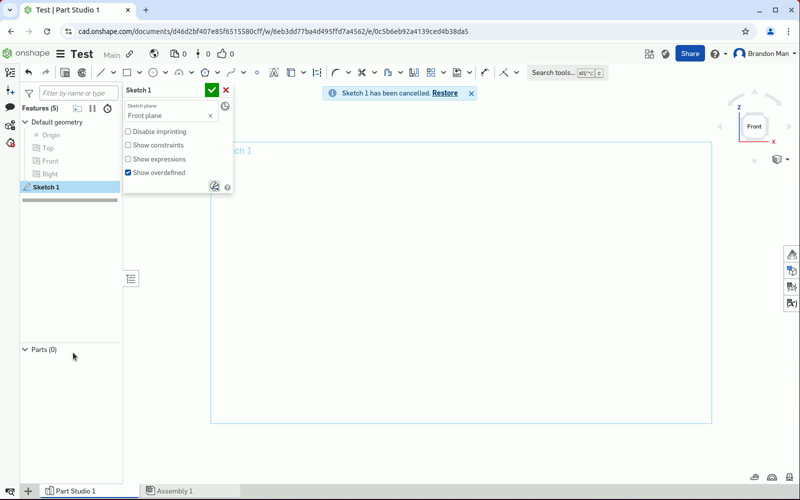
key(y)
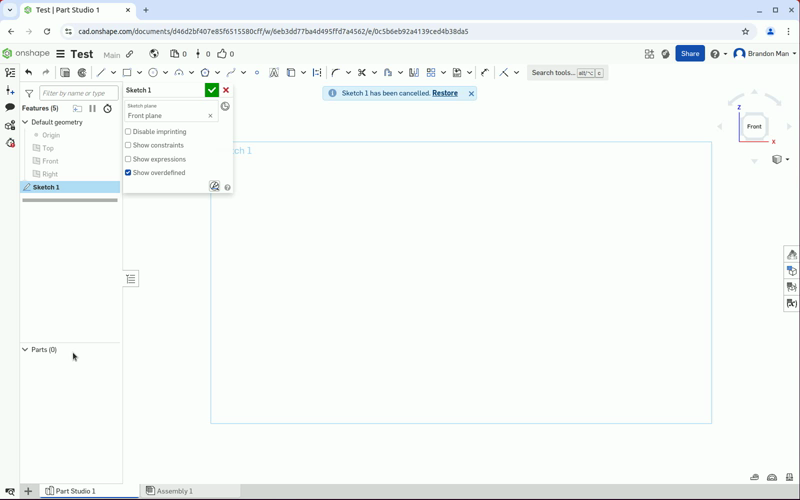
key(a)
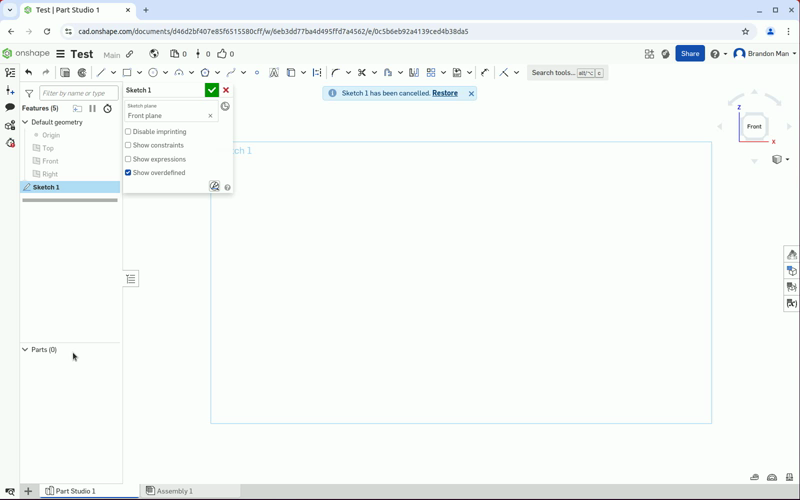
key_down(shift)
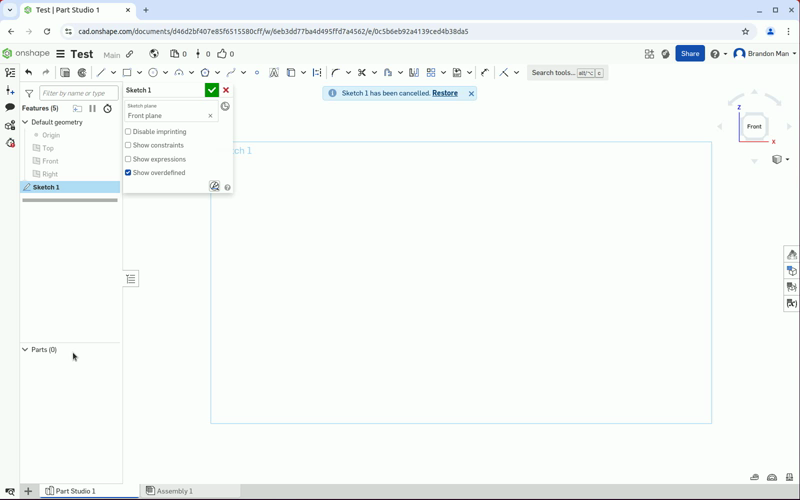
mouse_move(460, 348)
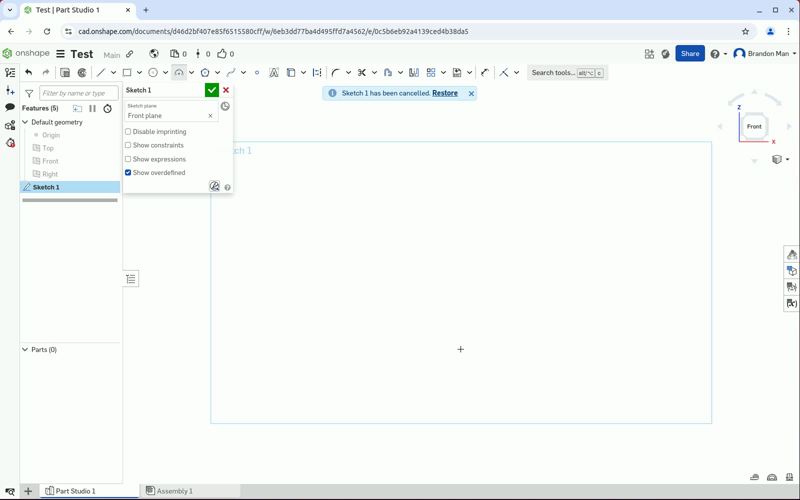
click(460, 348)
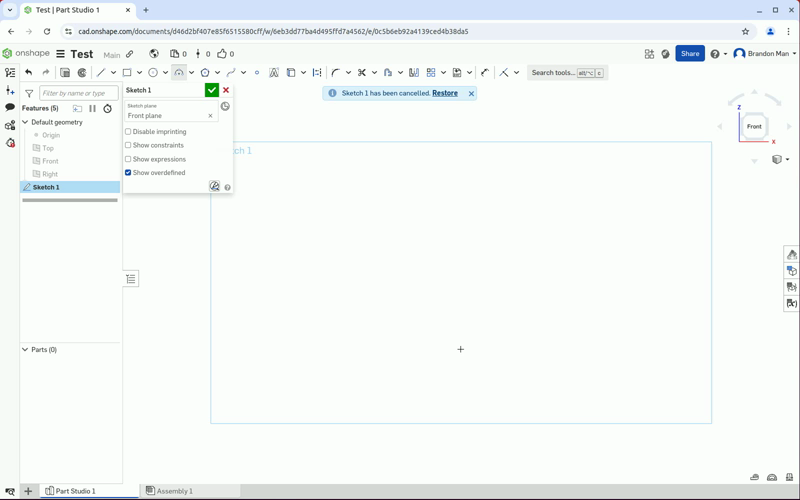
key_up(shift)
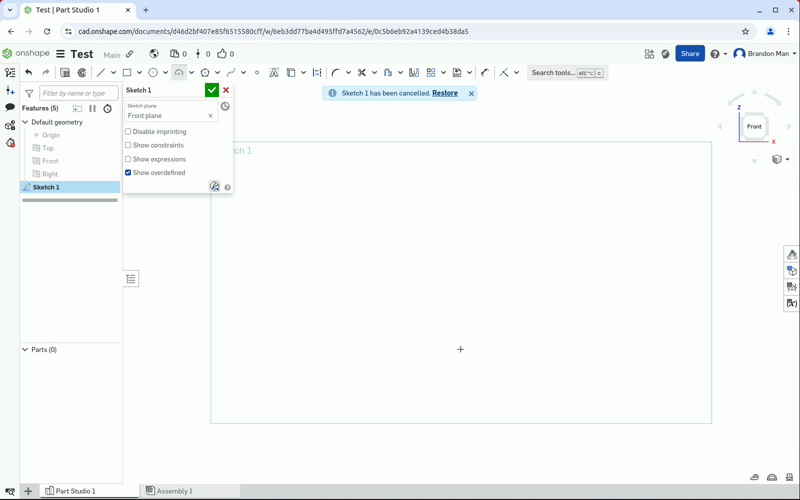
key_down(shift)
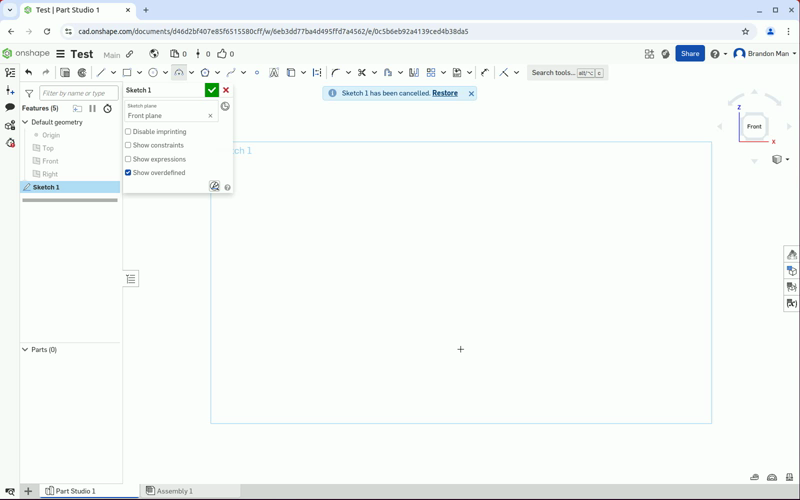
mouse_move(513, 322)
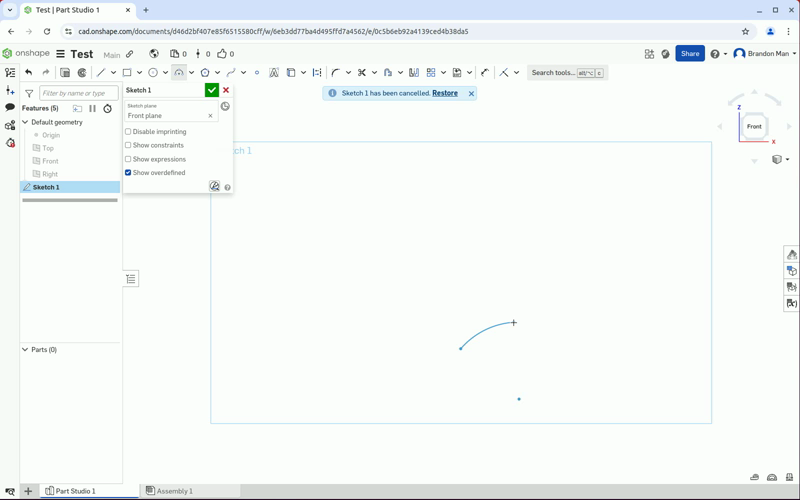
click(513, 322)
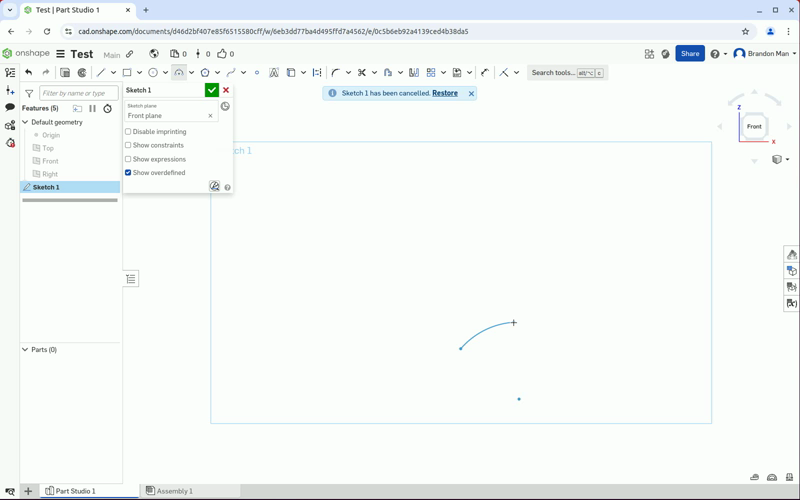
mouse_move(490, 341)
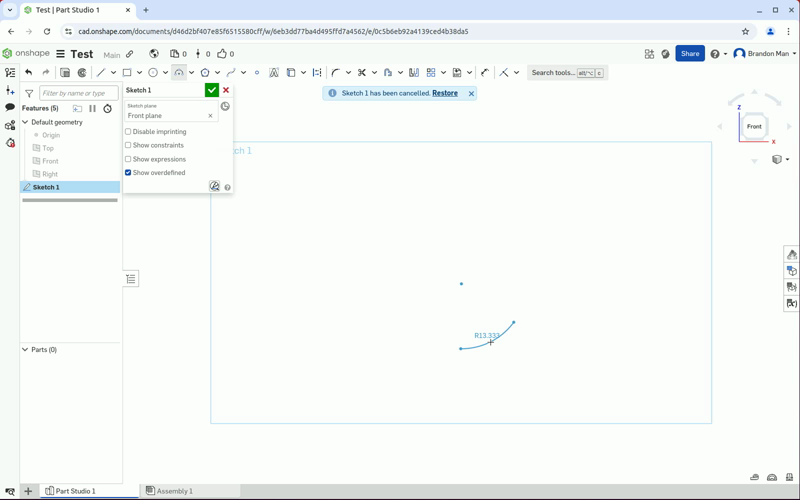
click(490, 341)
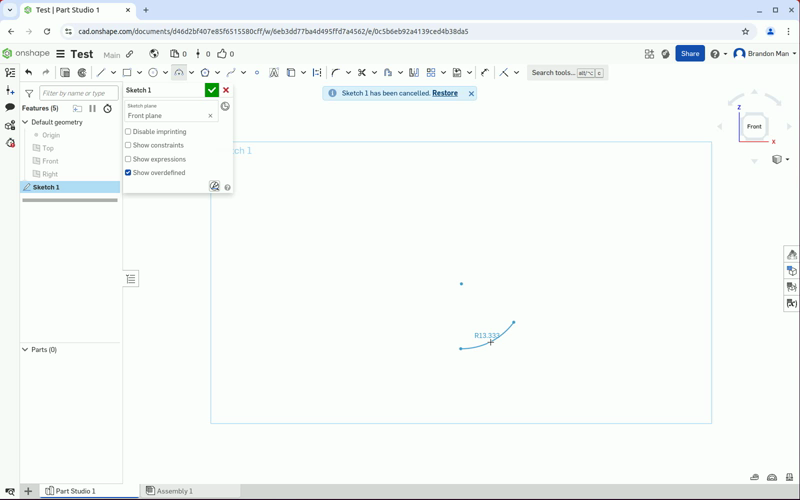
key_up(shift)
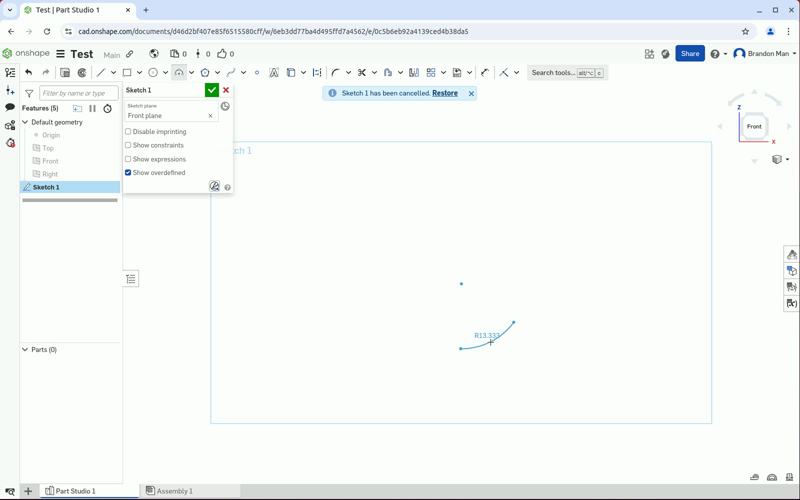
mouse_move(513, 322)
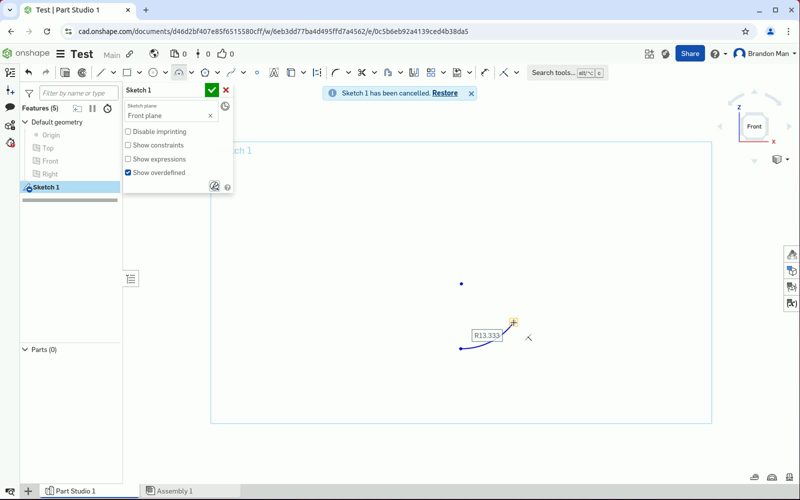
click(513, 322)
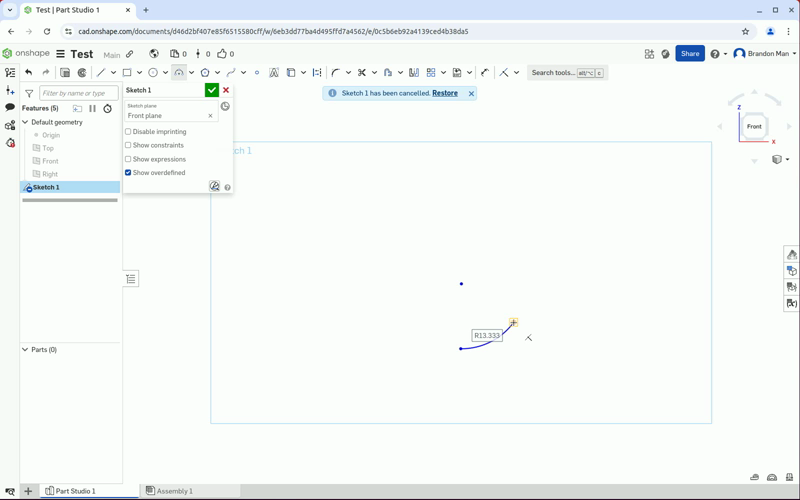
key_down(shift)
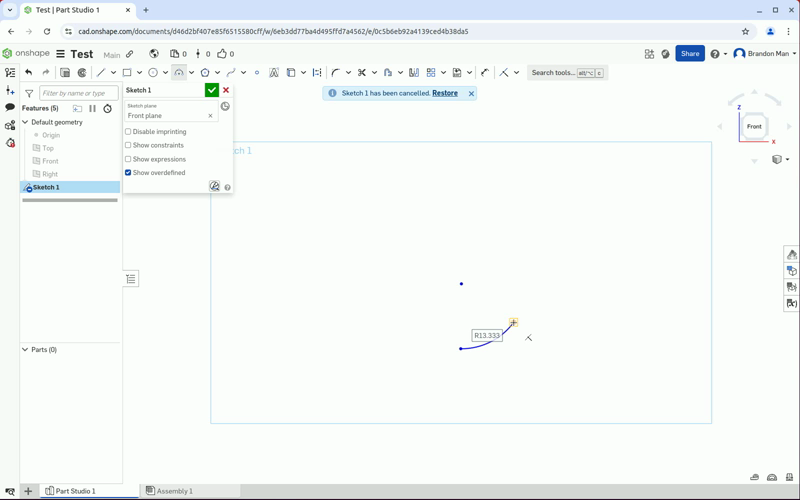
mouse_move(533, 315)
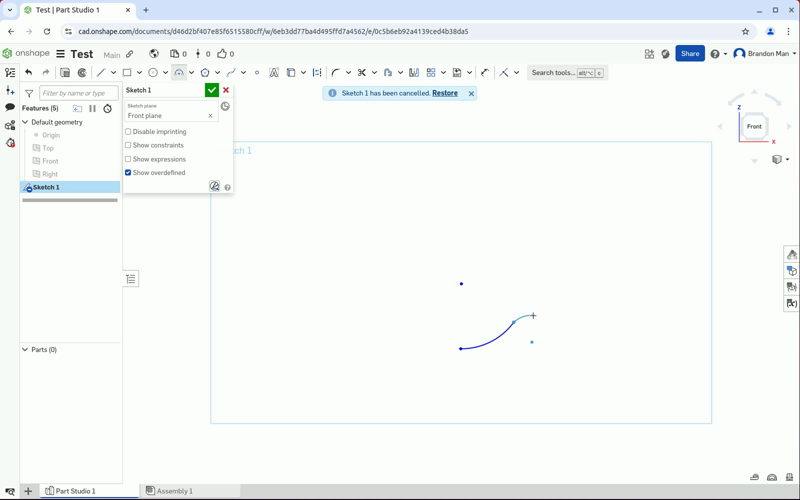
click(533, 315)
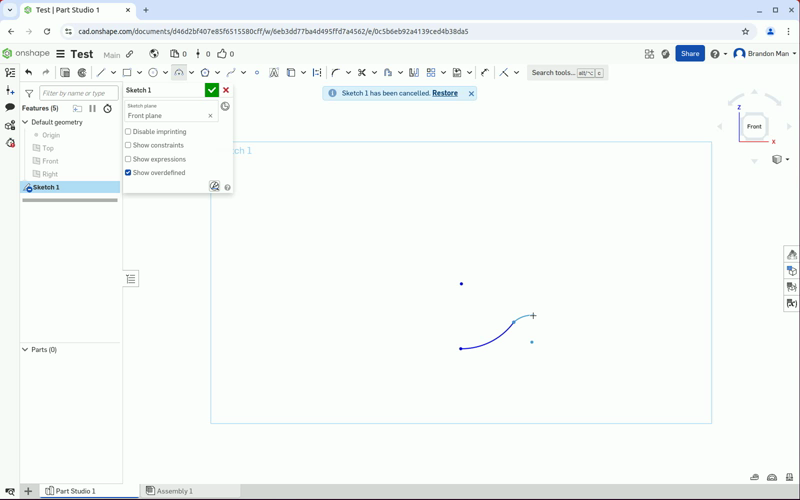
mouse_move(522, 315)
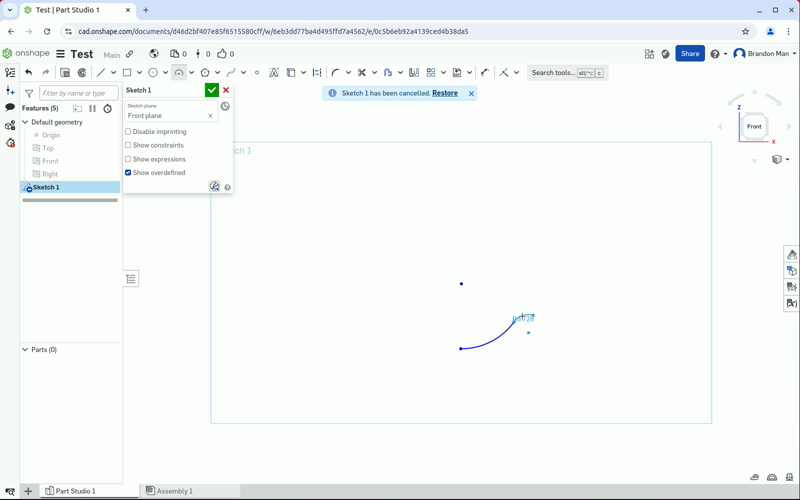
click(522, 315)
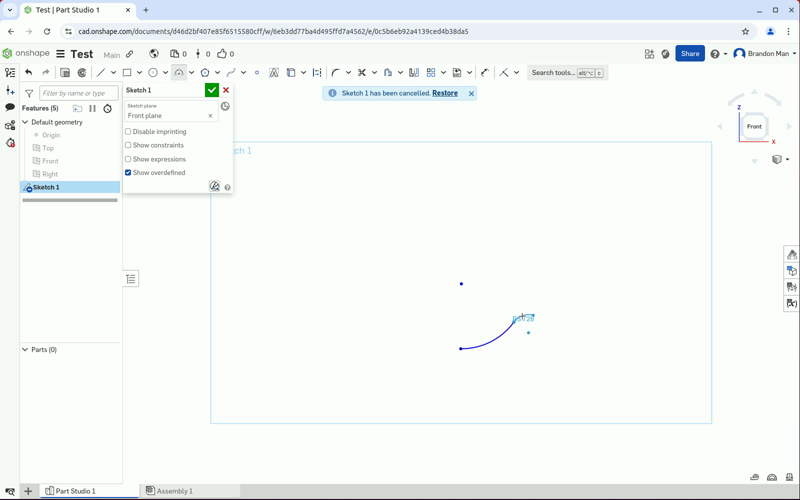
key_up(shift)
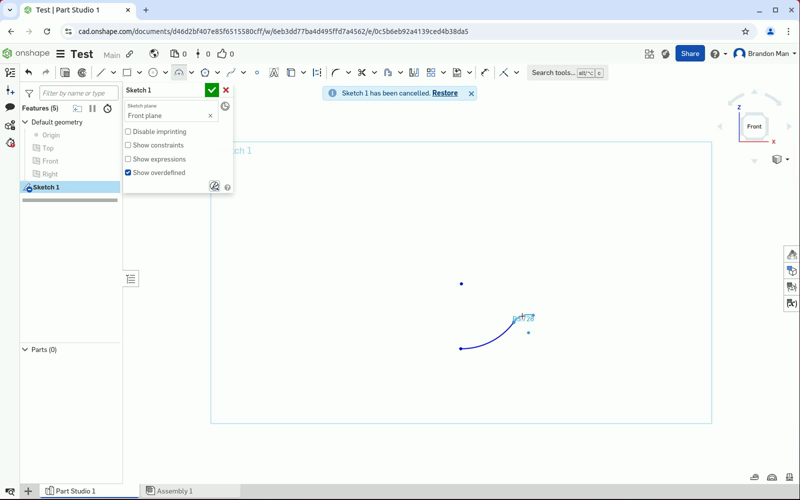
mouse_move(533, 315)
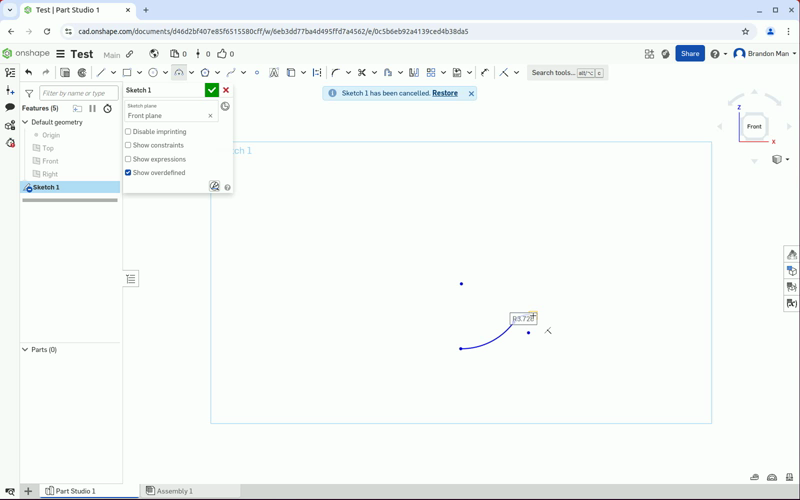
click(533, 315)
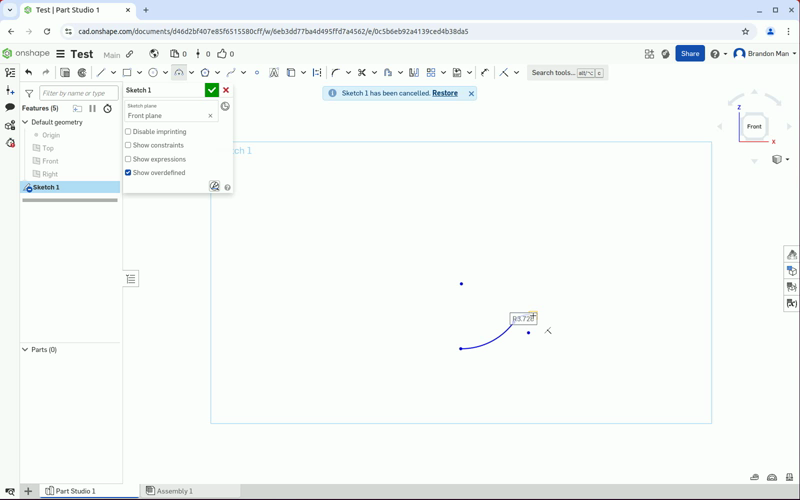
key_down(shift)
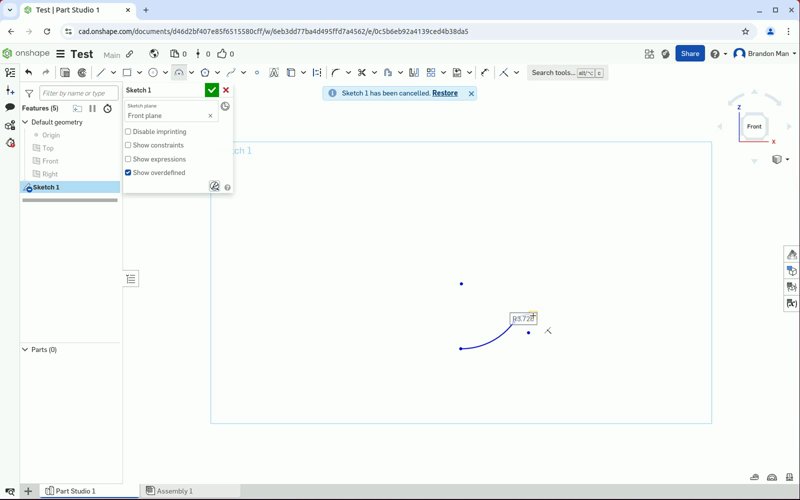
mouse_move(533, 249)
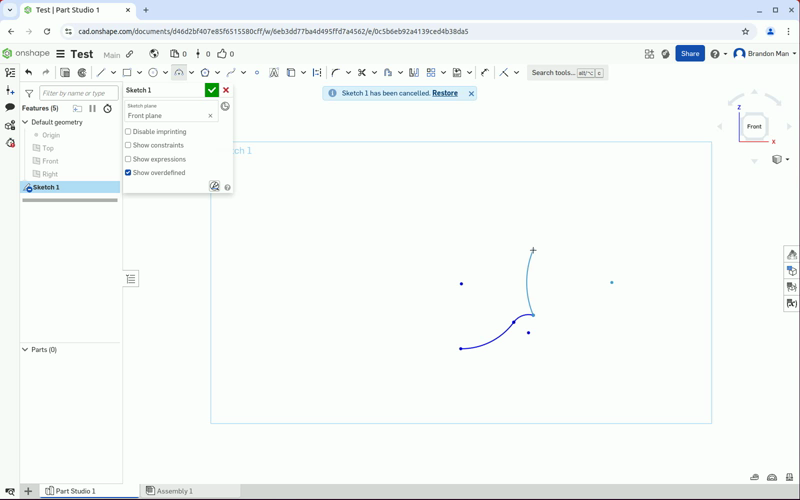
click(533, 249)
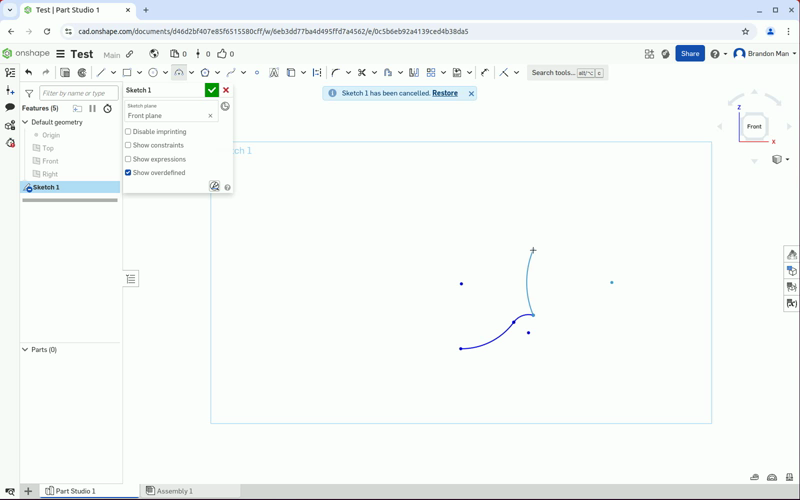
mouse_move(573, 282)
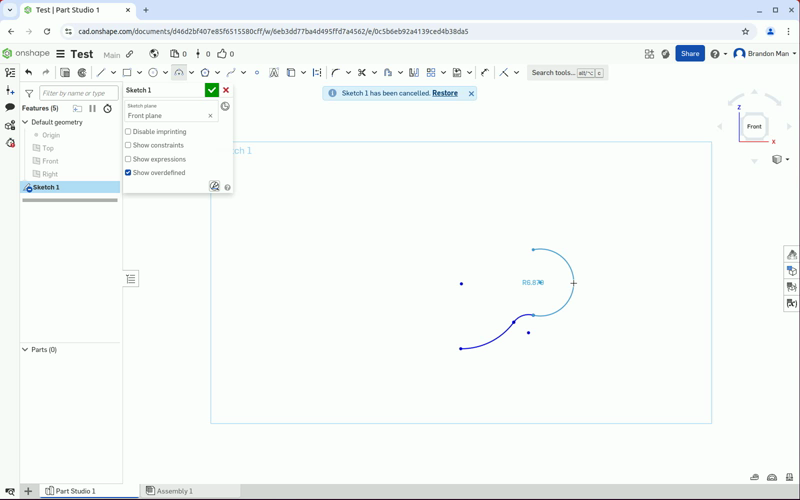
click(573, 282)
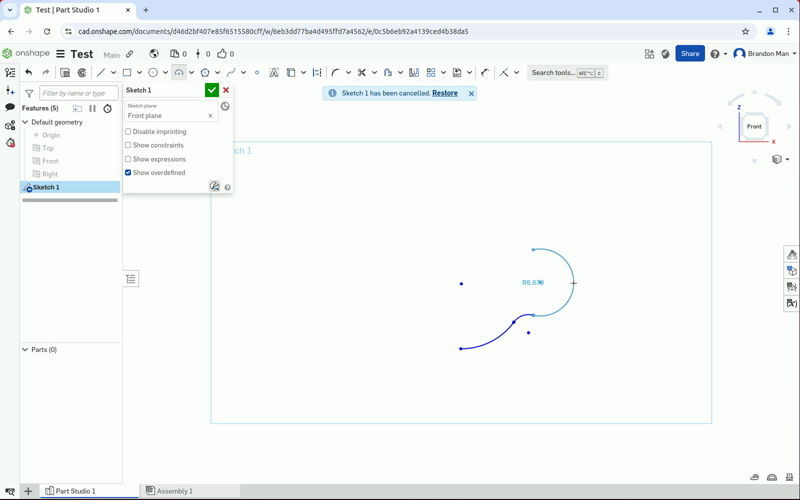
key_up(shift)
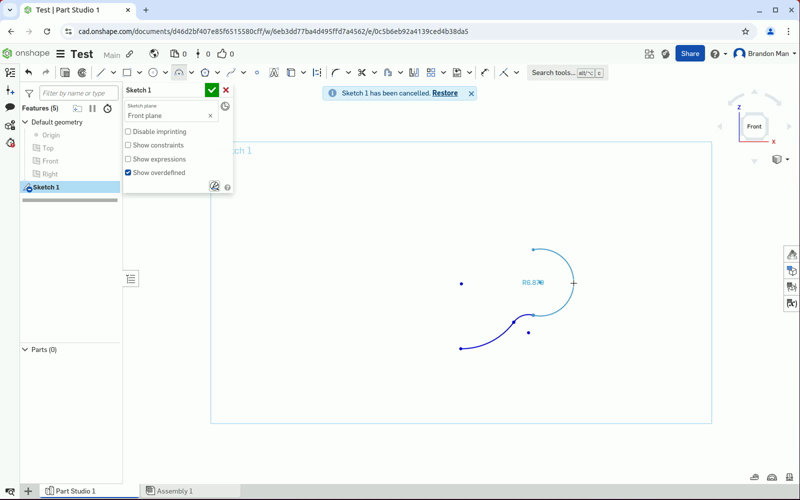
mouse_move(533, 249)
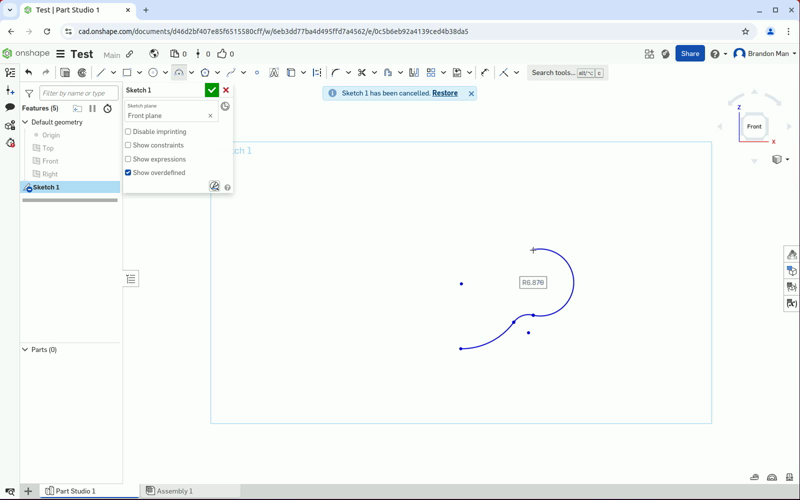
click(533, 249)
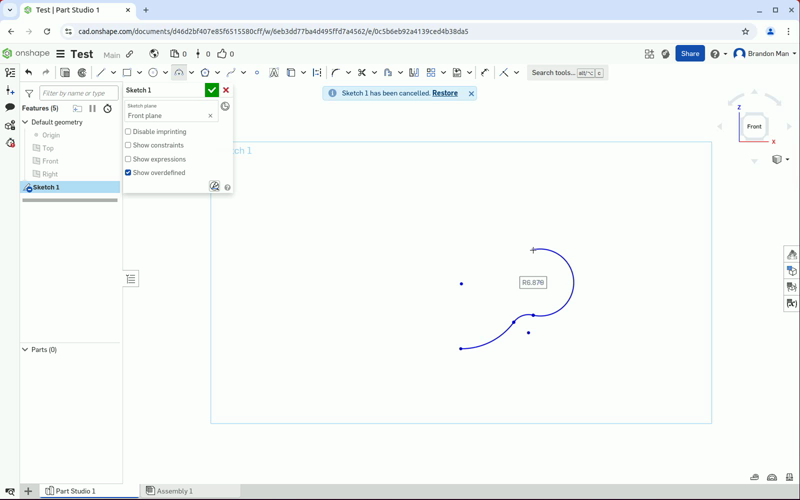
key_down(shift)
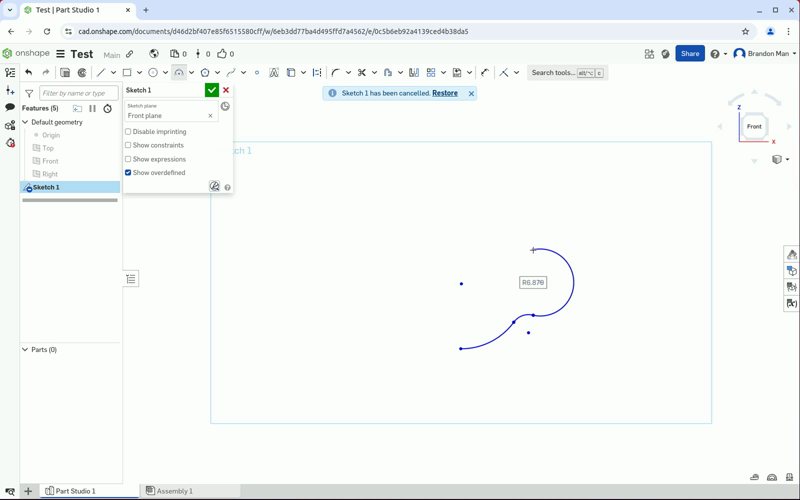
mouse_move(513, 242)
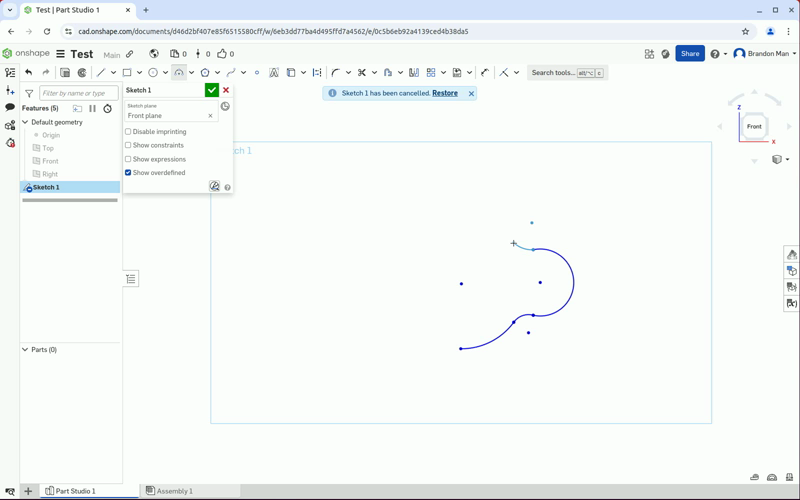
click(513, 242)
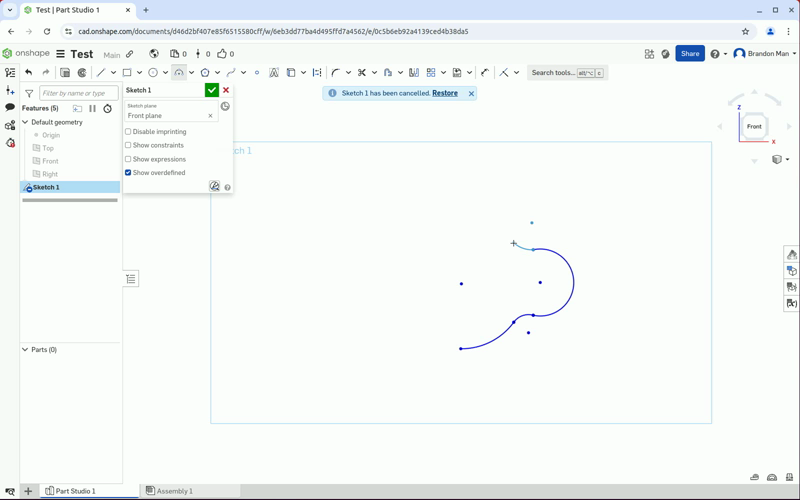
mouse_move(522, 249)
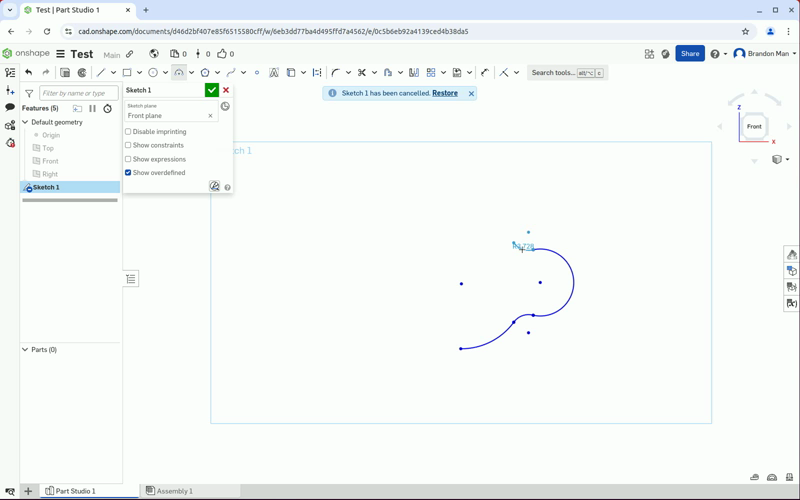
click(522, 249)
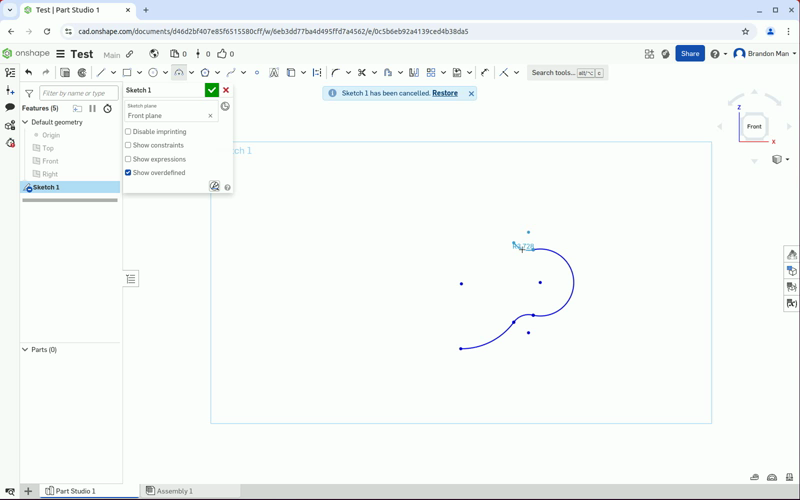
key_up(shift)
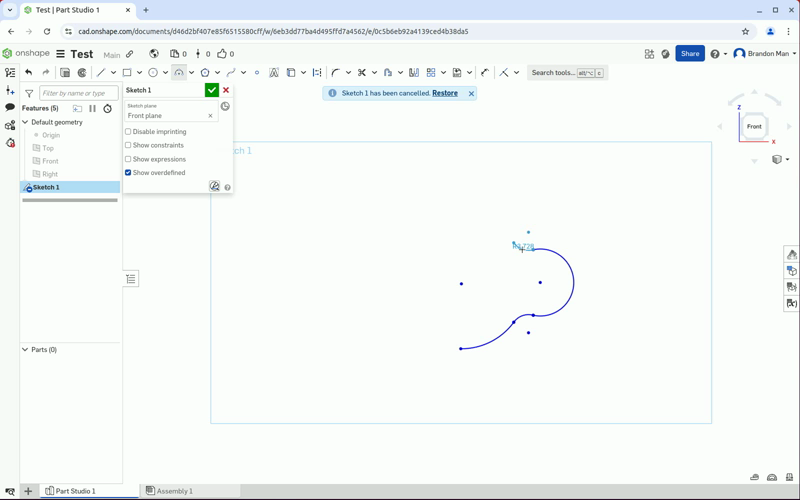
mouse_move(513, 242)
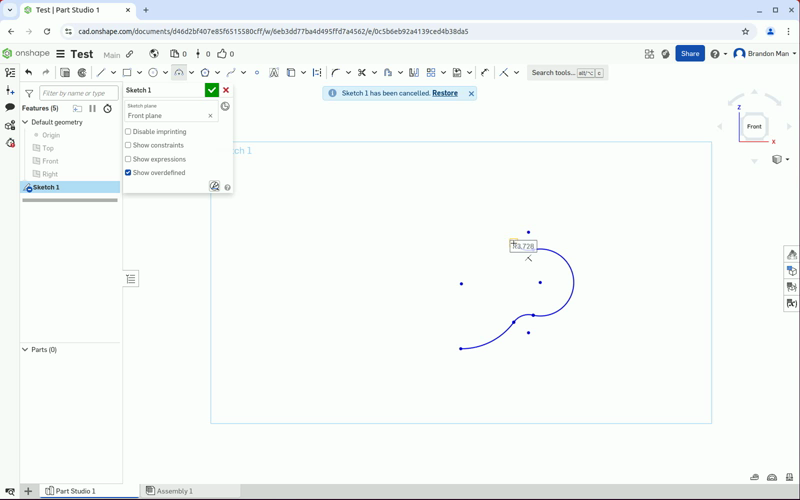
click(513, 242)
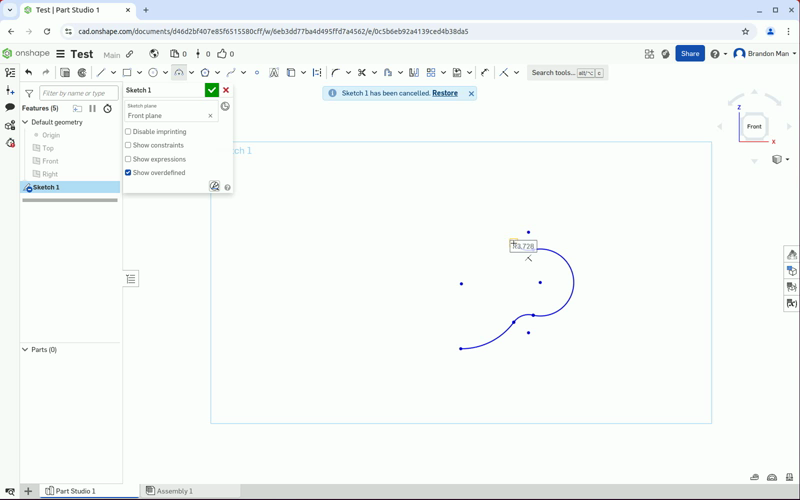
key_down(shift)
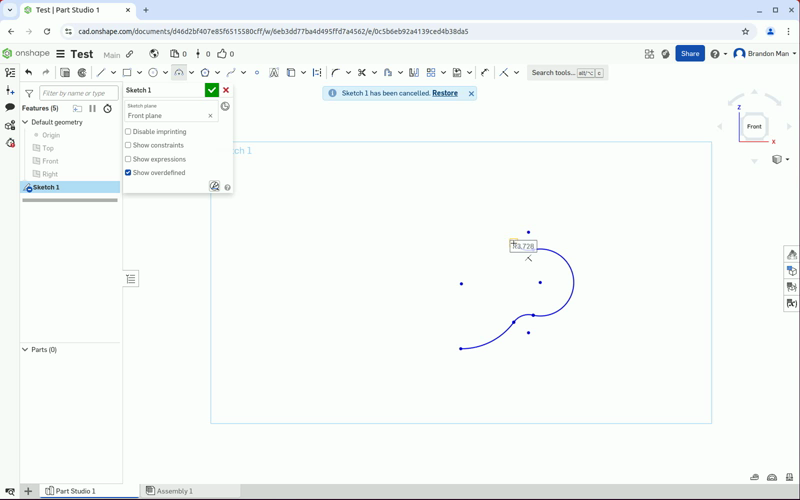
mouse_move(460, 216)
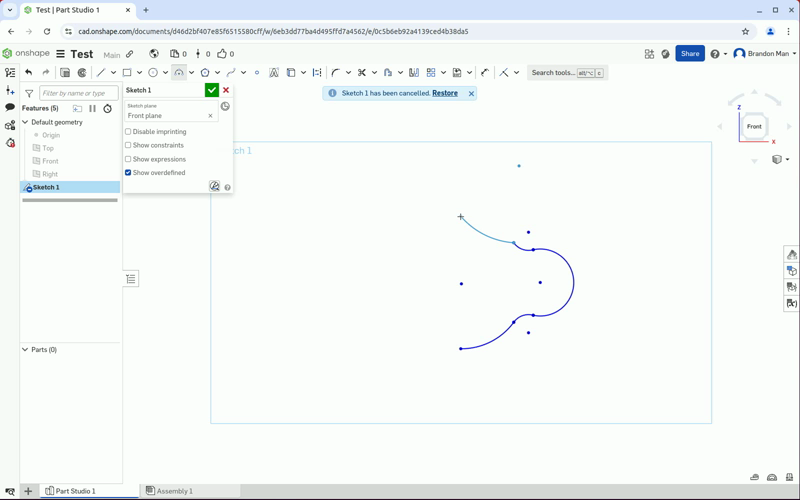
click(460, 216)
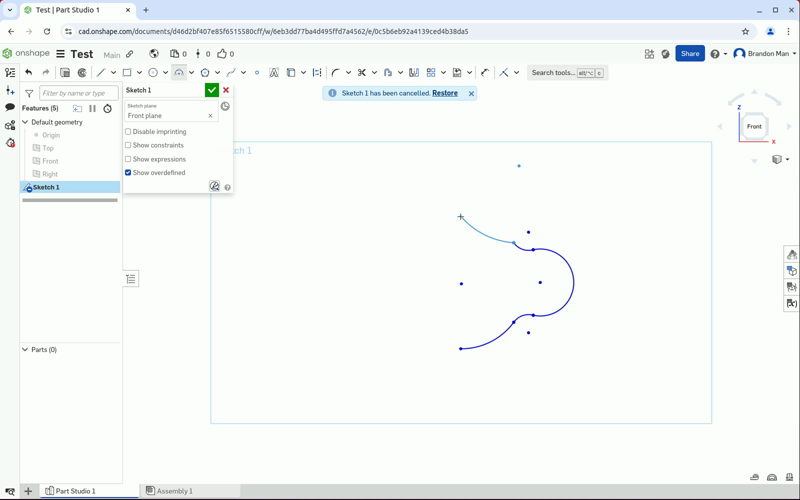
mouse_move(490, 223)
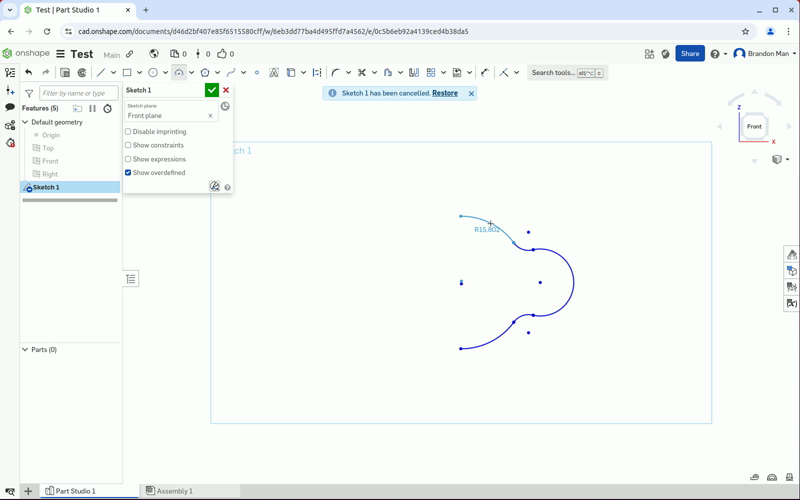
click(490, 223)
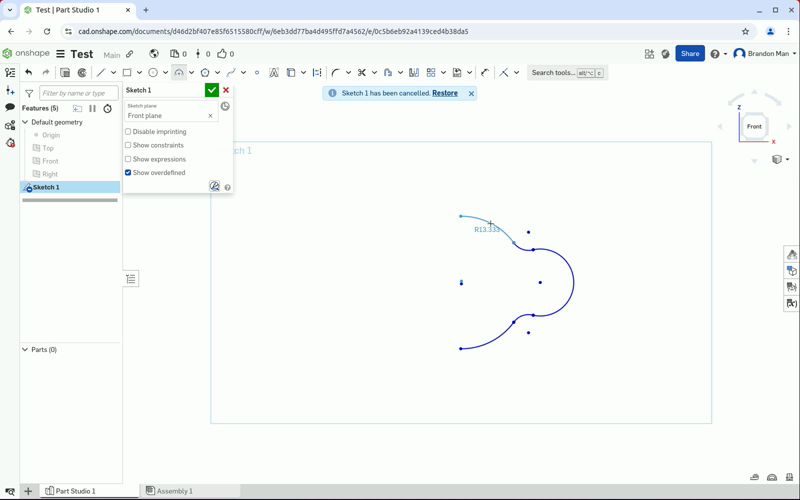
key_up(shift)
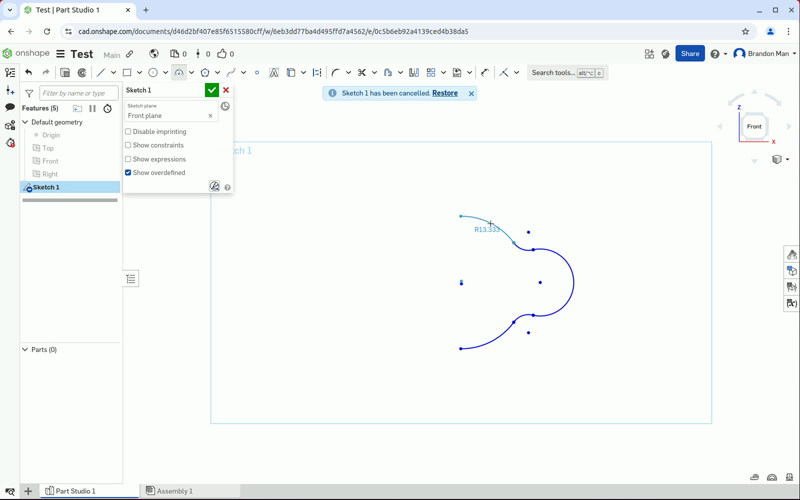
key(esc)
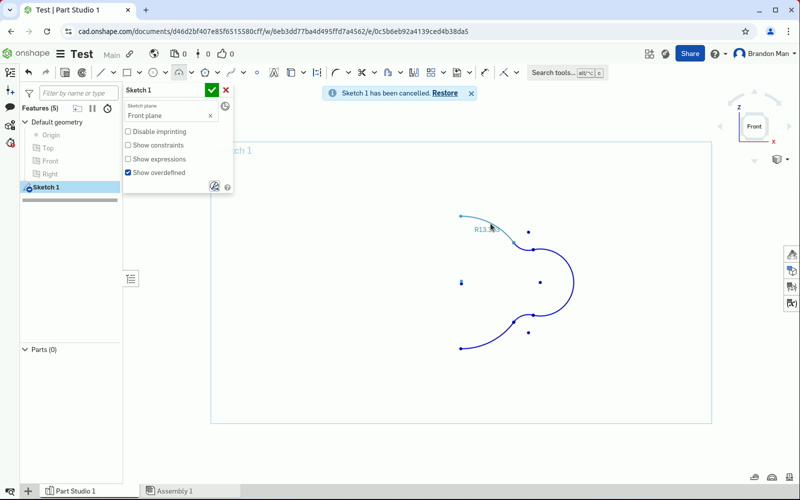
key(l)
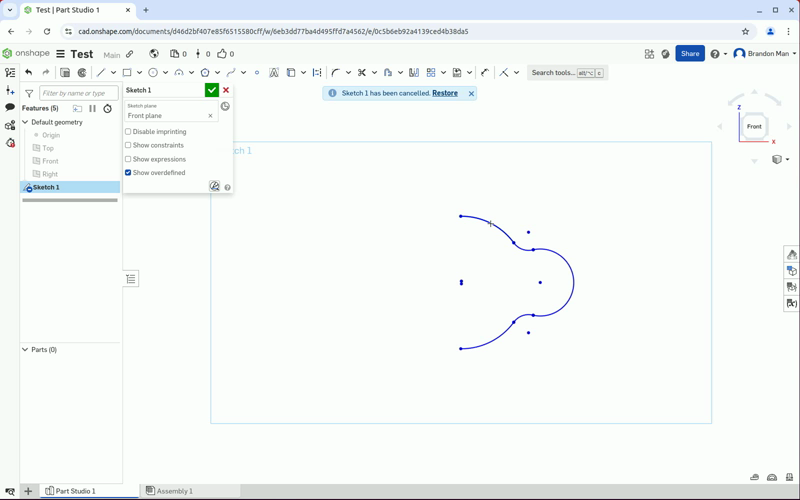
mouse_move(460, 216)
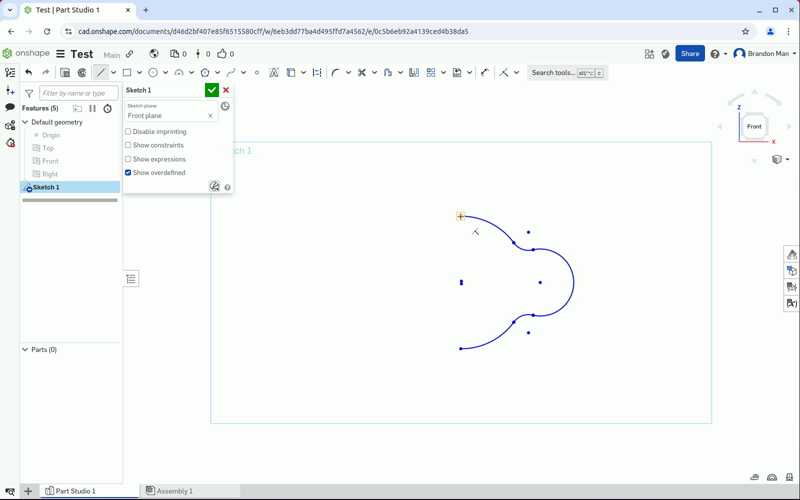
click(460, 216)
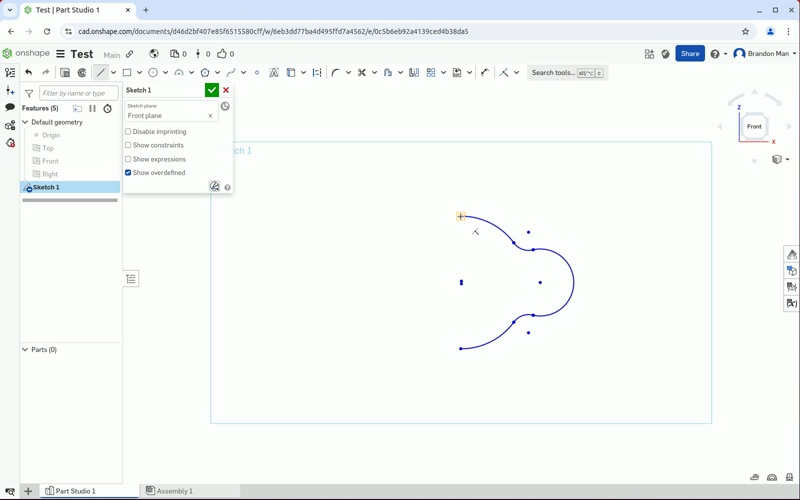
key_down(shift)
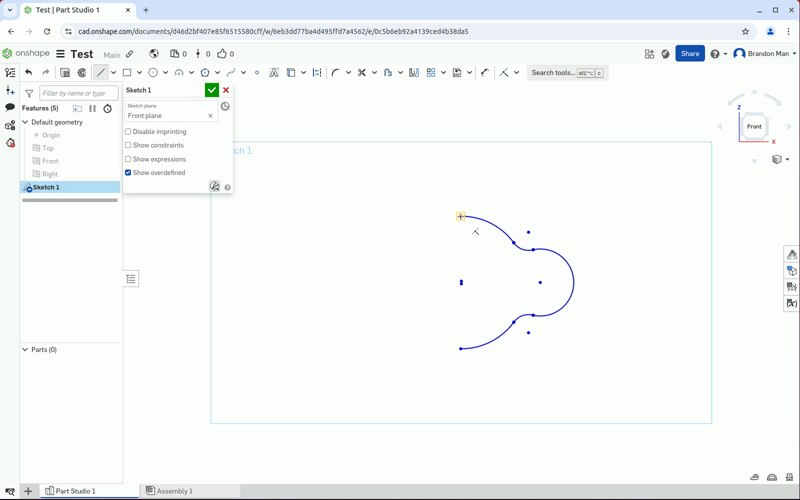
mouse_move(490, 216)
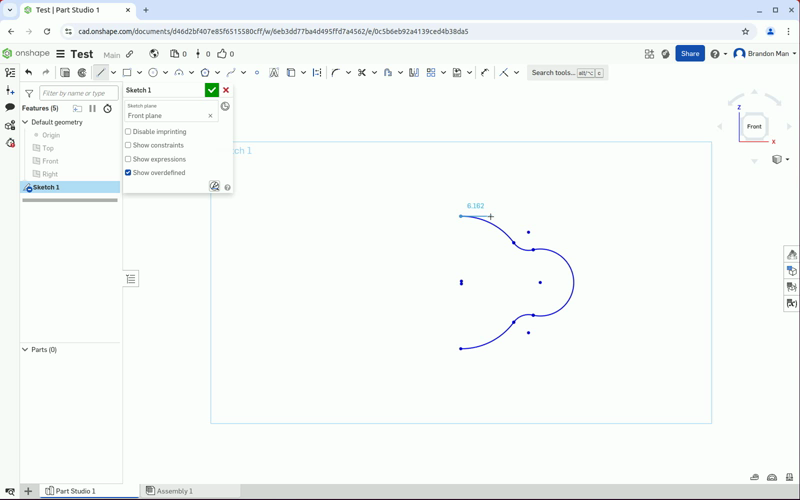
mouse_move(460, 235)
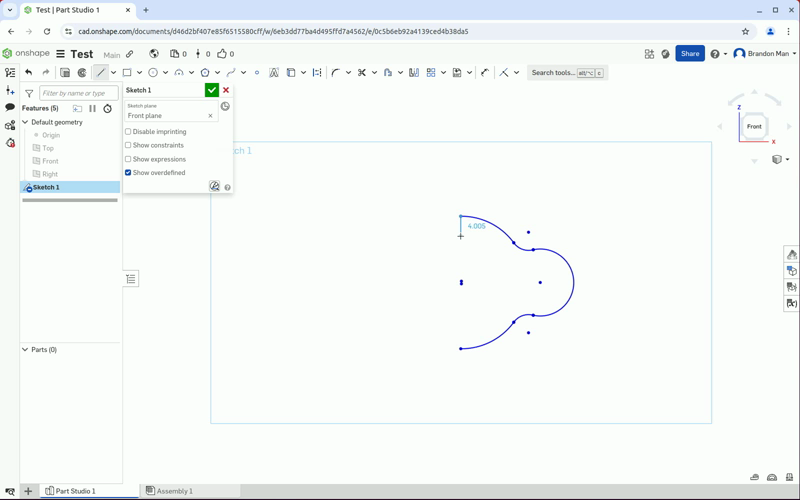
click(460, 235)
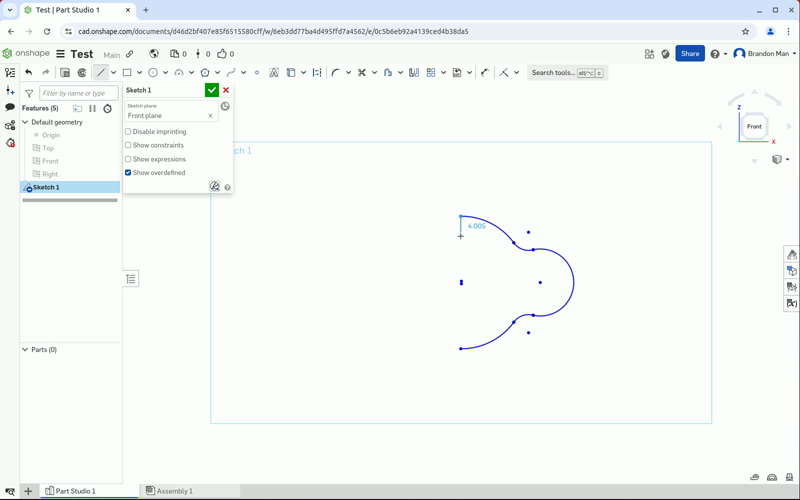
key_up(shift)
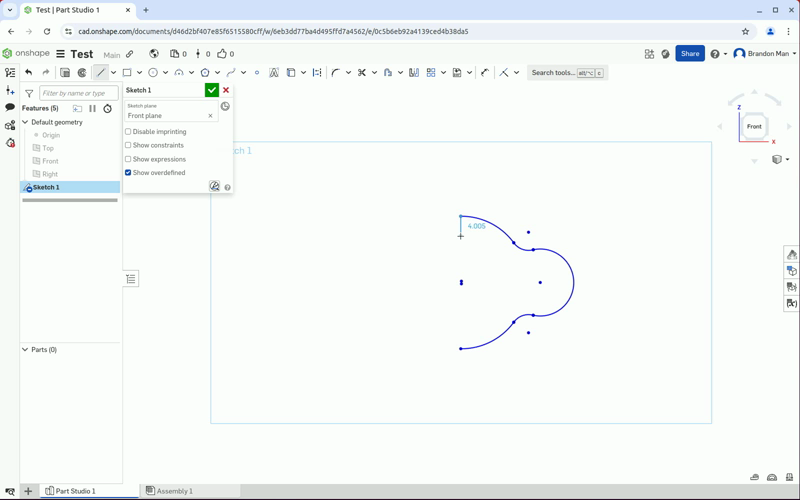
key(esc)
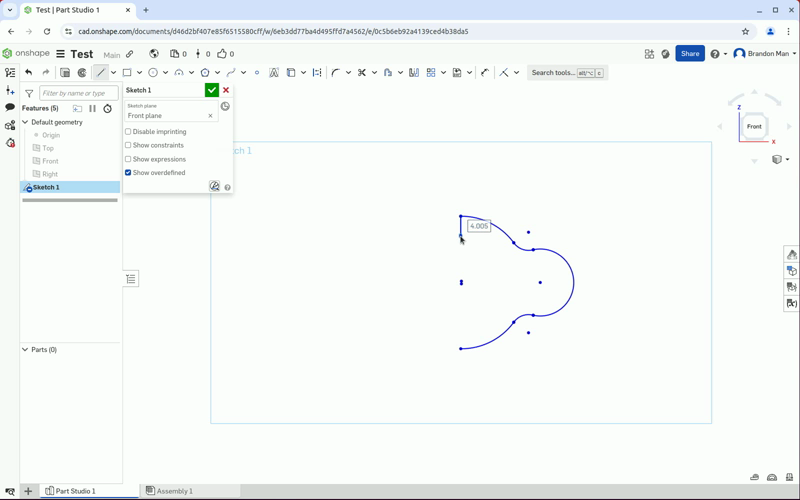
key(a)
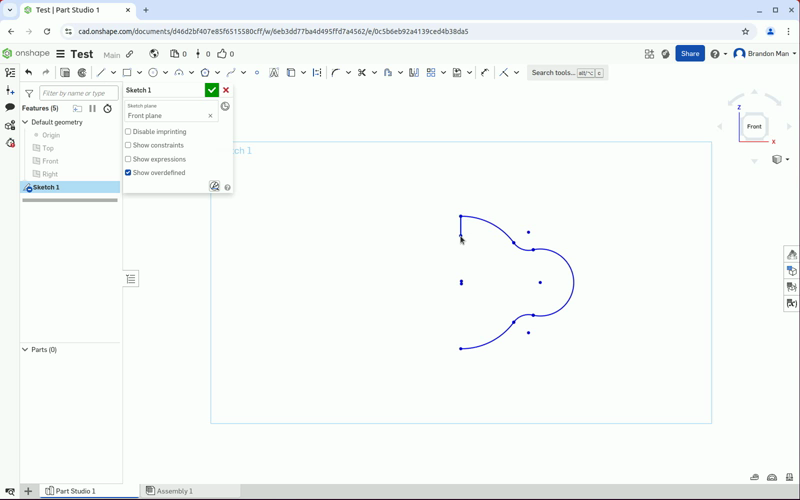
mouse_move(460, 235)
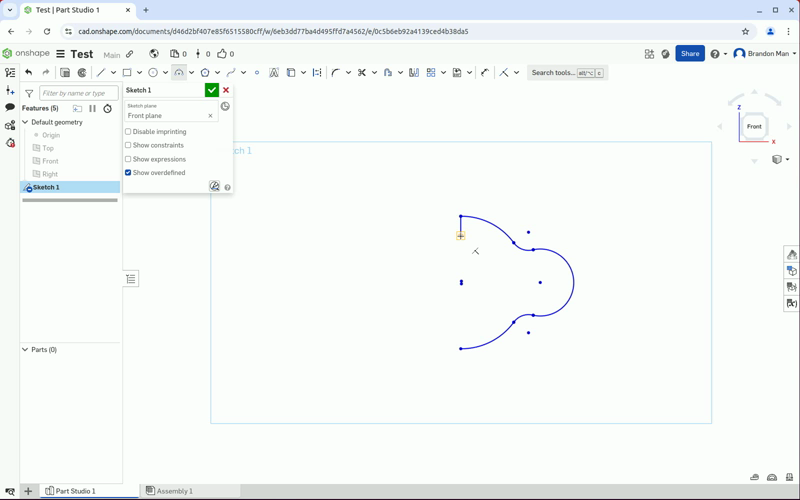
click(460, 235)
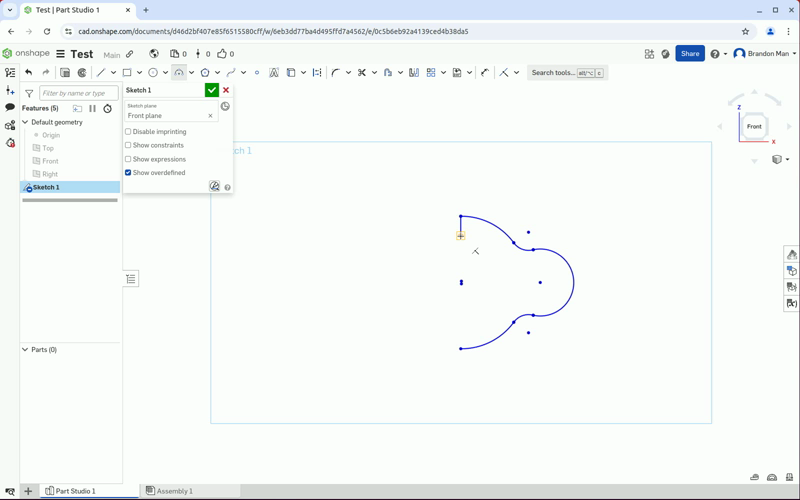
key_down(shift)
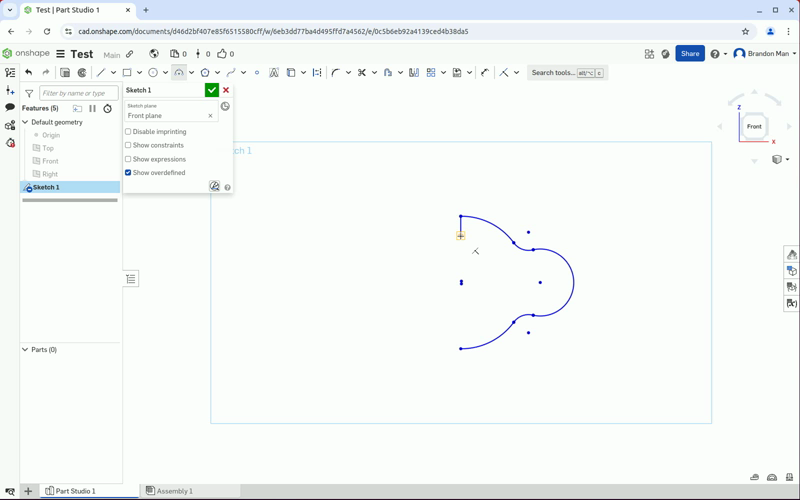
mouse_move(460, 329)
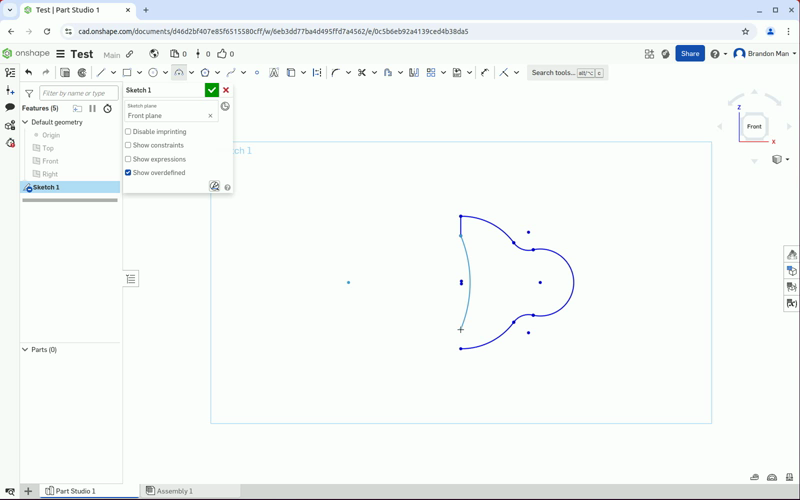
click(460, 329)
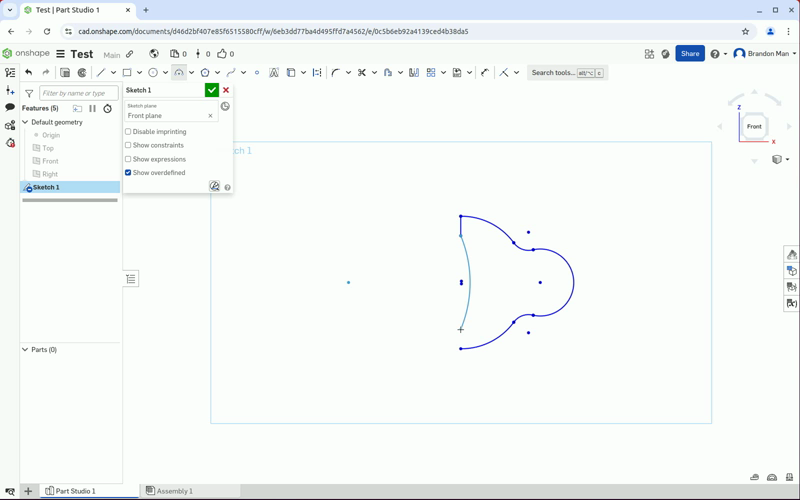
mouse_move(507, 282)
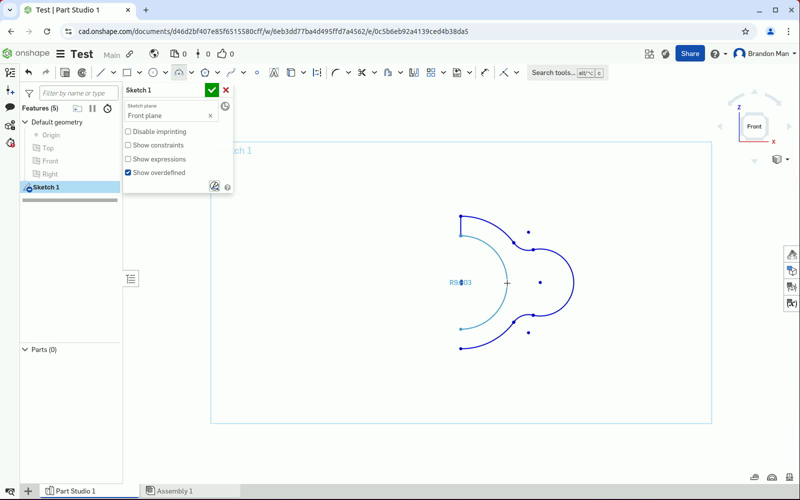
click(507, 282)
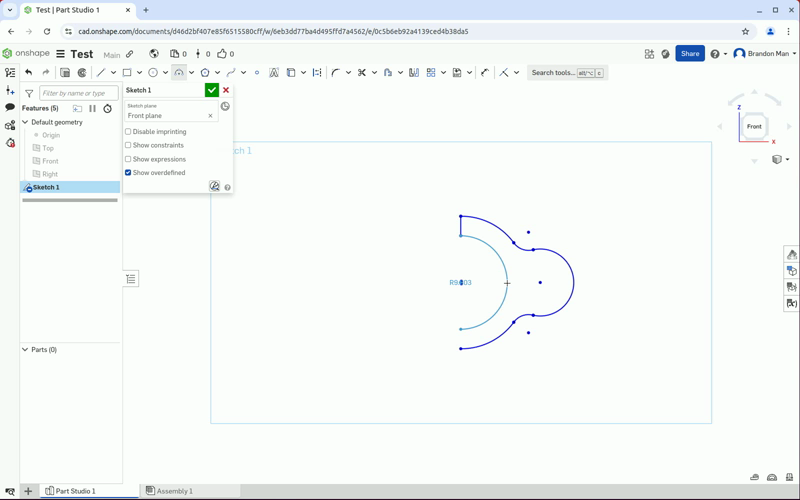
key_up(shift)
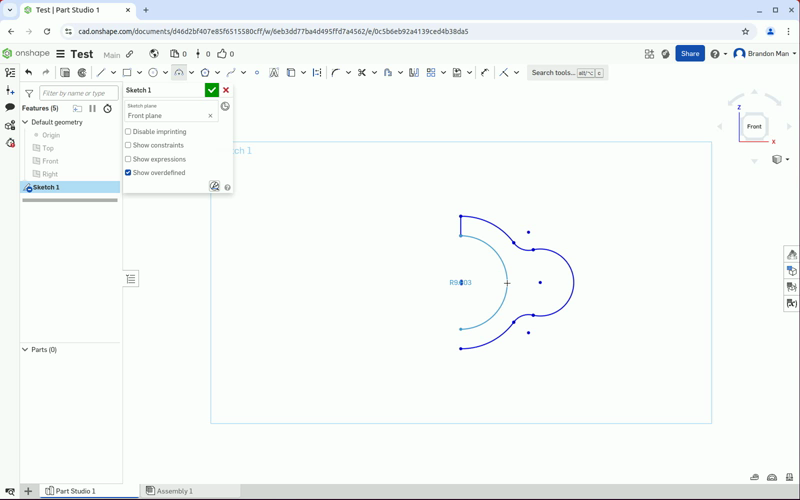
key(esc)
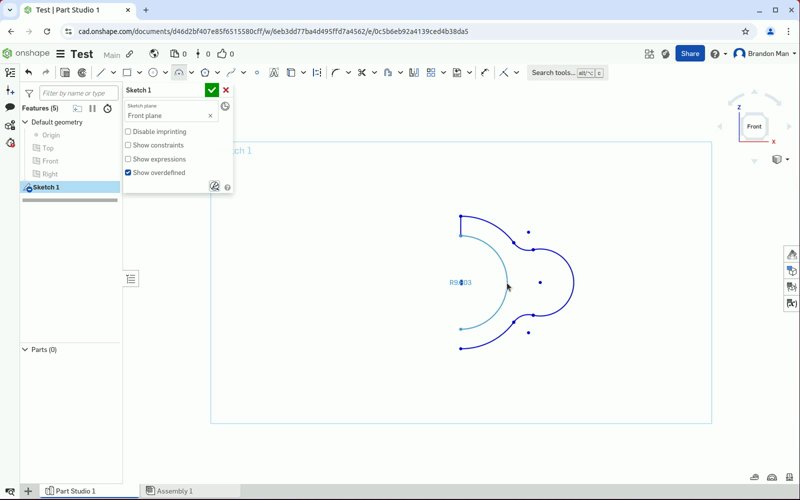
key(l)
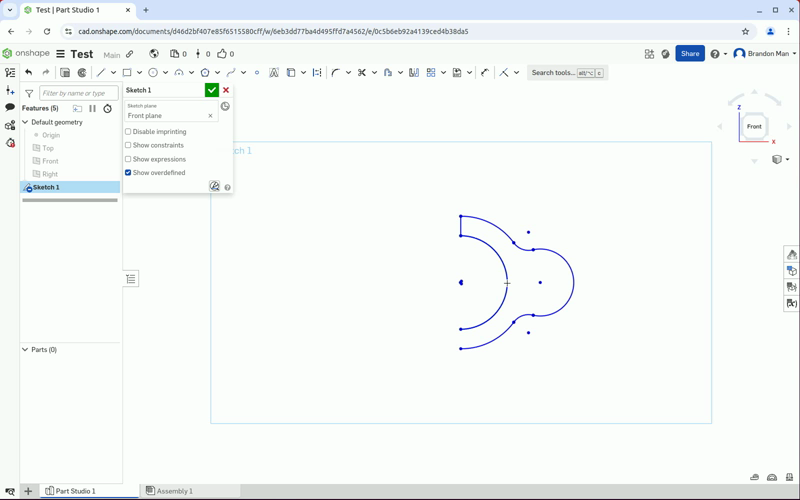
mouse_move(460, 329)
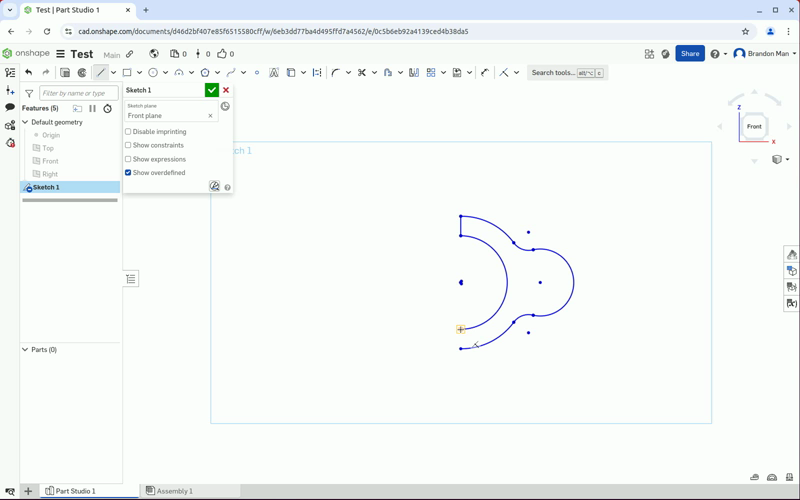
click(460, 329)
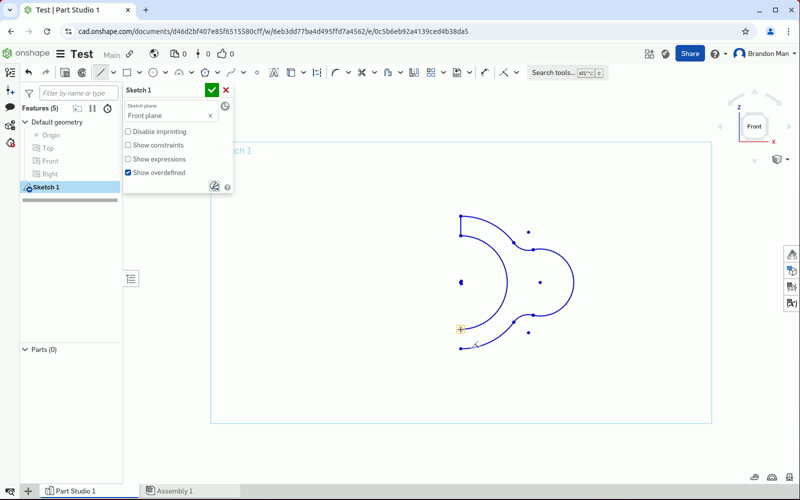
mouse_move(490, 329)
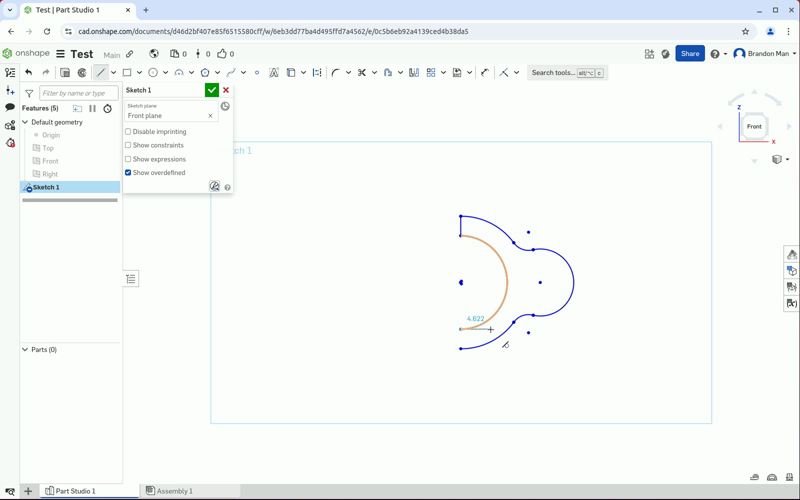
key_down(shift)
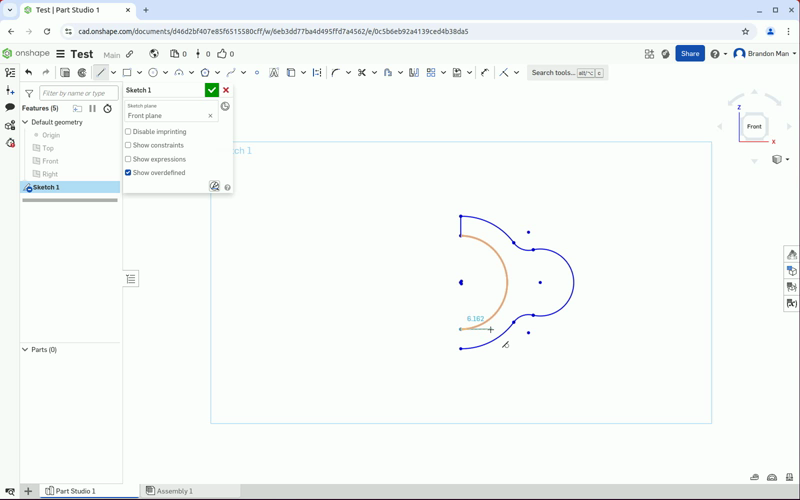
mouse_move(460, 348)
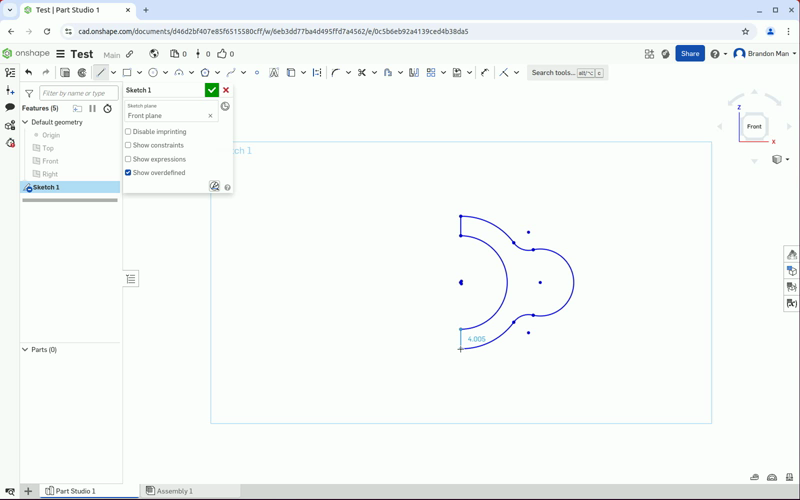
key_up(shift)
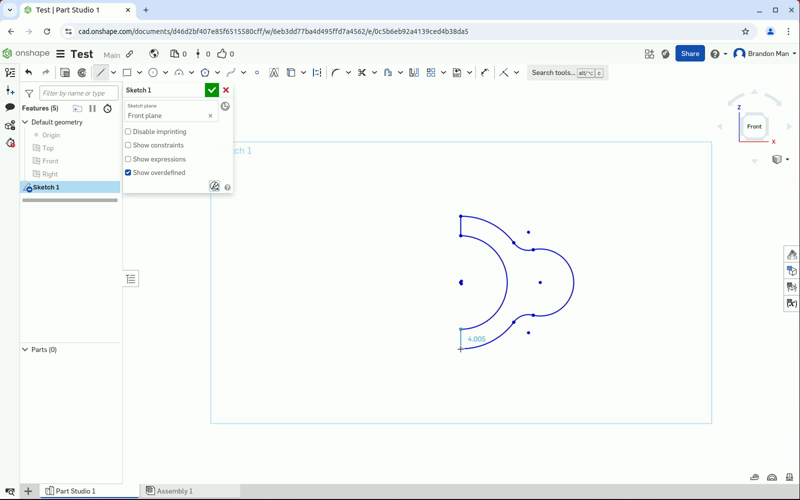
click(460, 348)
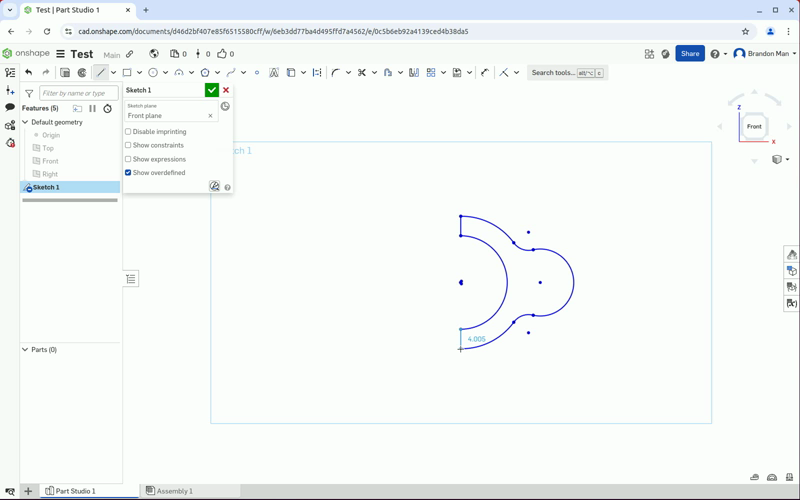
key(esc)
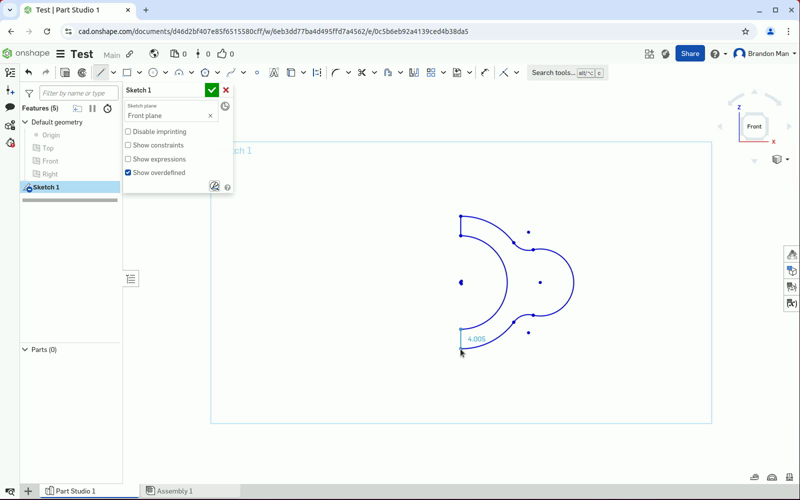
key(c)
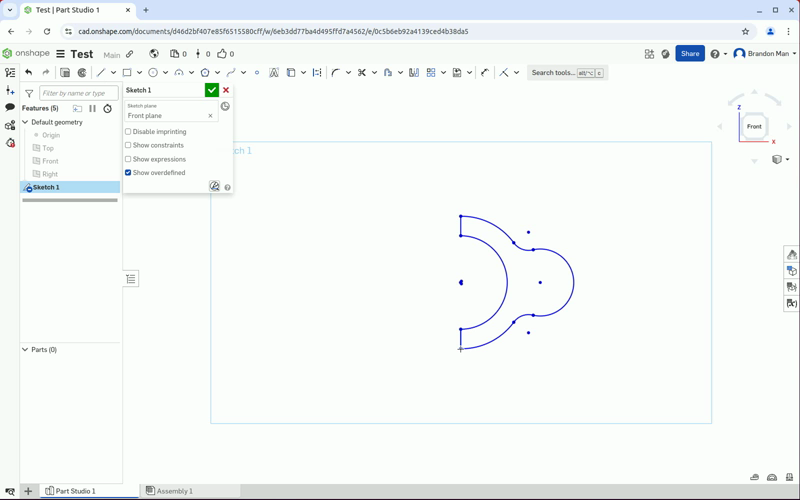
key_down(shift)
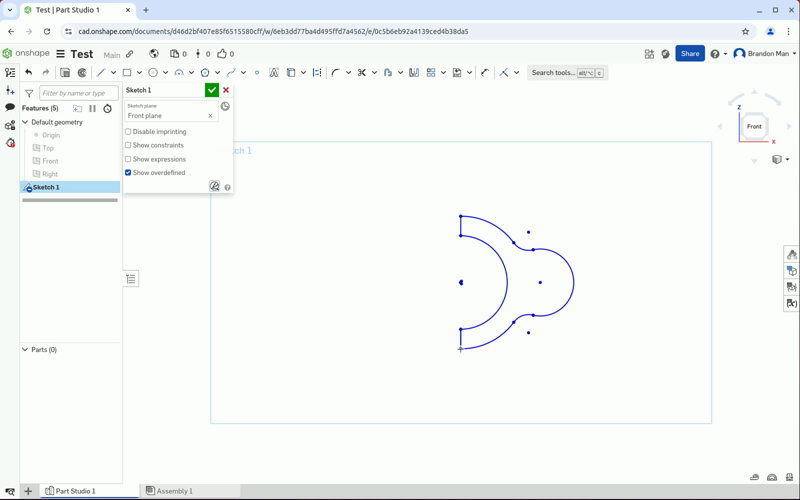
mouse_move(540, 281)
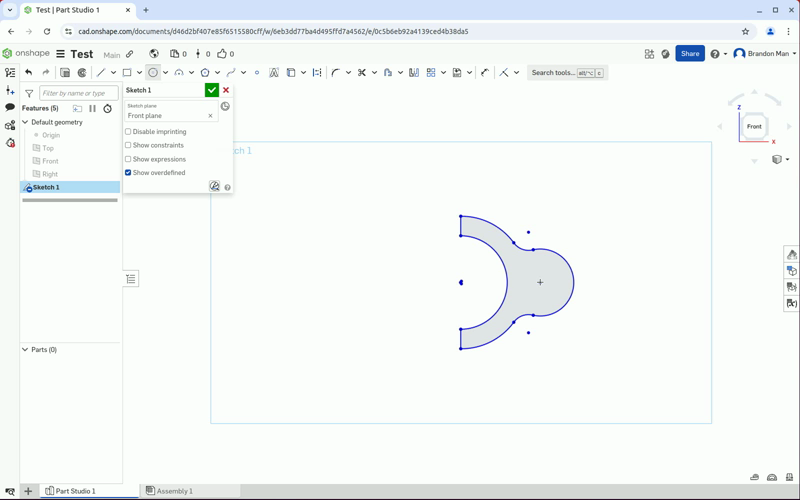
scroll(6)
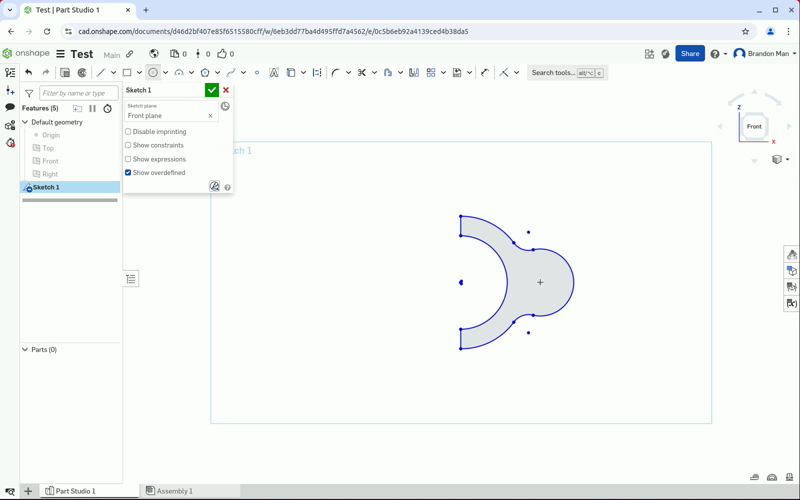
scroll(6)
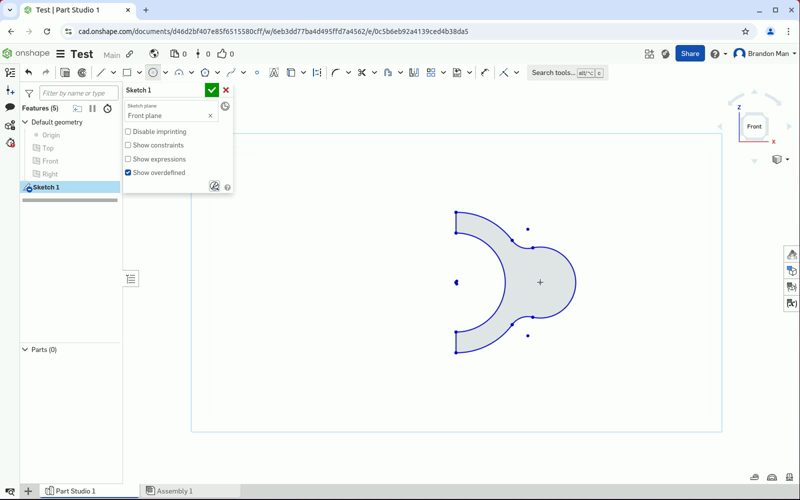
scroll(6)
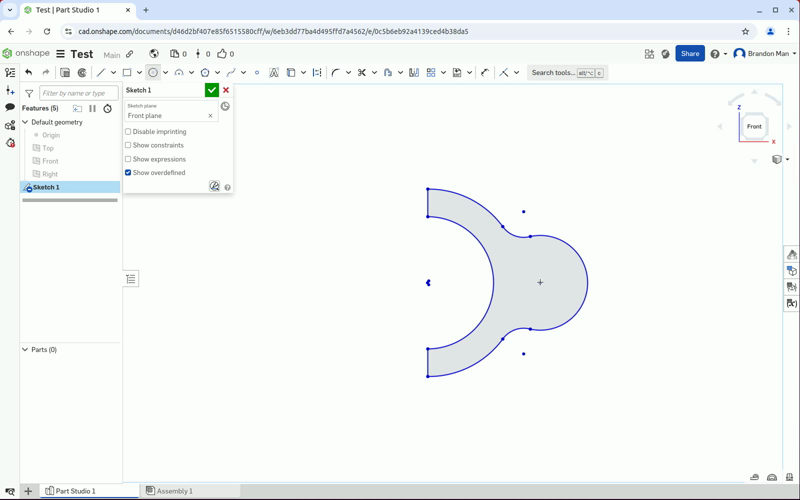
scroll(6)
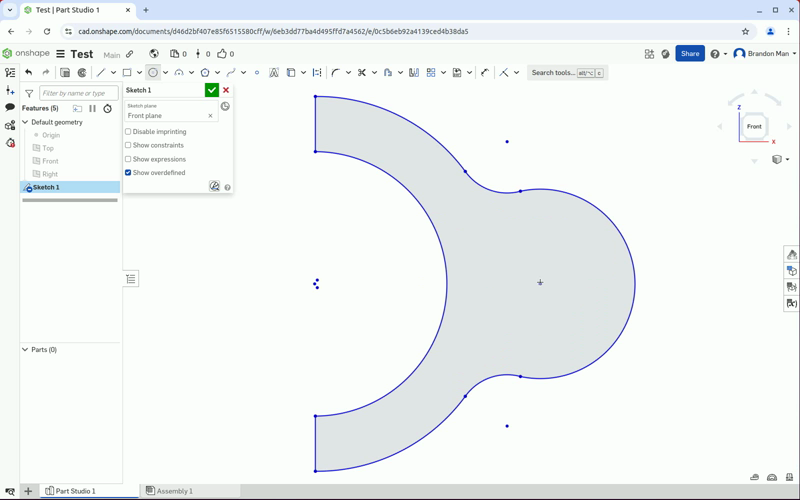
scroll(6)
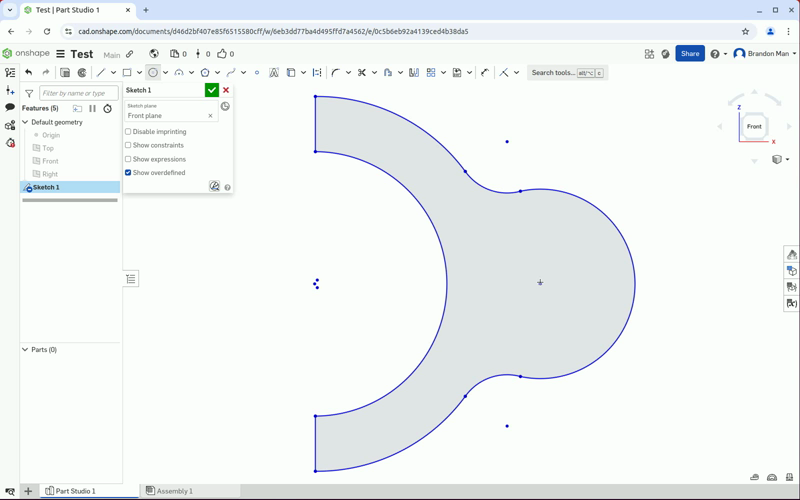
scroll(6)
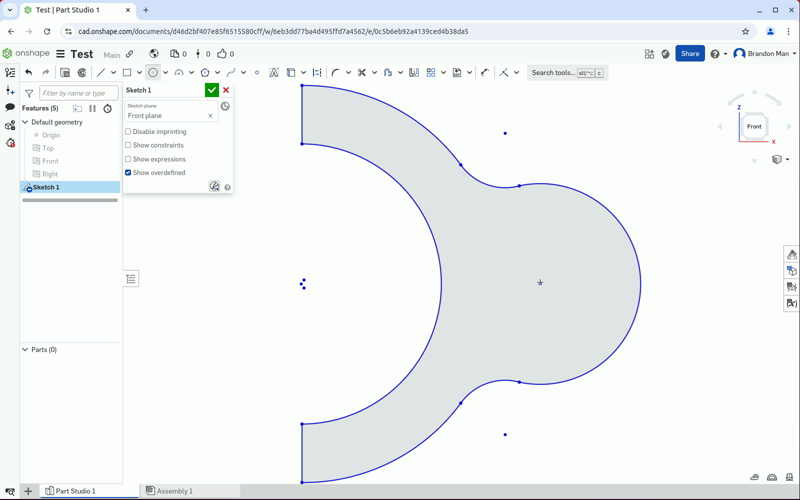
scroll(6)
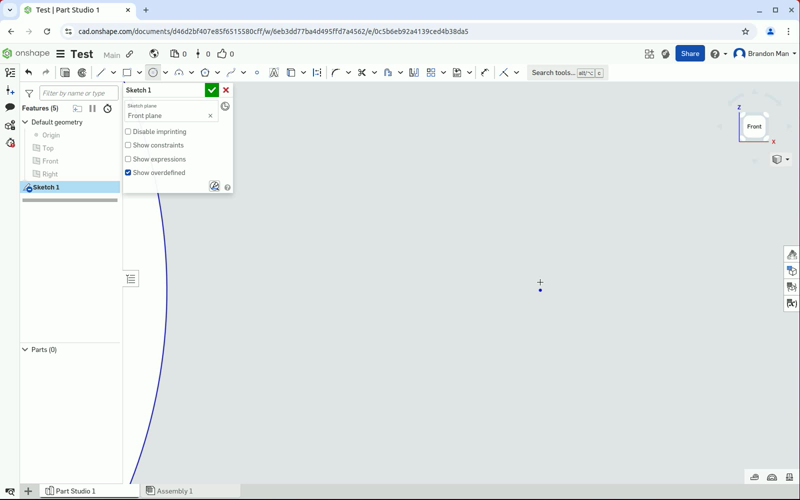
click(540, 281)
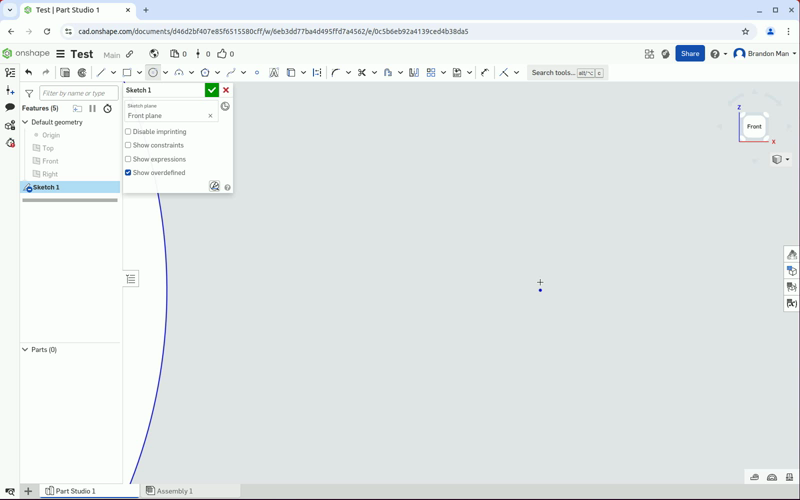
scroll(-6)
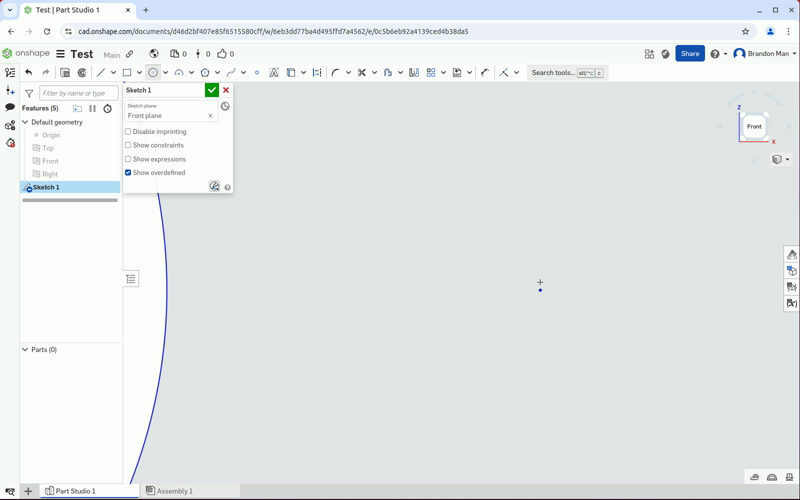
scroll(-6)
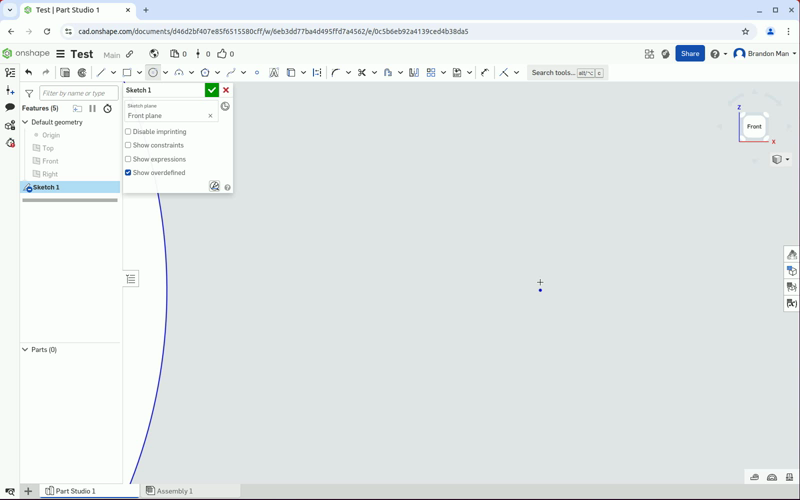
scroll(-6)
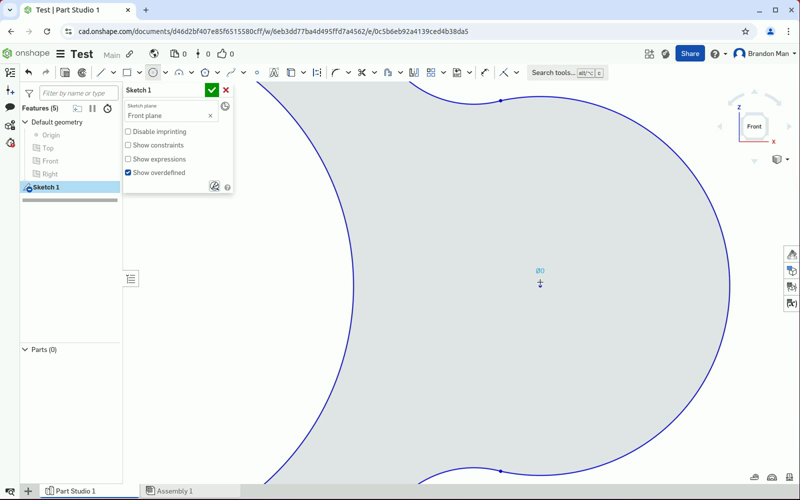
scroll(-6)
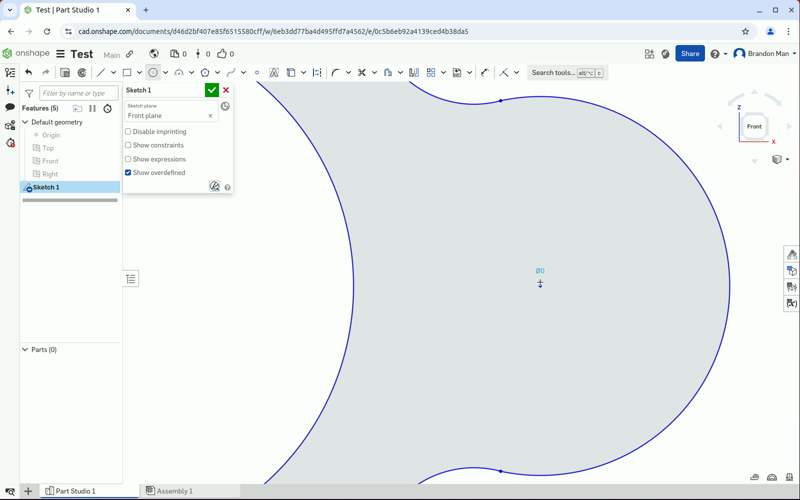
scroll(-6)
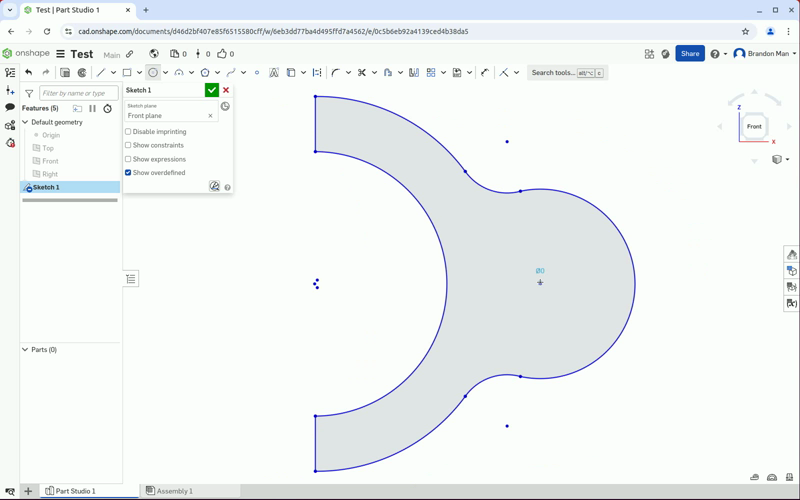
scroll(-6)
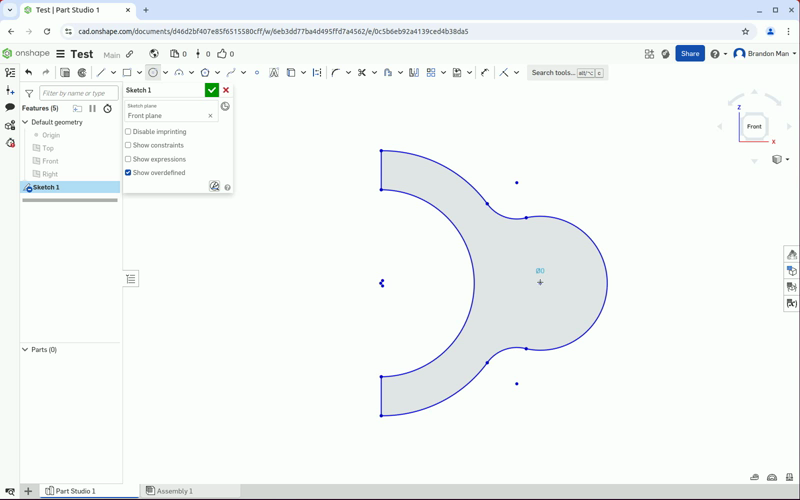
scroll(-6)
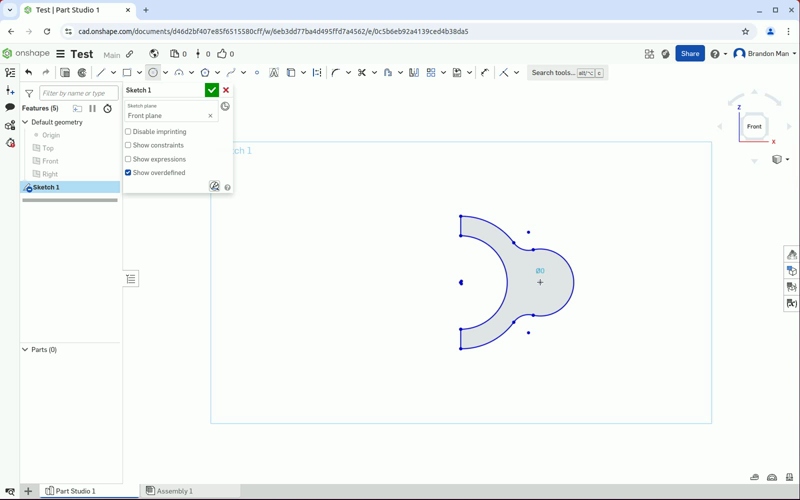
key_up(shift)
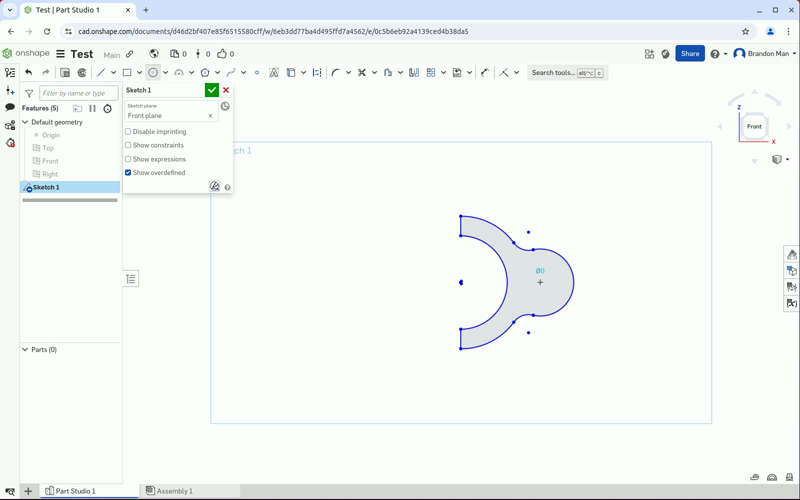
mouse_move(553, 281)
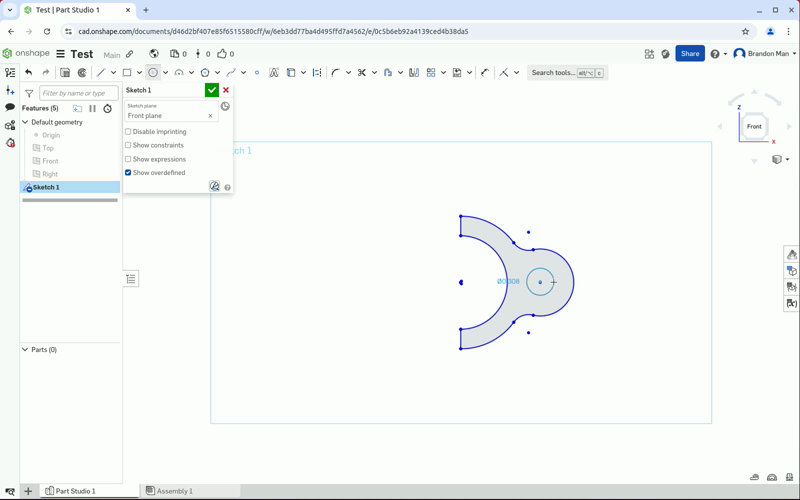
click(553, 281)
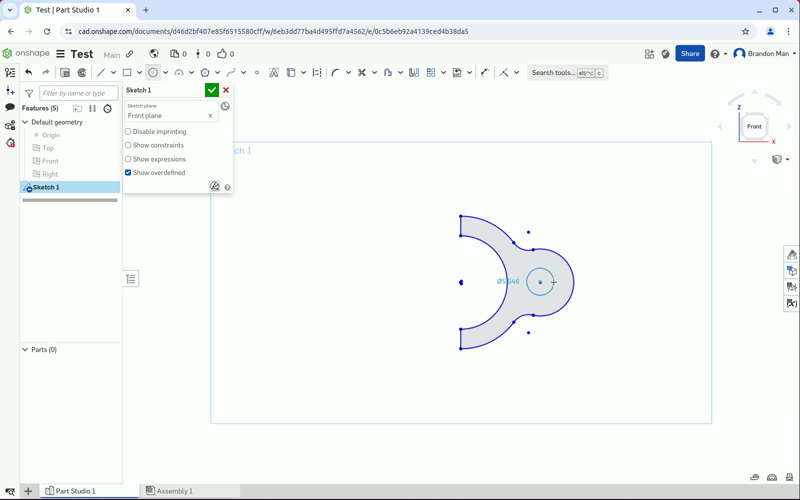
key(esc)
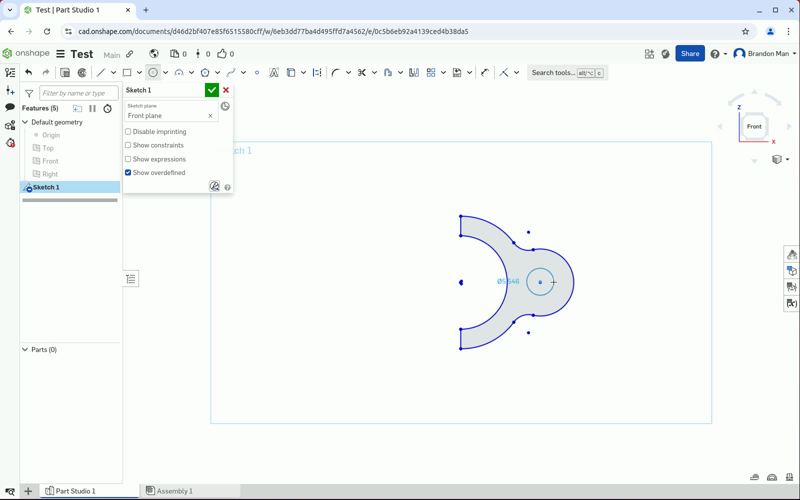
mouse_move(502, 305)
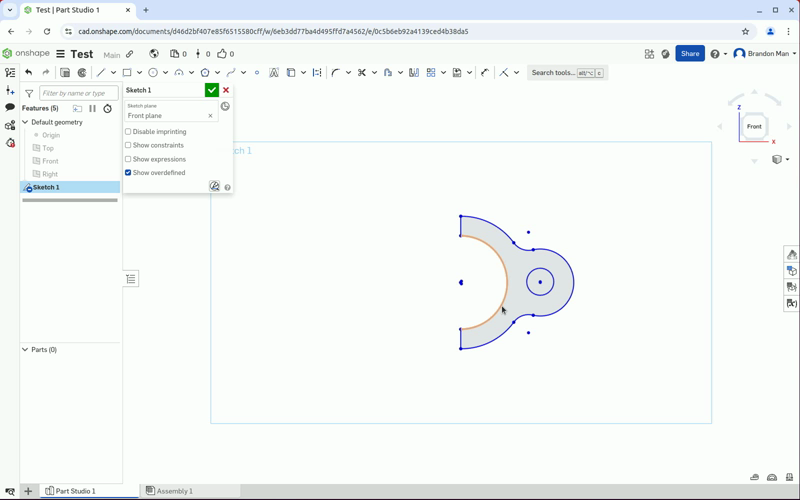
click(502, 305)
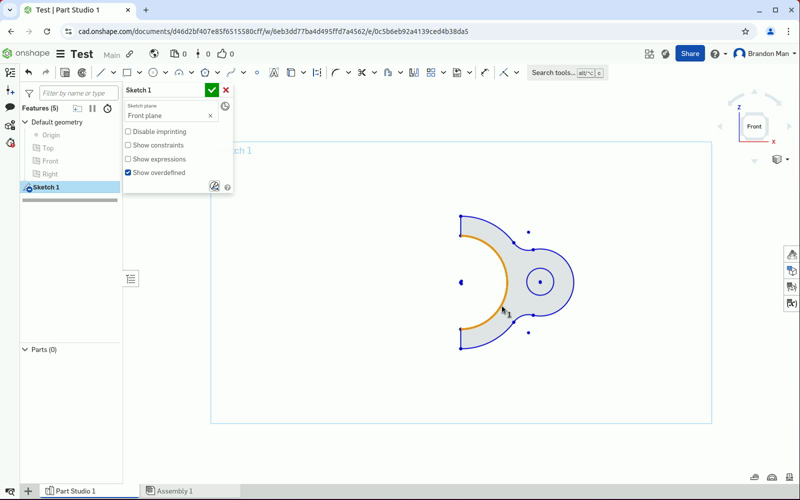
mouse_move(73, 352)
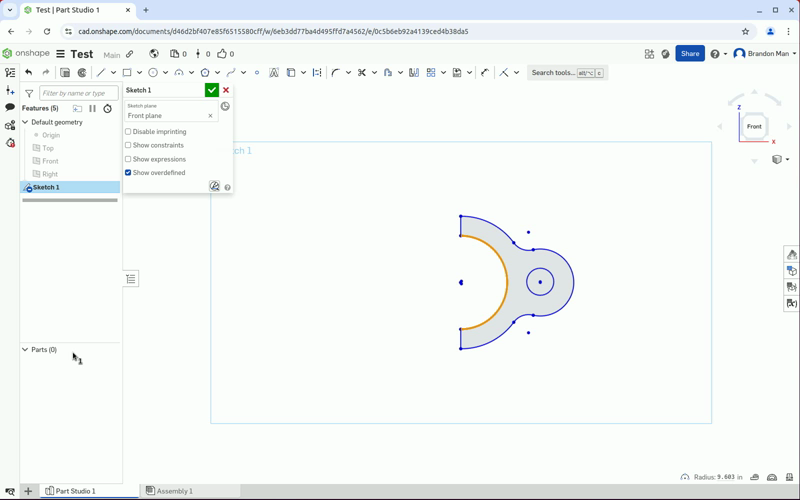
key(shift+y)
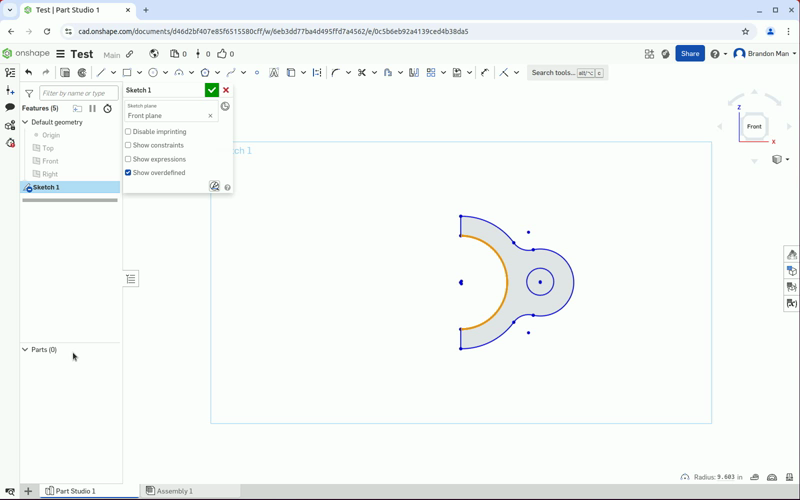
key(shift+e)
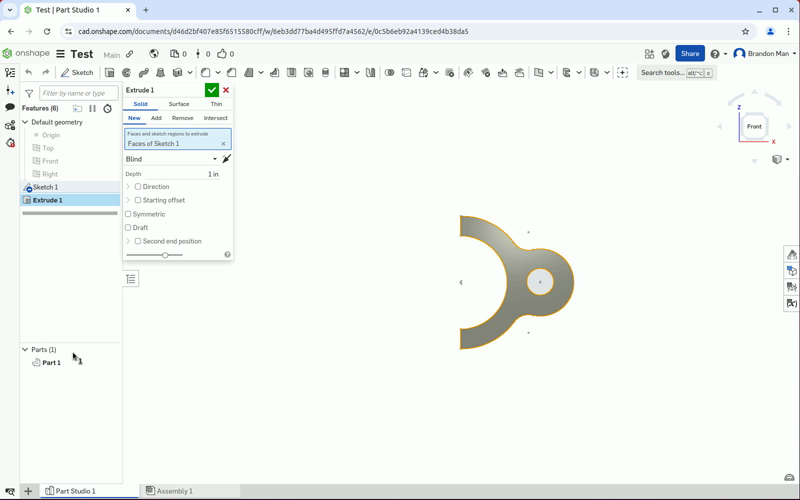
mouse_move(143, 106)
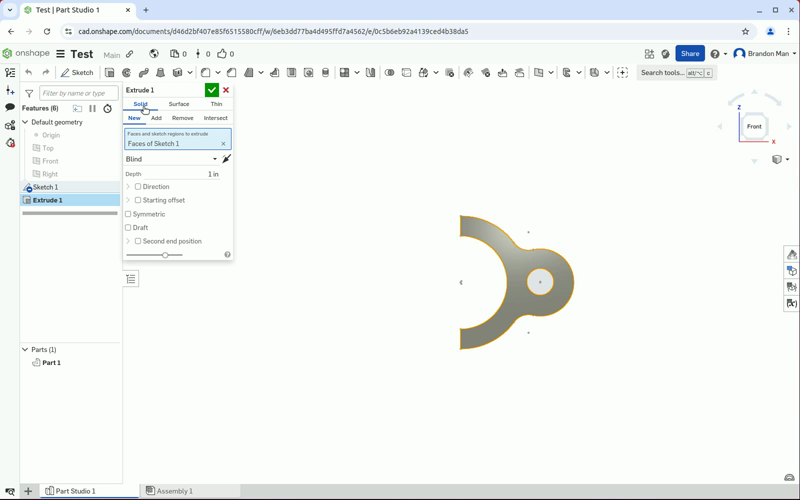
click(143, 106)
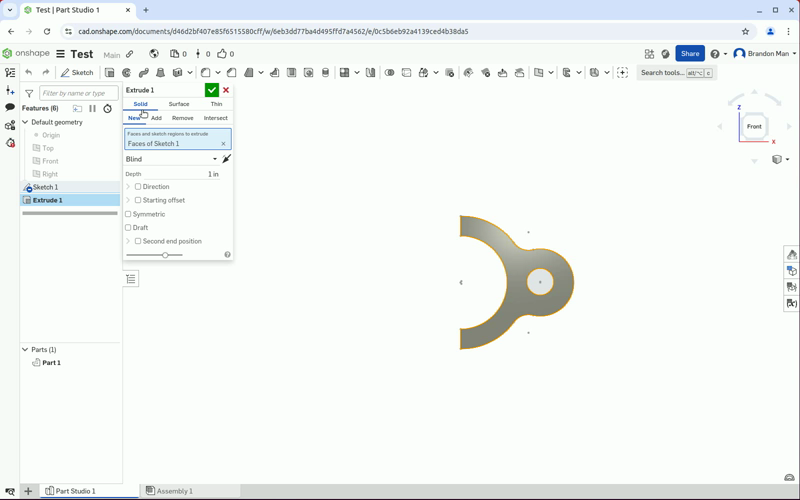
mouse_move(137, 120)
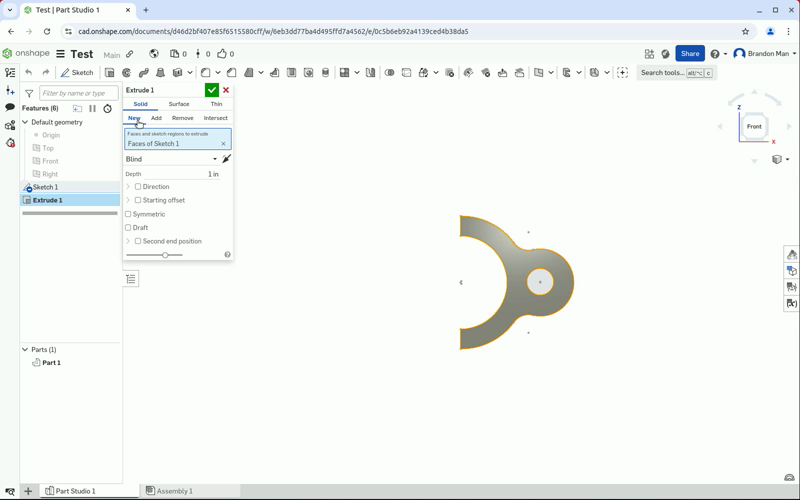
click(137, 120)
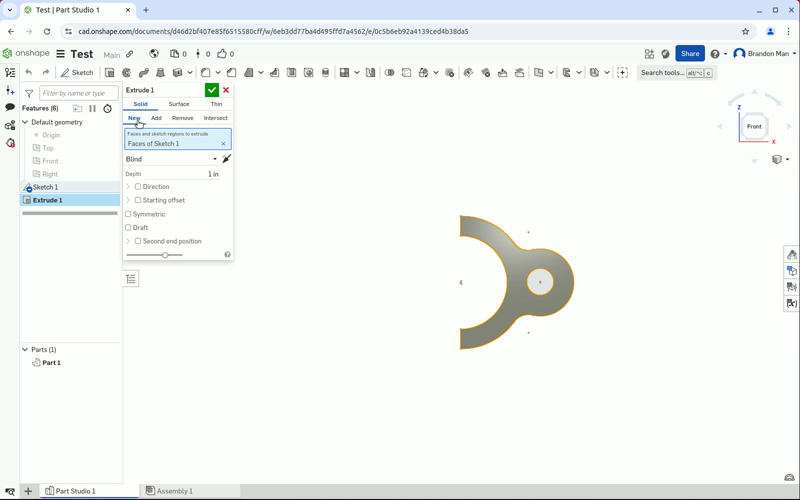
key(tab, 4)
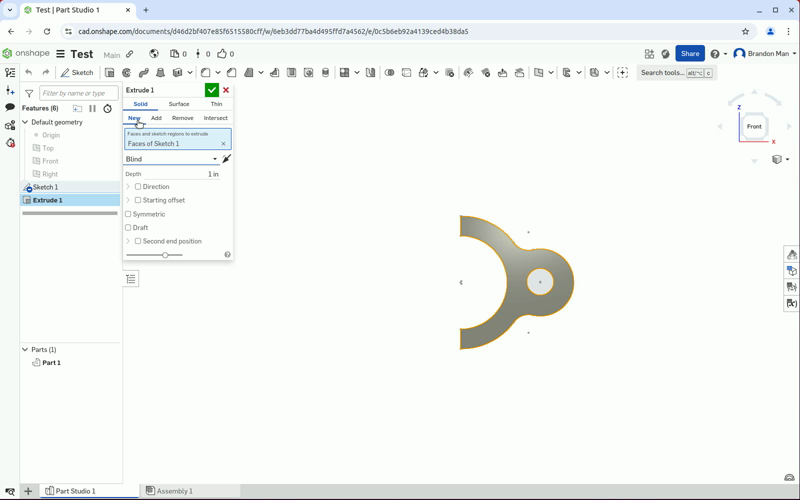
text(1.444)
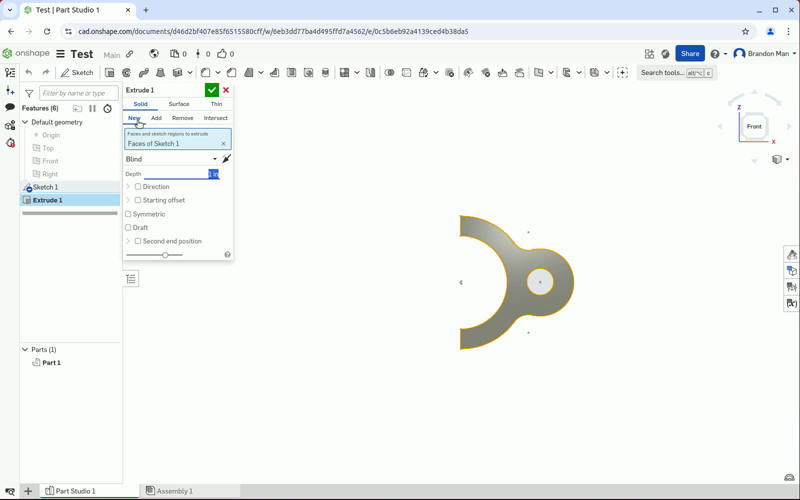
key(enter)
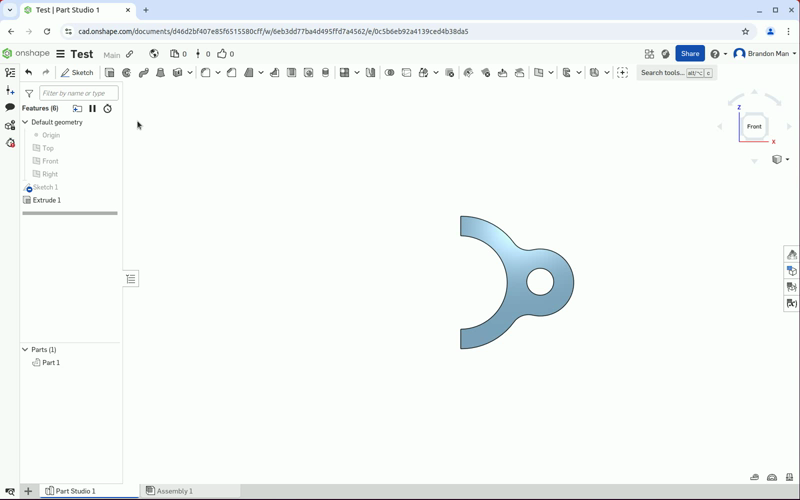
key(shift+h)
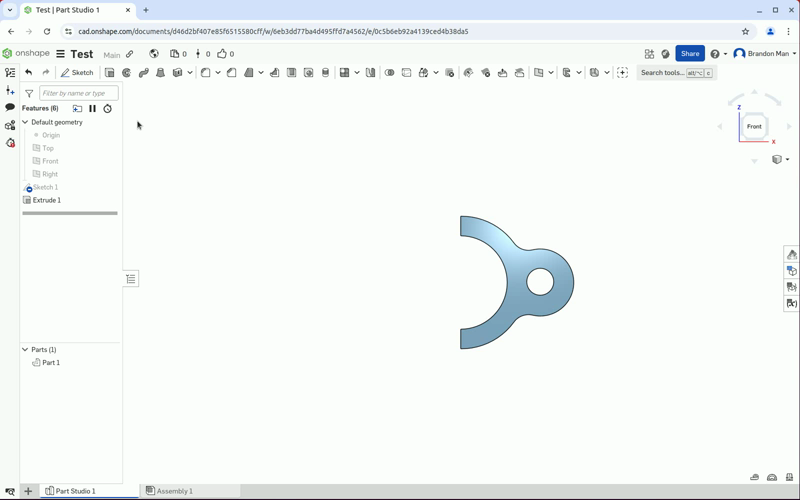
key(shift+h)
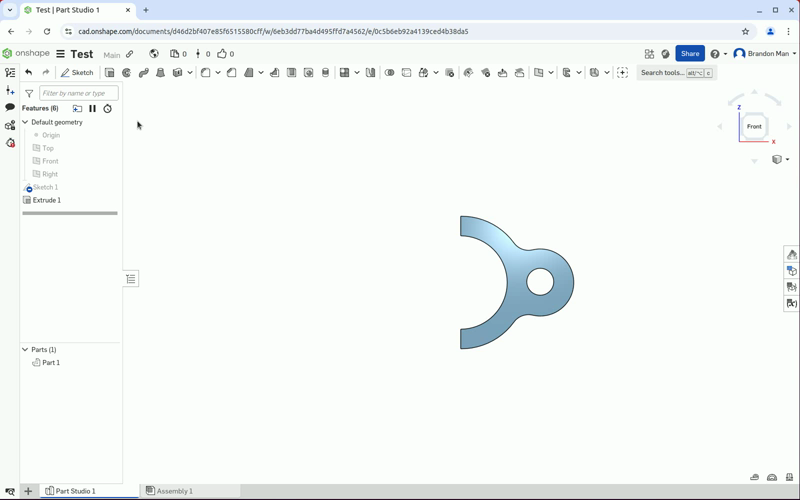
mouse_move(73, 189)
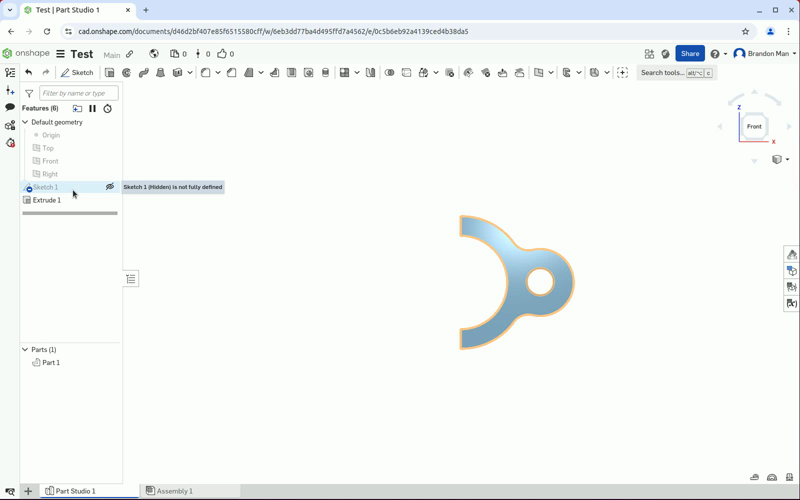
click(73, 189)
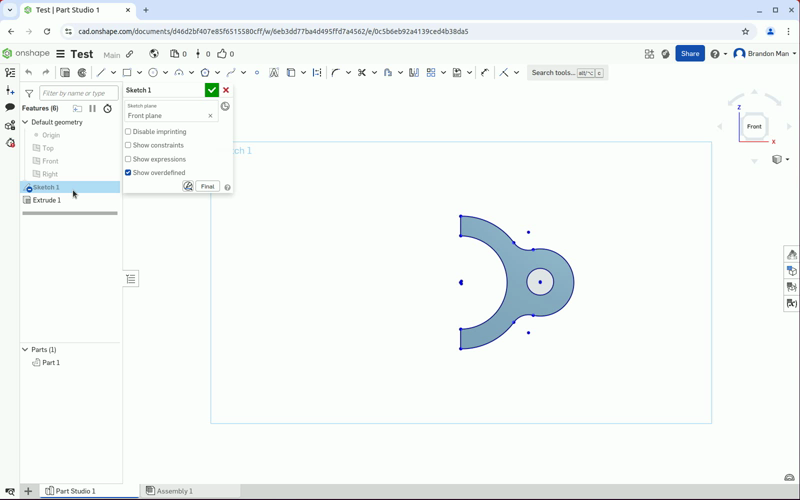
mouse_move(229, 92)
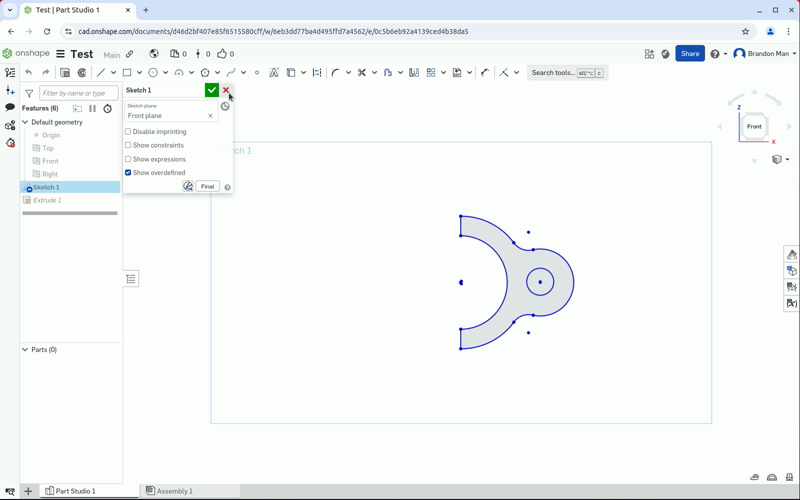
click(229, 92)
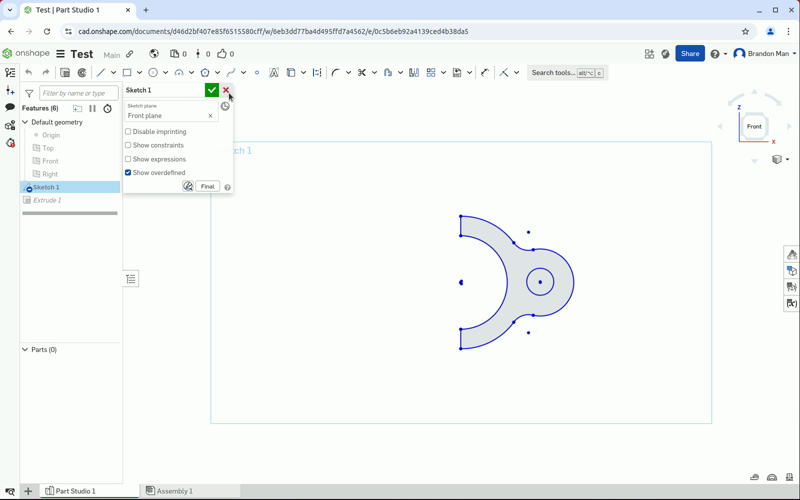
key(shift+s)
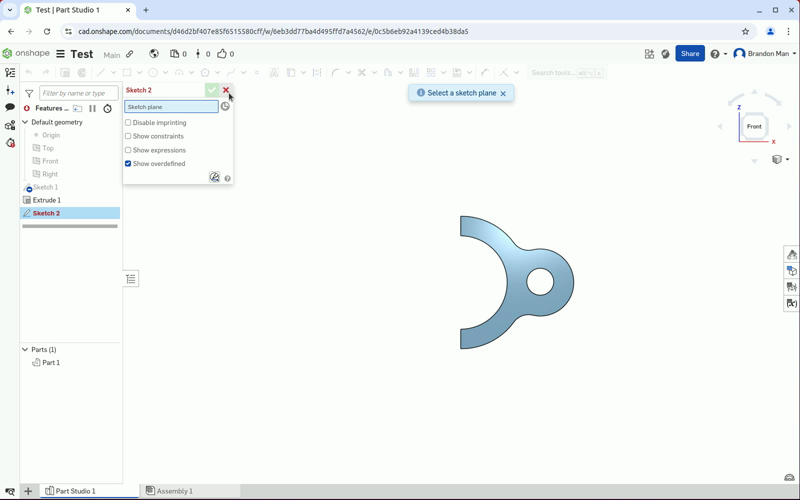
mouse_move(73, 163)
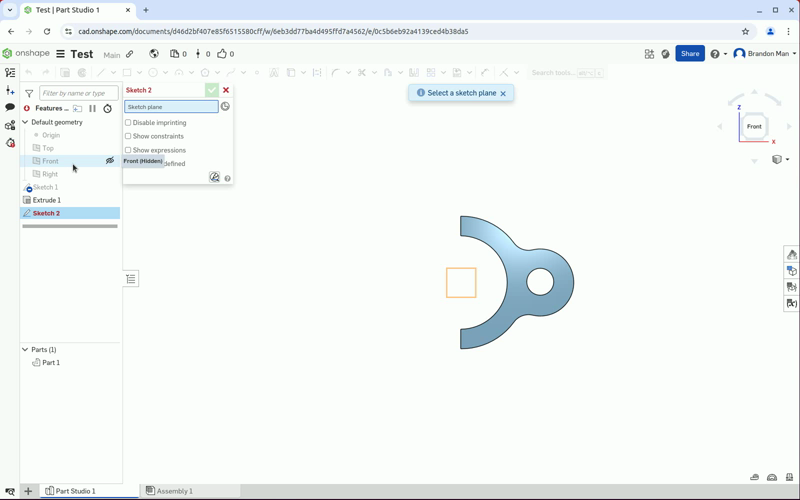
click(73, 163)
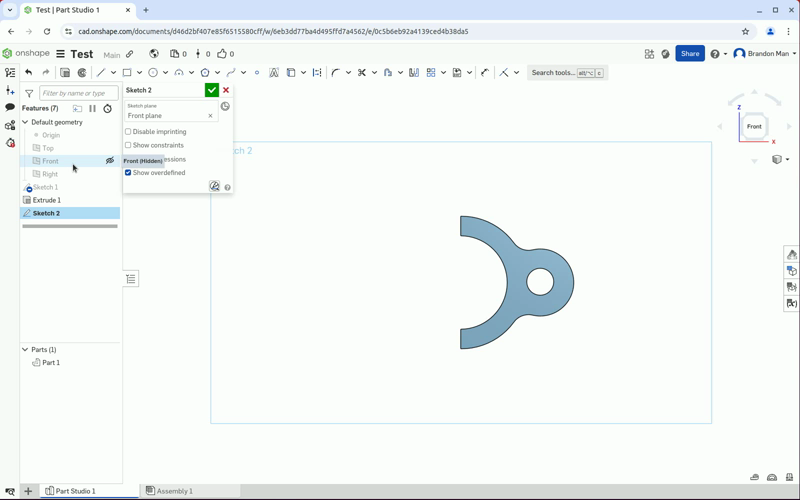
mouse_move(73, 352)
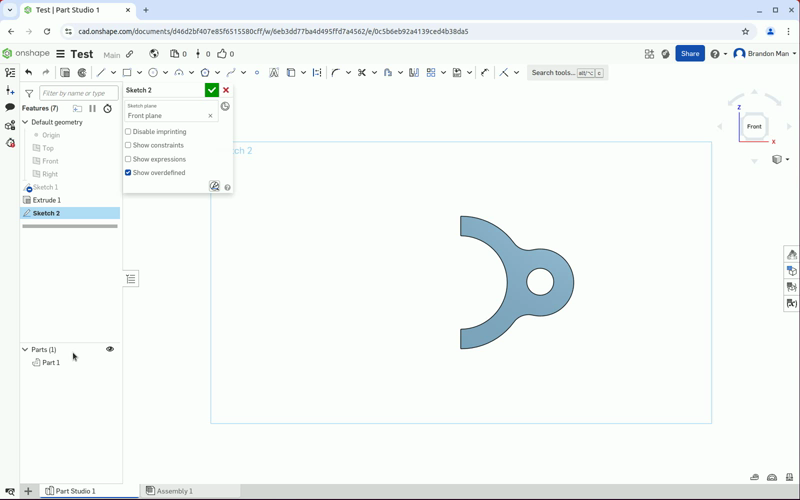
key(y)
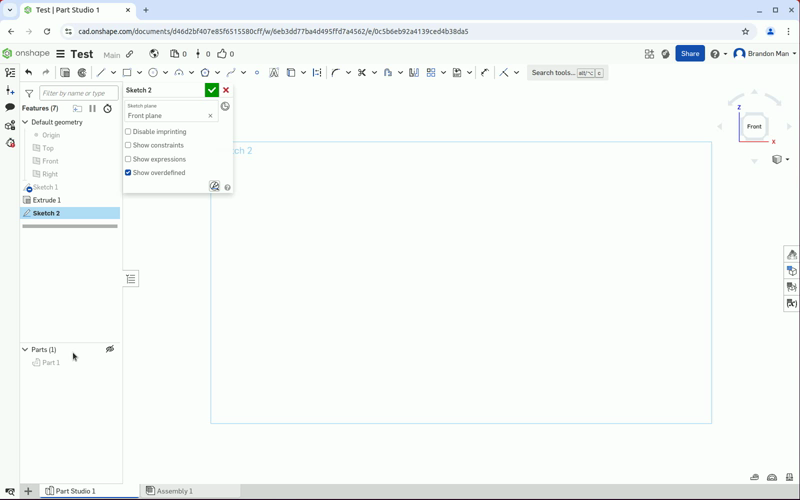
key(a)
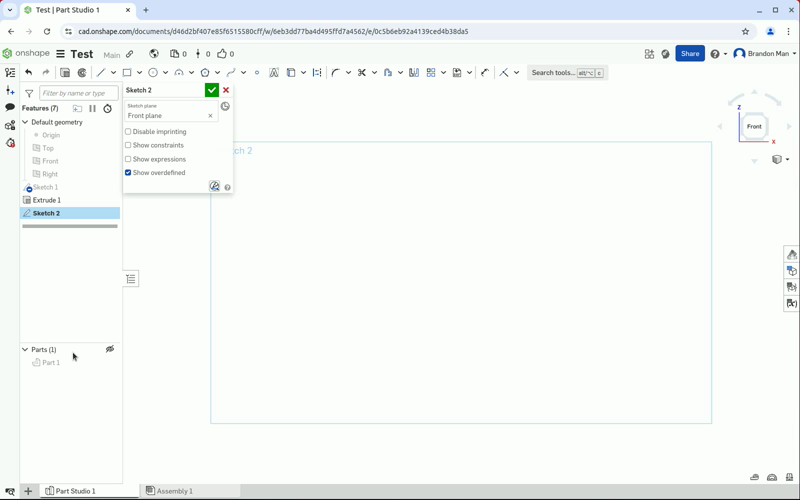
key_down(shift)
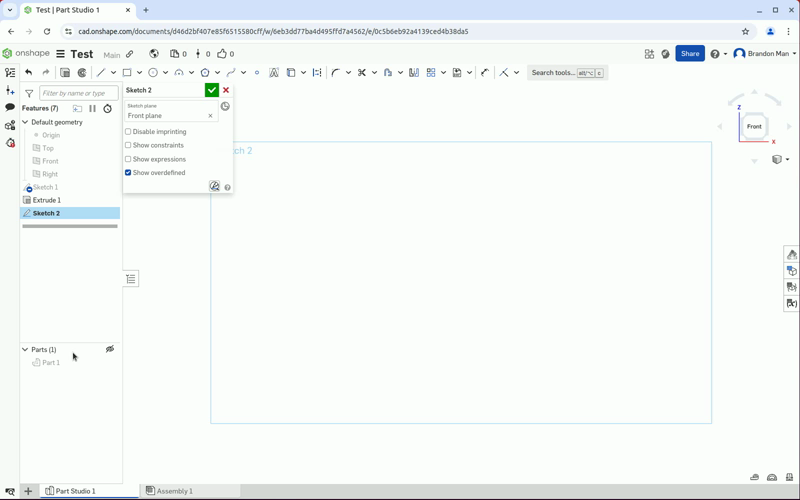
mouse_move(388, 315)
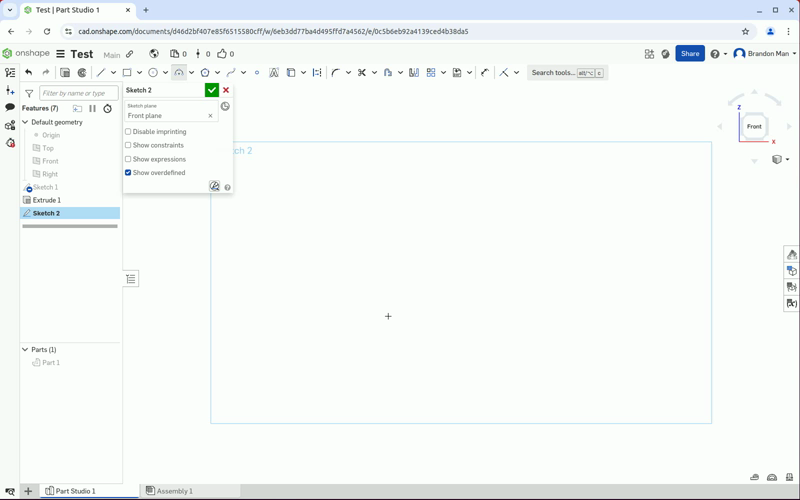
click(388, 315)
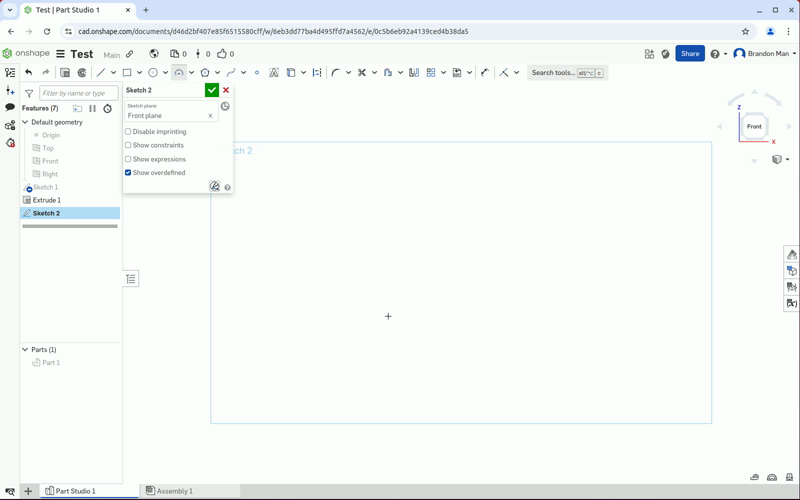
key_up(shift)
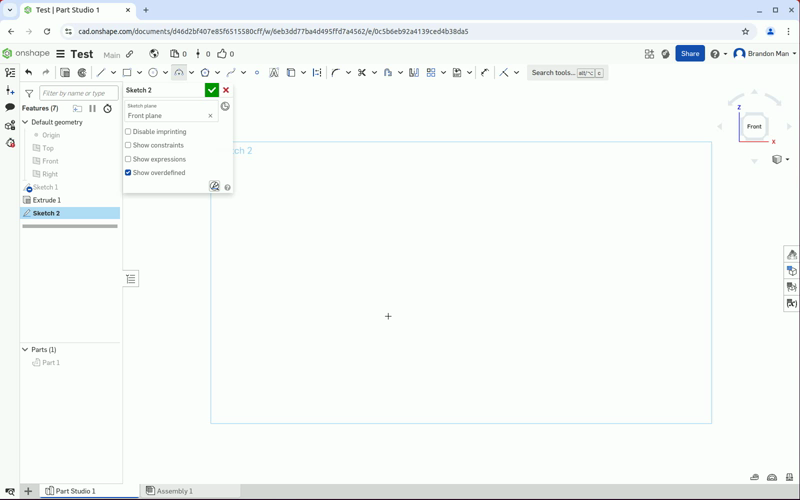
key_down(shift)
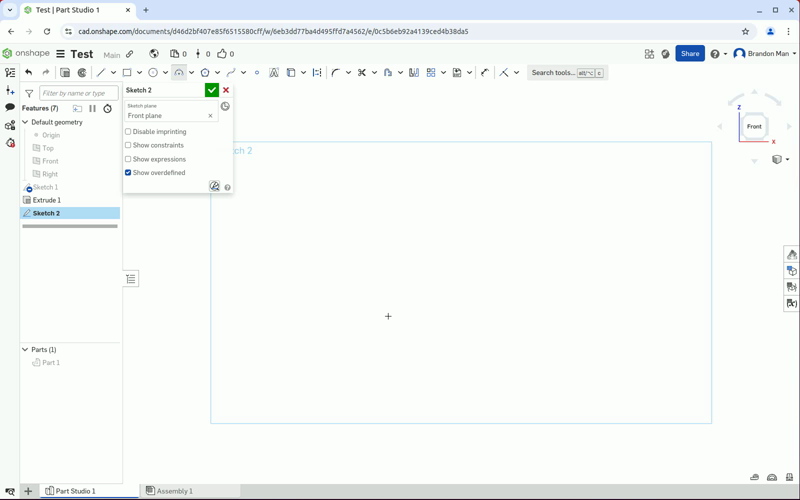
mouse_move(407, 323)
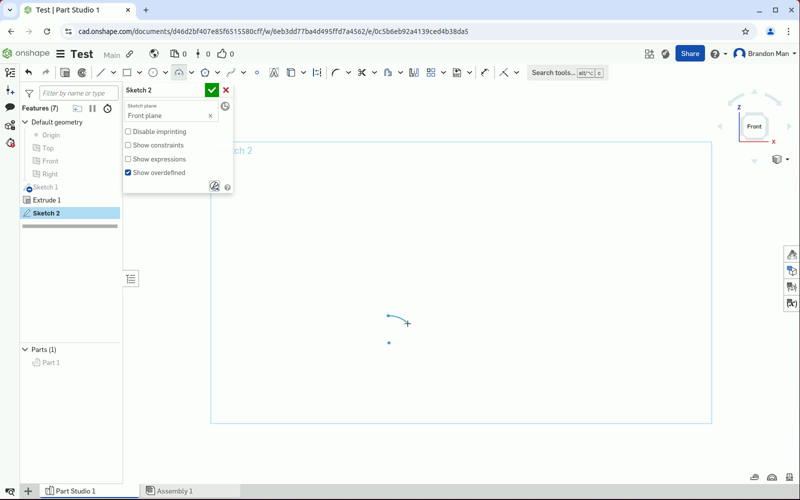
click(407, 323)
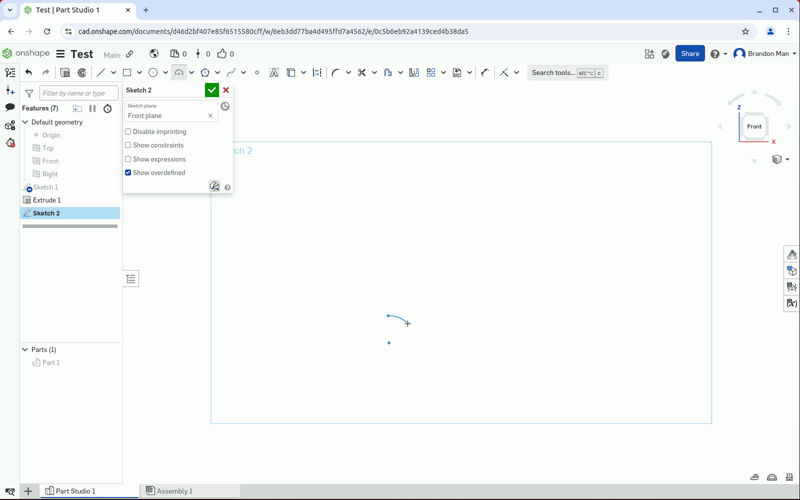
mouse_move(398, 316)
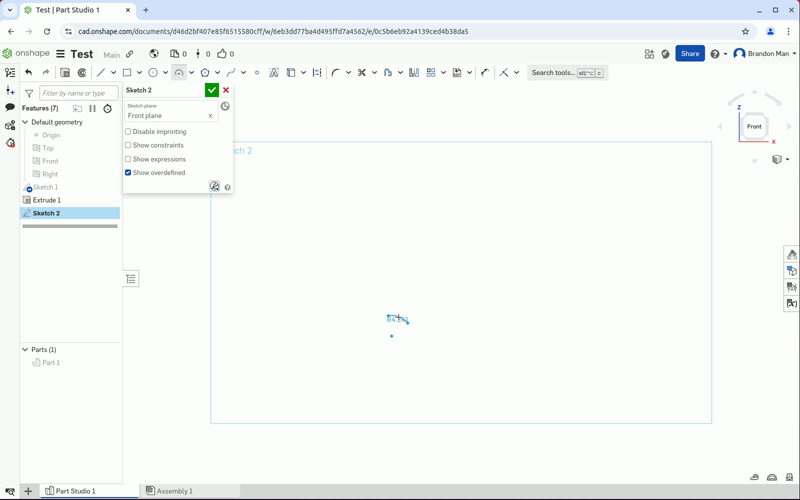
click(398, 316)
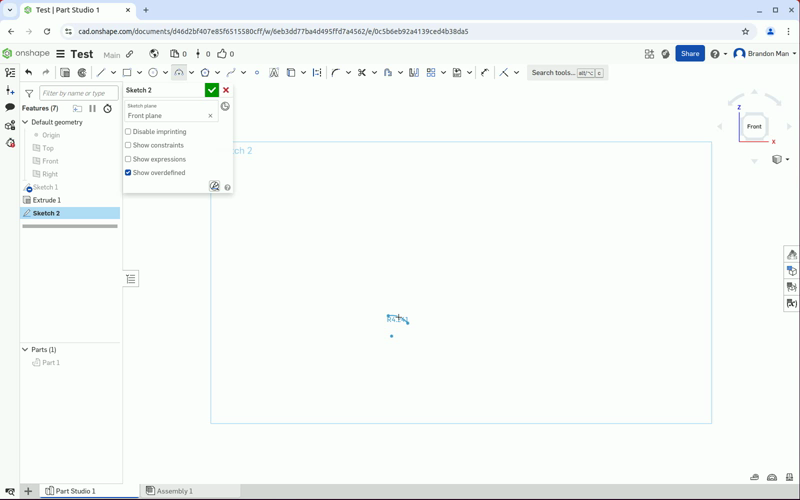
key_up(shift)
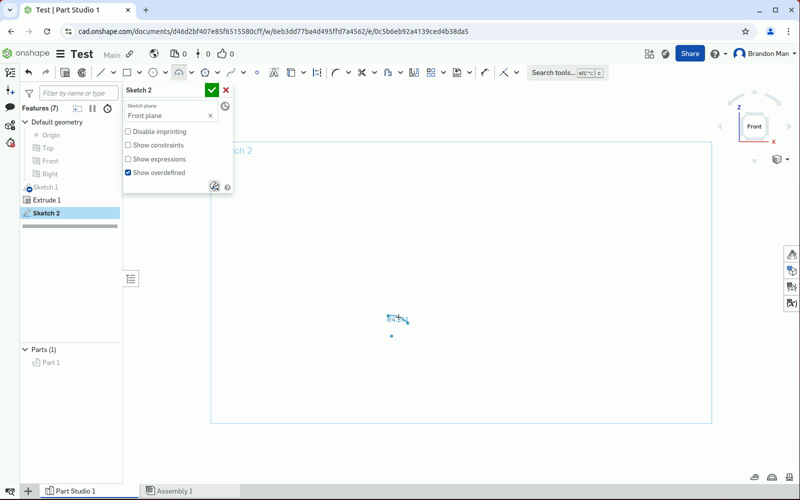
mouse_move(407, 323)
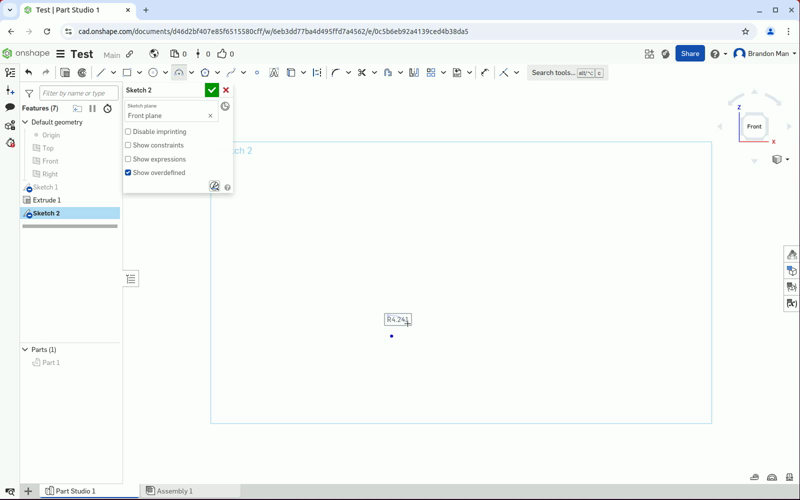
click(407, 323)
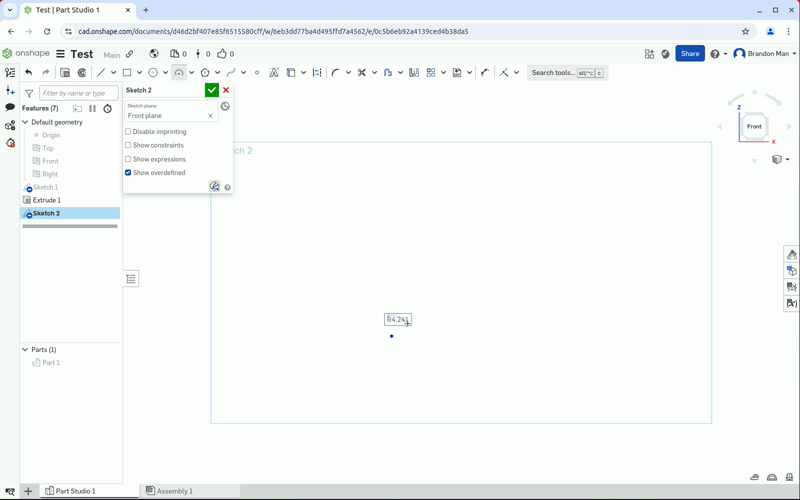
key_down(shift)
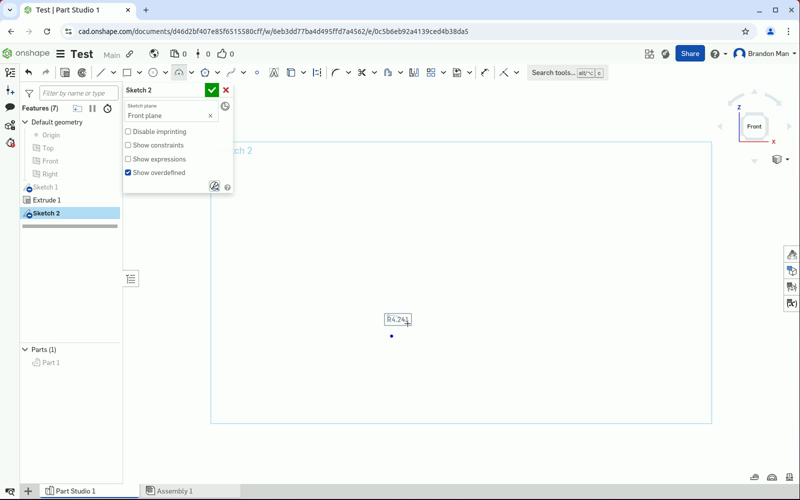
mouse_move(460, 350)
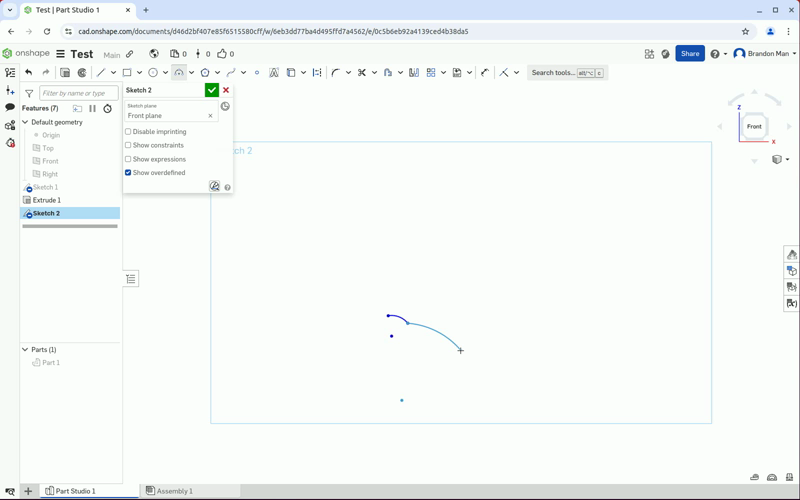
click(460, 350)
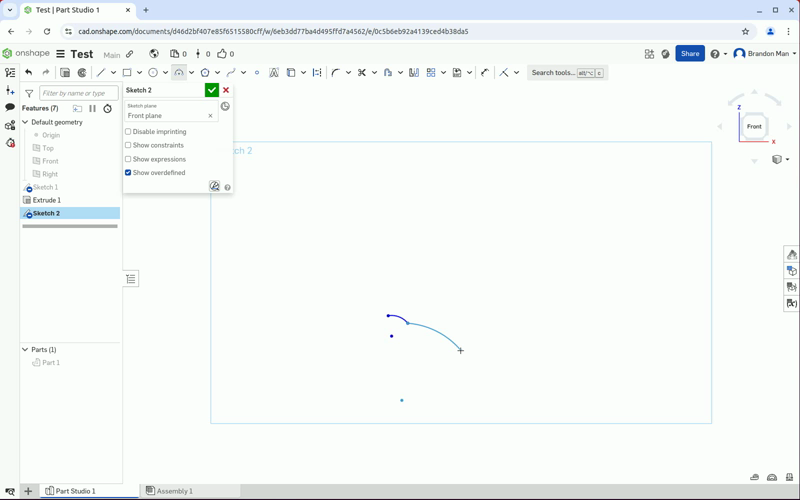
mouse_move(431, 342)
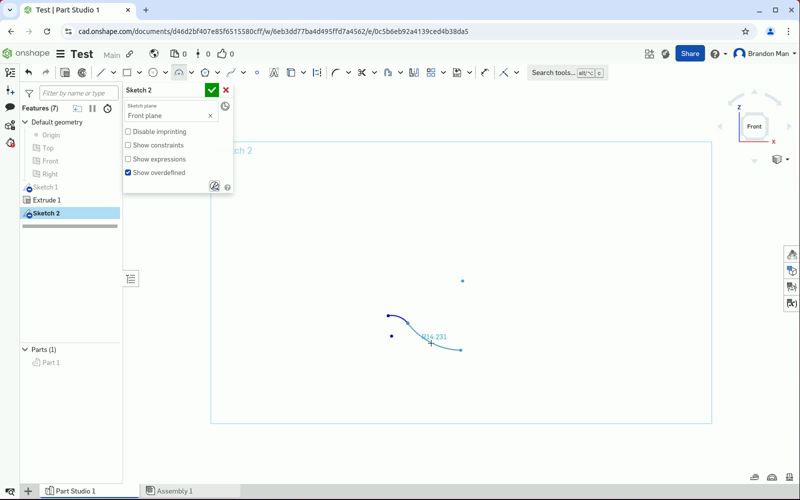
click(431, 342)
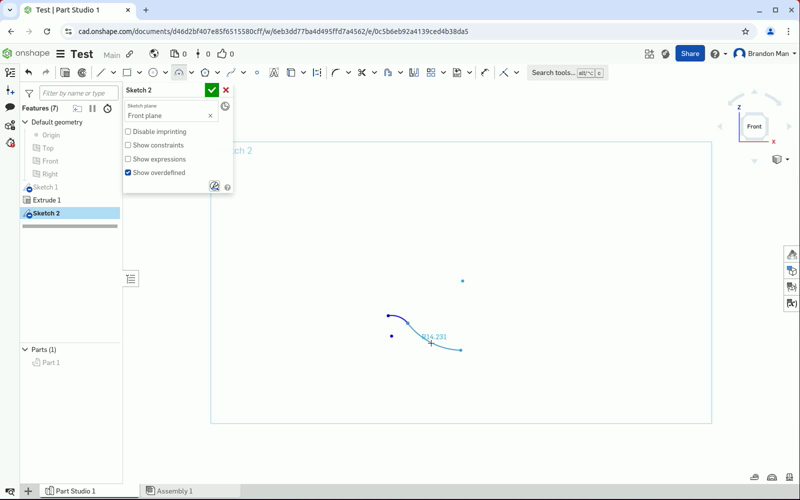
key_up(shift)
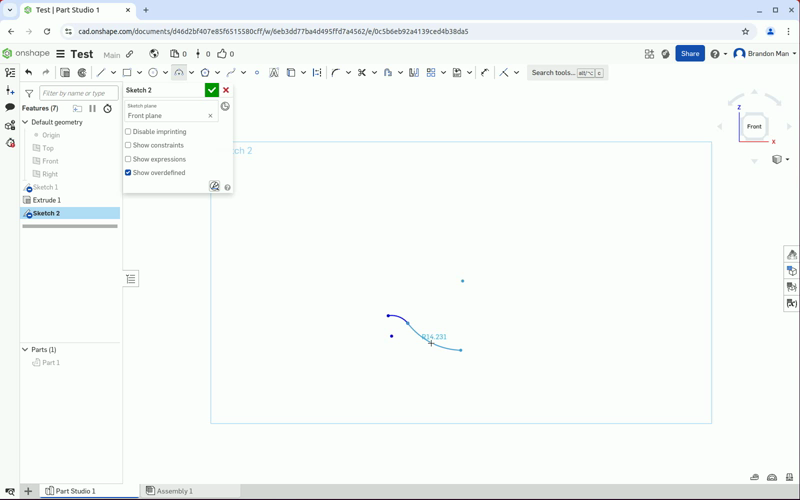
key(esc)
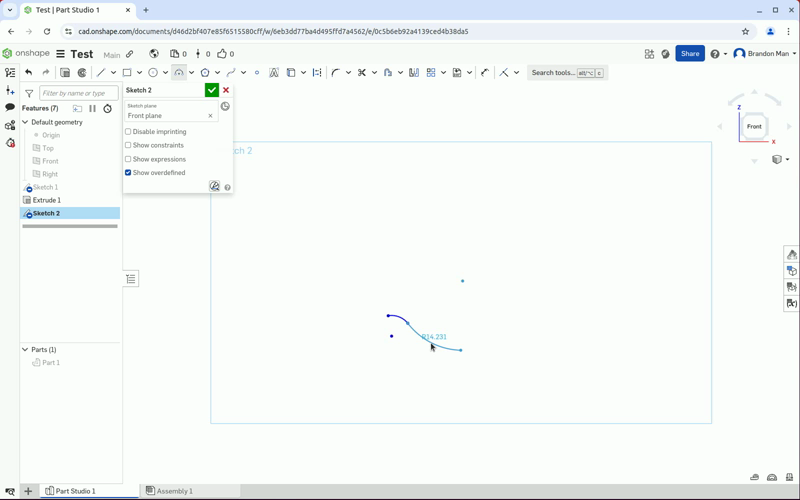
key(l)
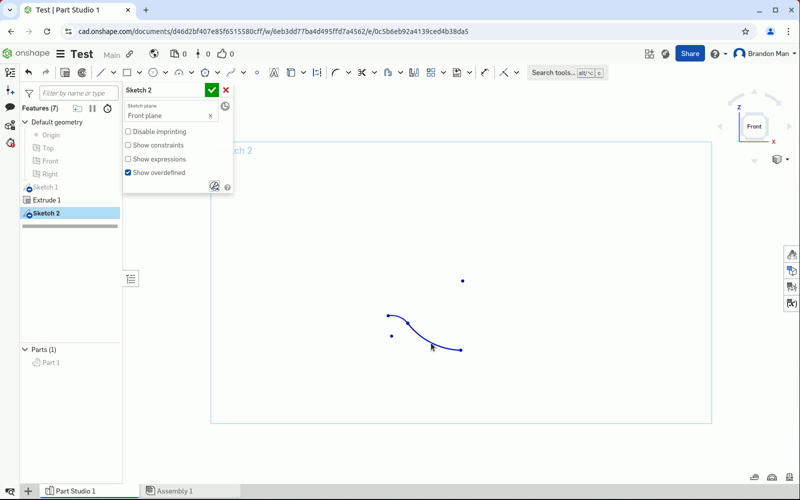
mouse_move(460, 350)
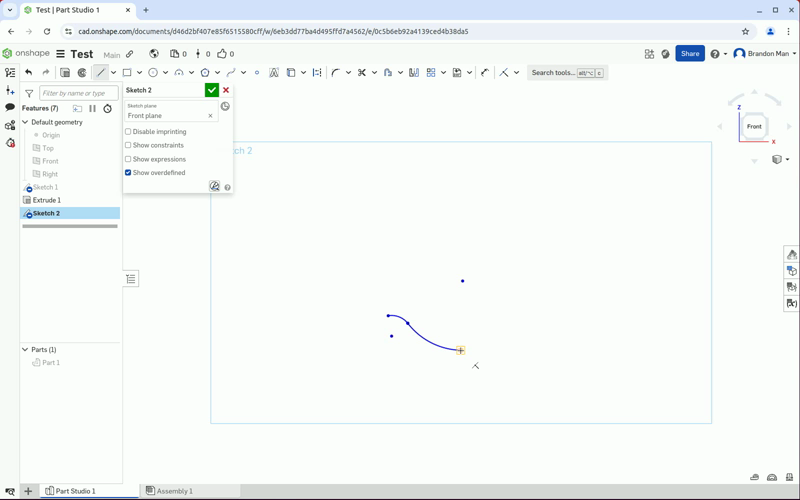
click(460, 350)
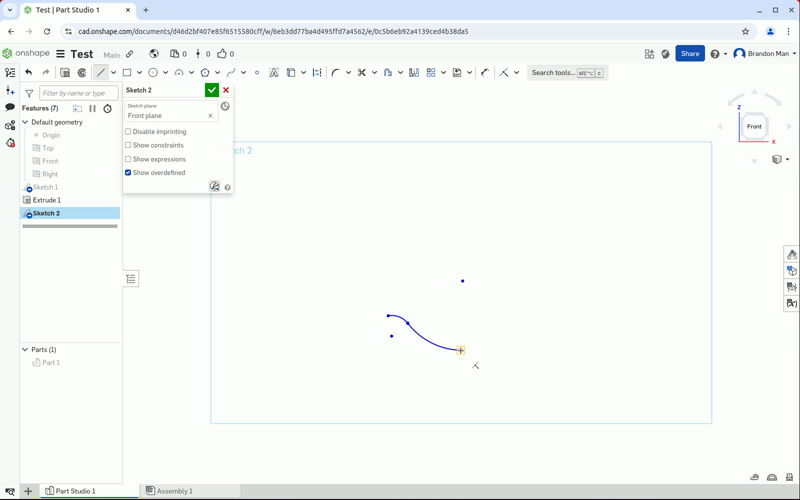
key_down(shift)
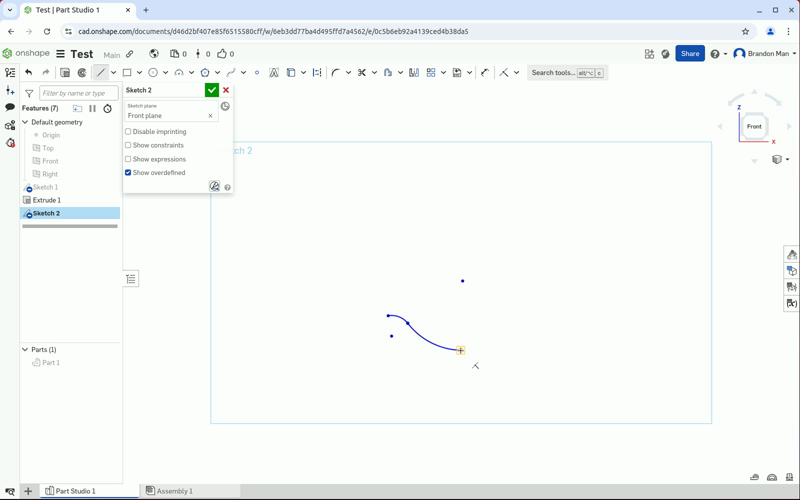
mouse_move(490, 350)
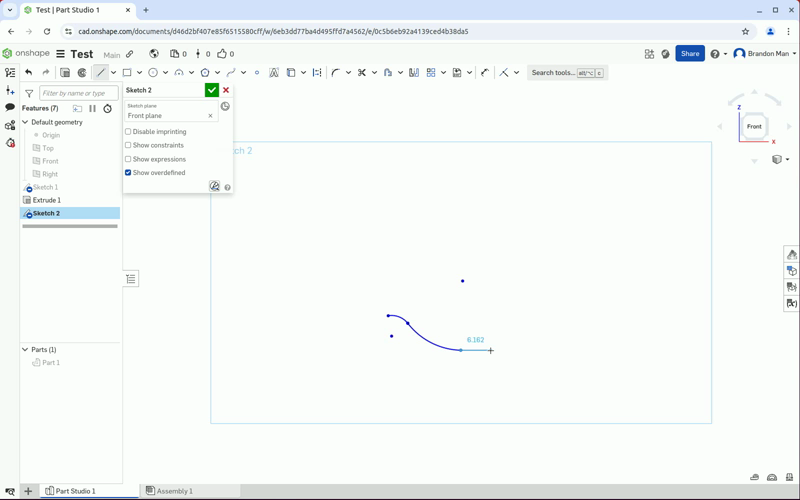
mouse_move(460, 329)
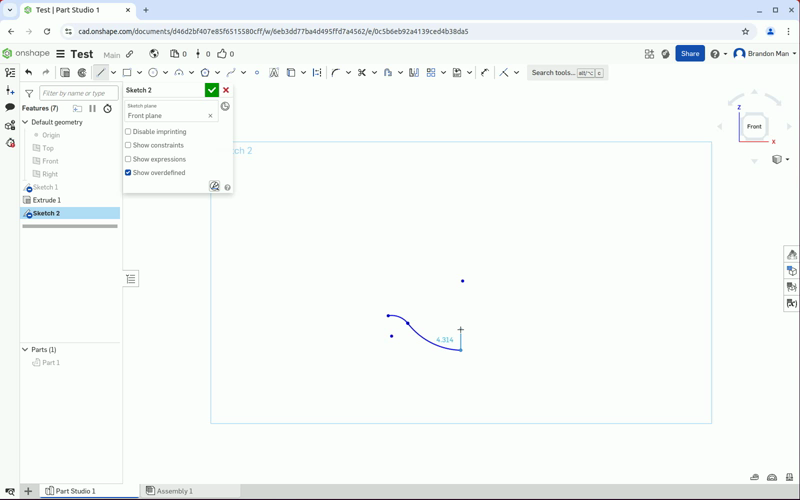
click(460, 329)
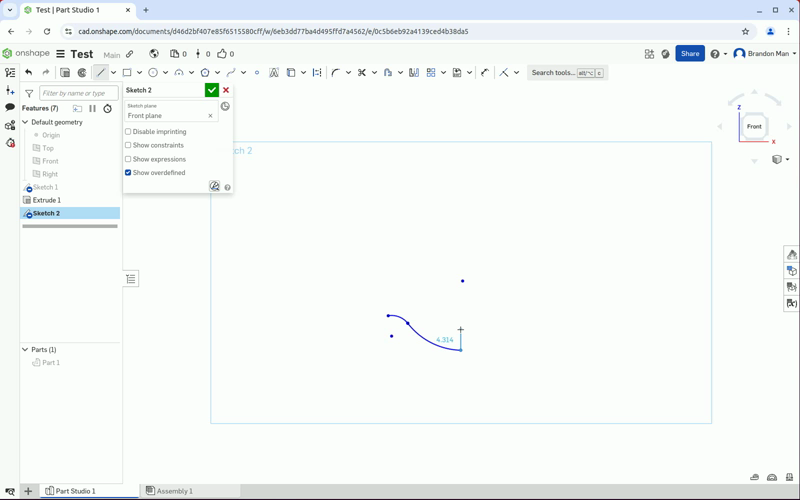
key_up(shift)
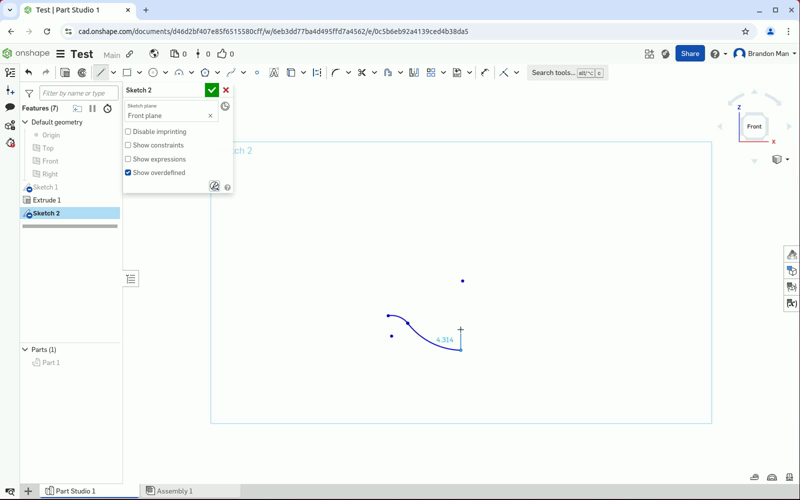
key(esc)
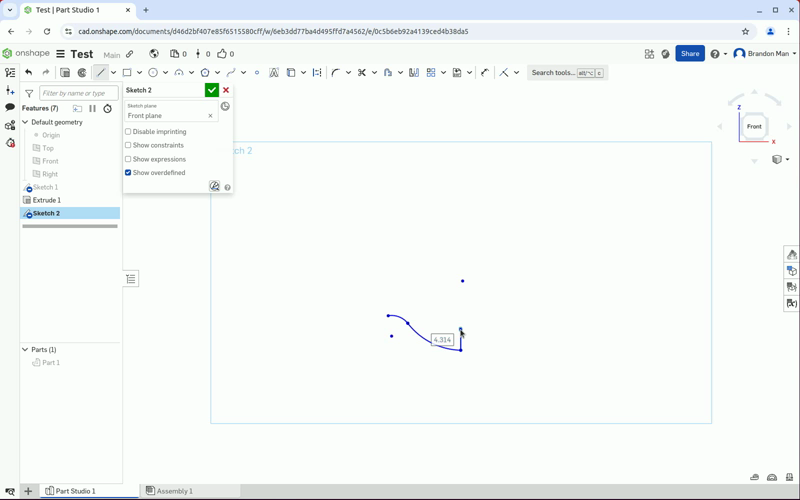
key(a)
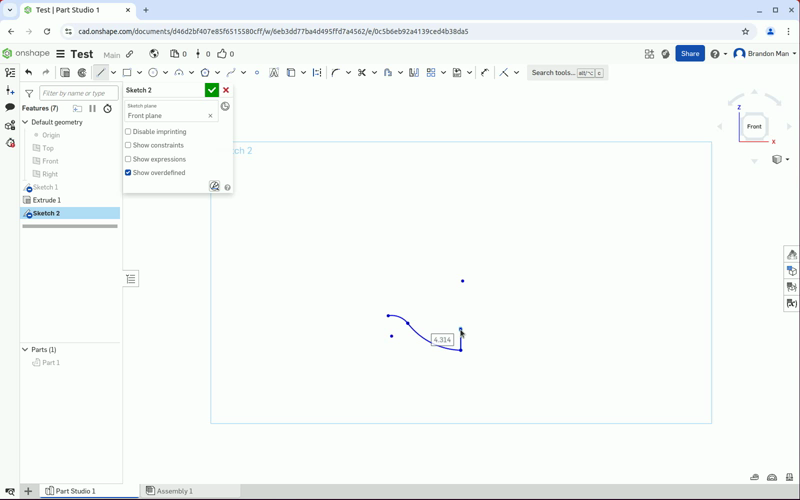
mouse_move(460, 329)
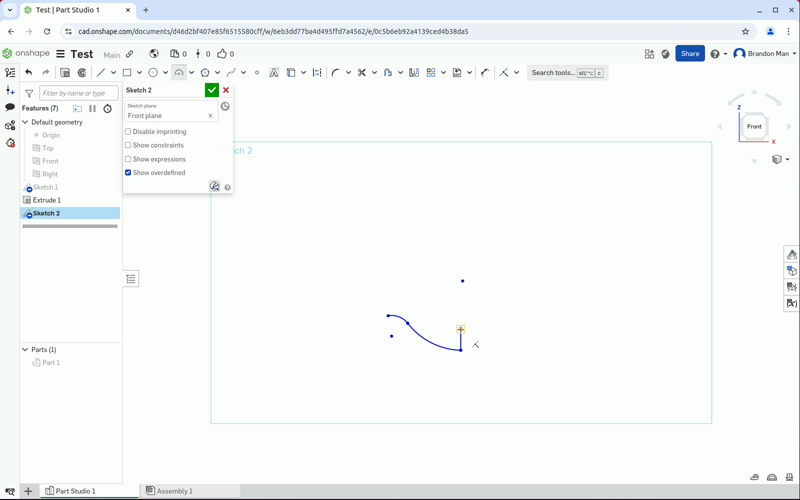
click(460, 329)
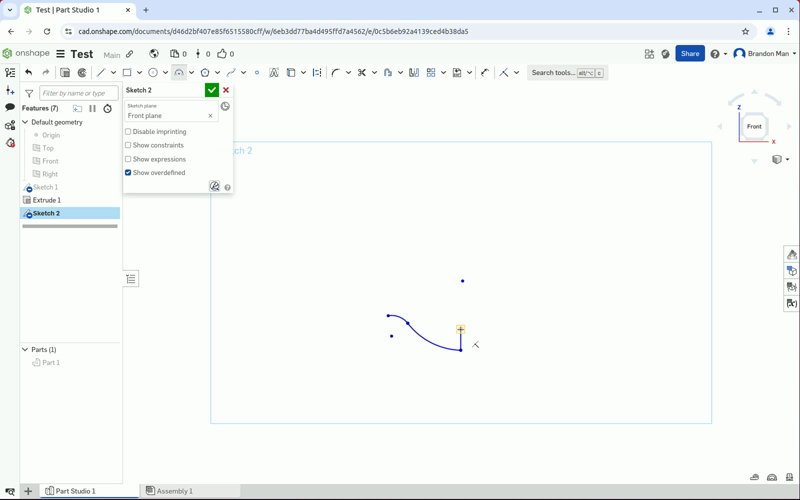
key_down(shift)
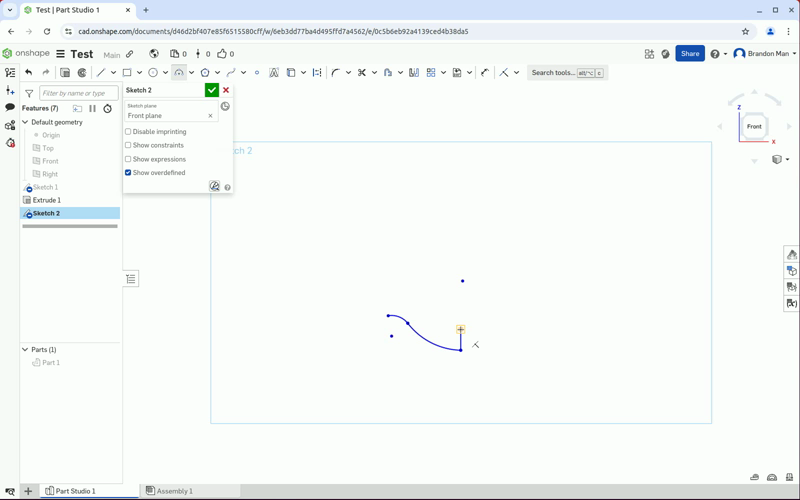
mouse_move(460, 237)
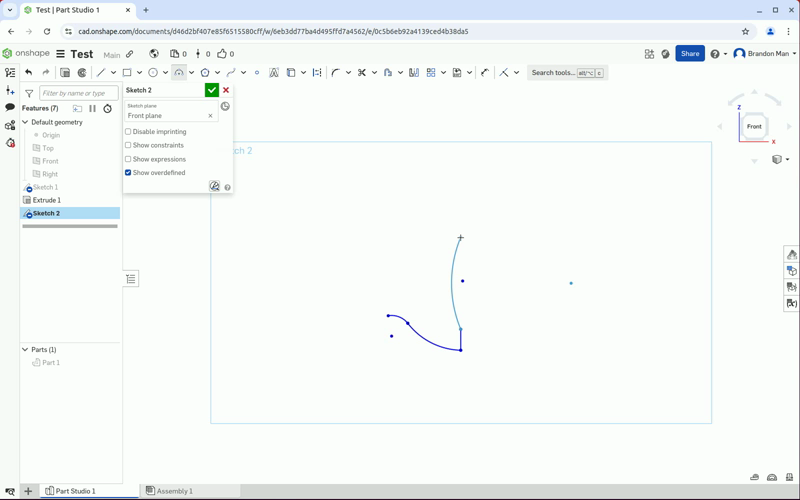
click(460, 237)
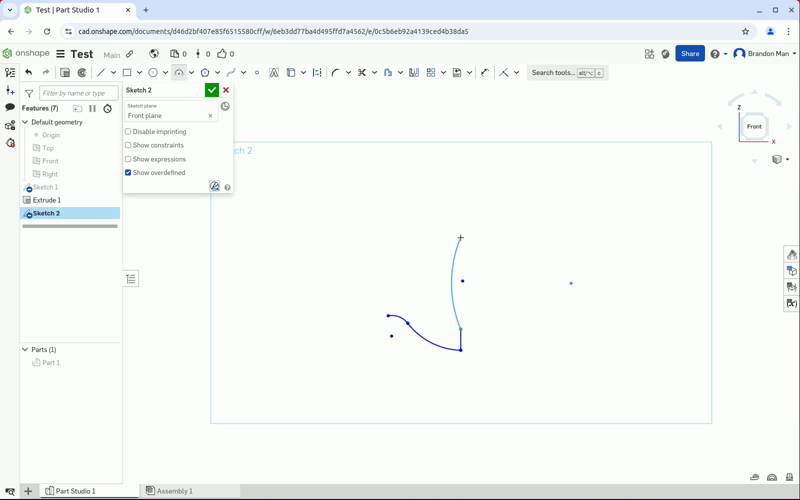
mouse_move(414, 283)
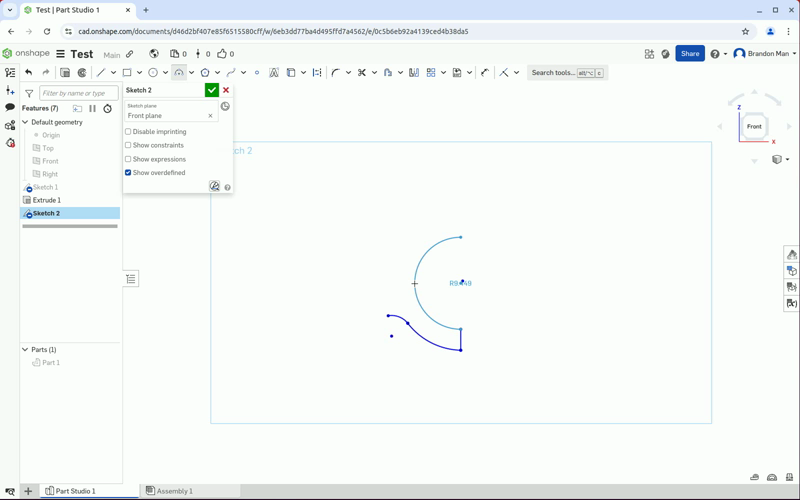
click(414, 283)
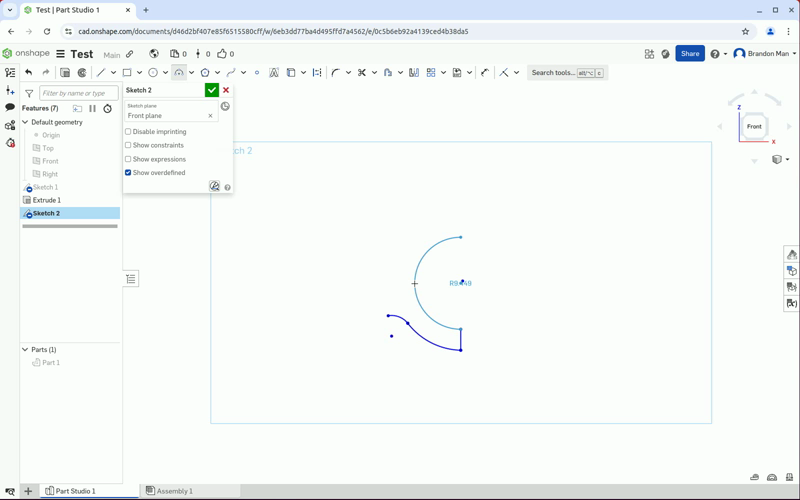
key_up(shift)
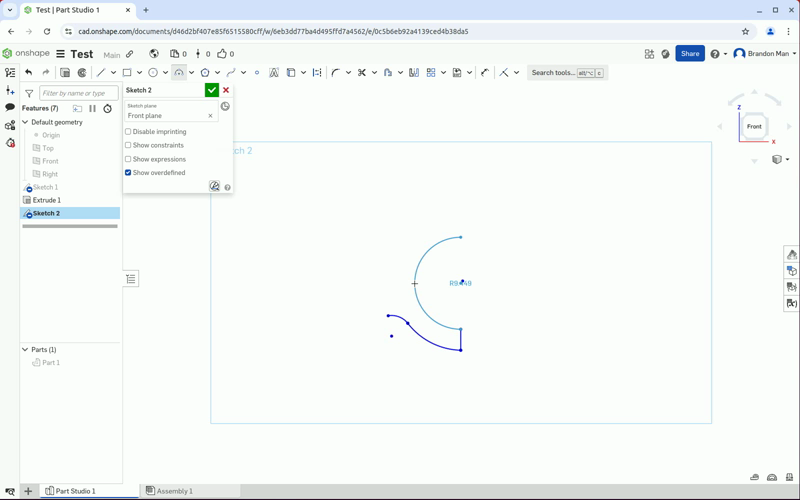
key(esc)
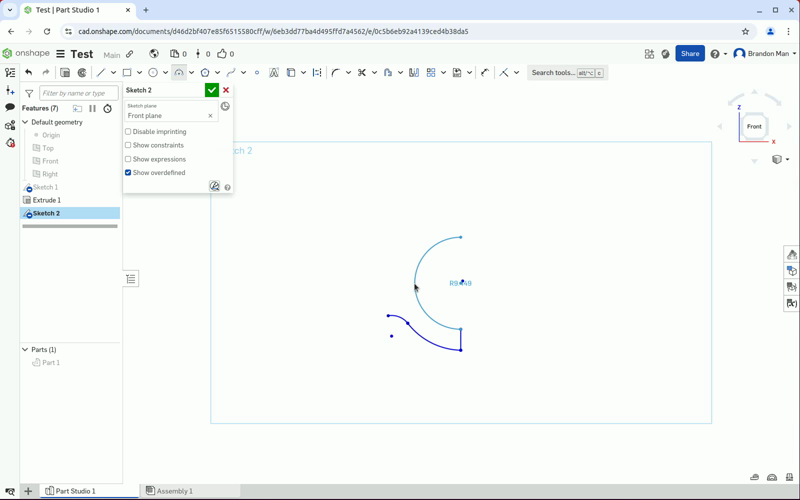
key(l)
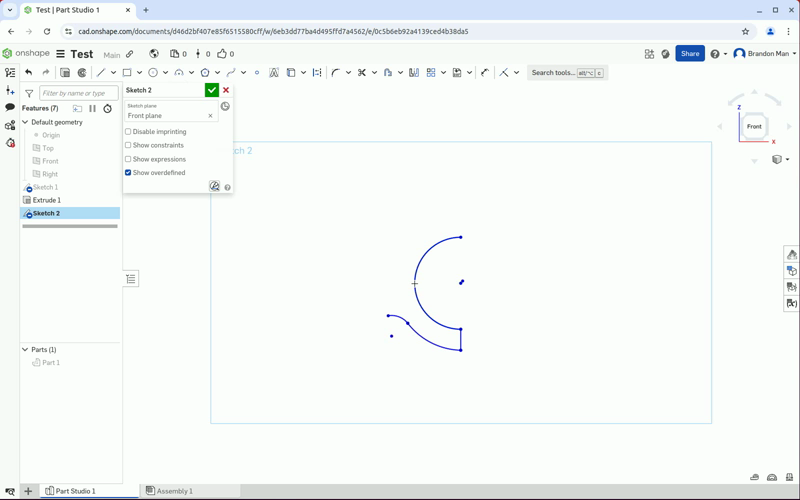
mouse_move(460, 237)
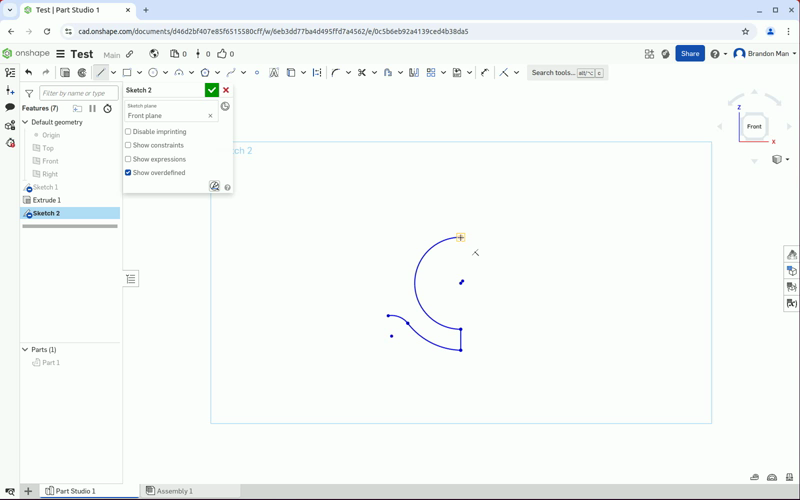
click(460, 237)
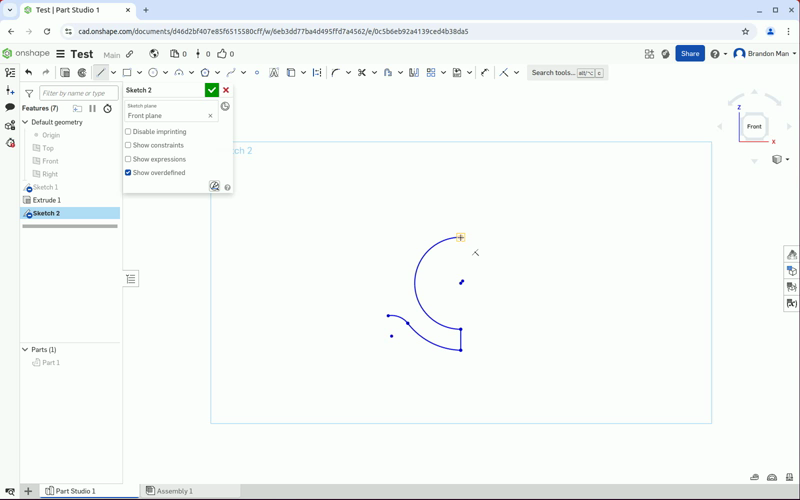
key_down(shift)
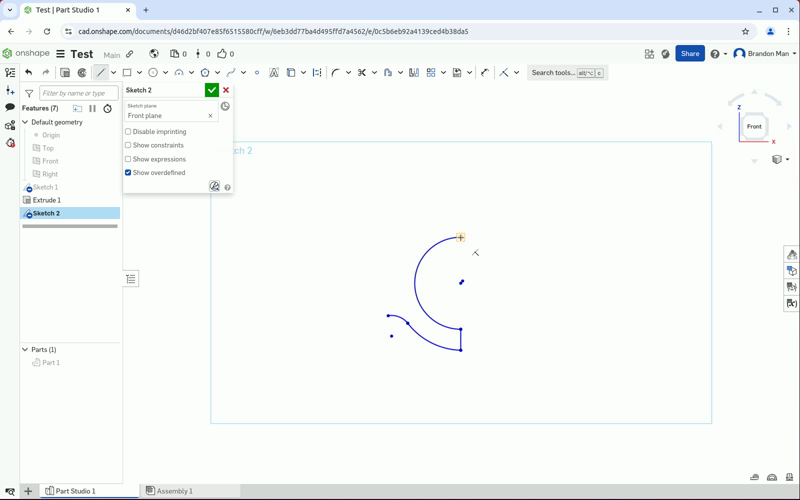
mouse_move(490, 237)
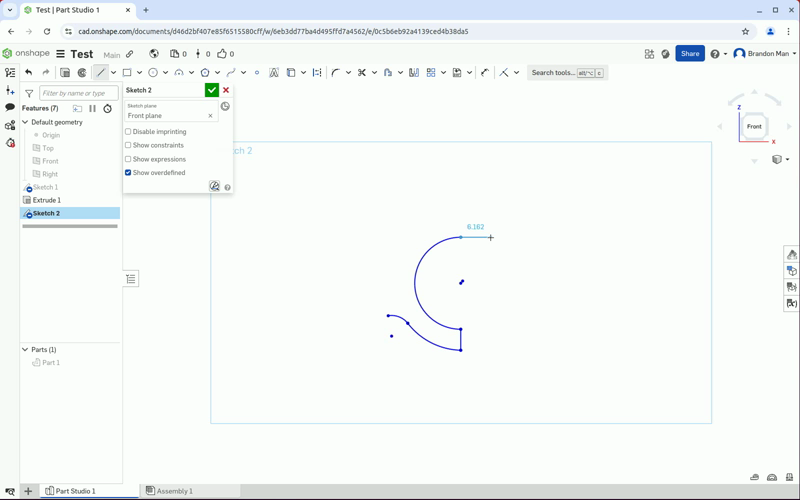
mouse_move(460, 217)
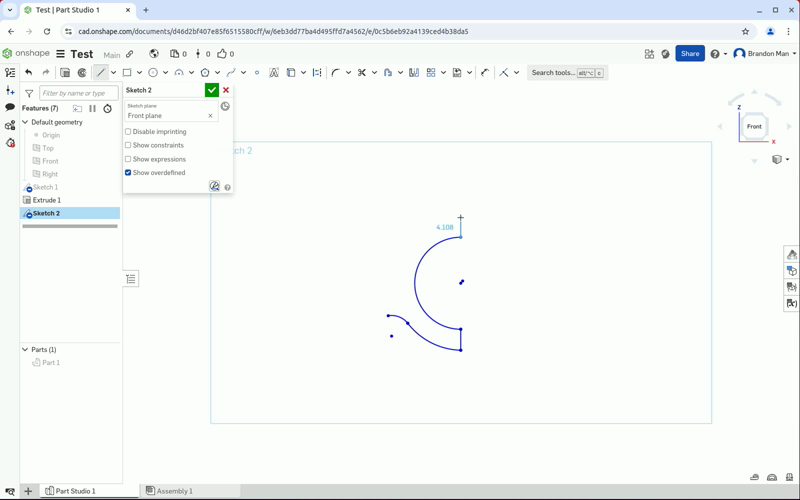
click(460, 217)
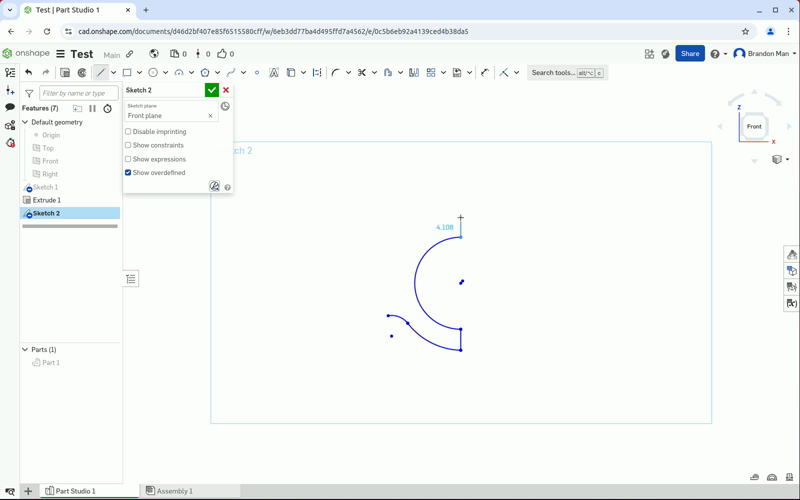
key_up(shift)
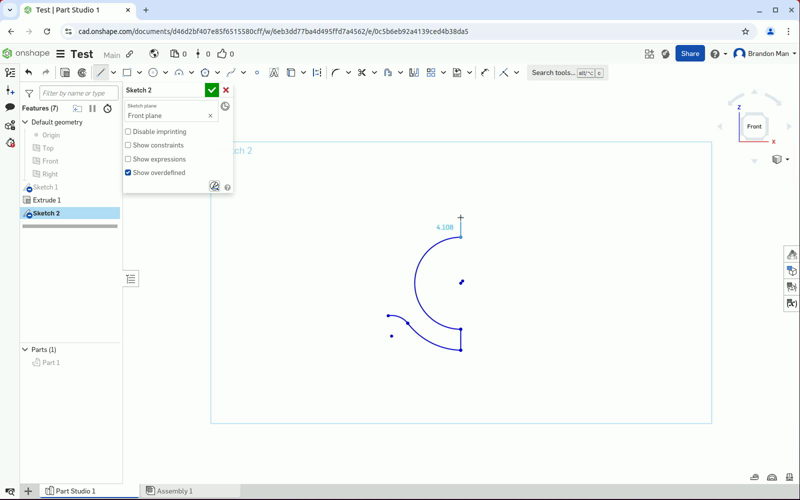
key(esc)
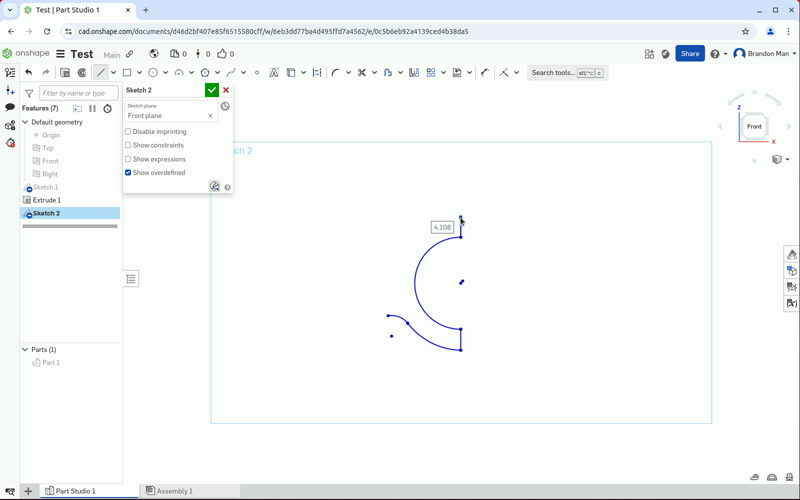
key(a)
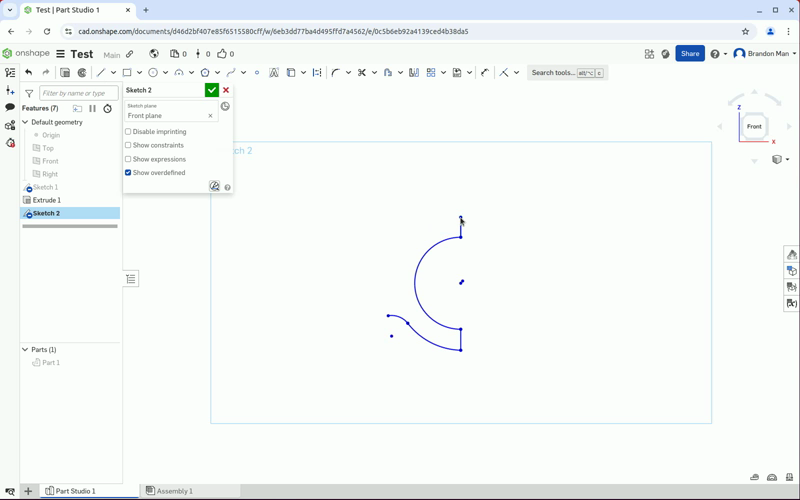
mouse_move(460, 217)
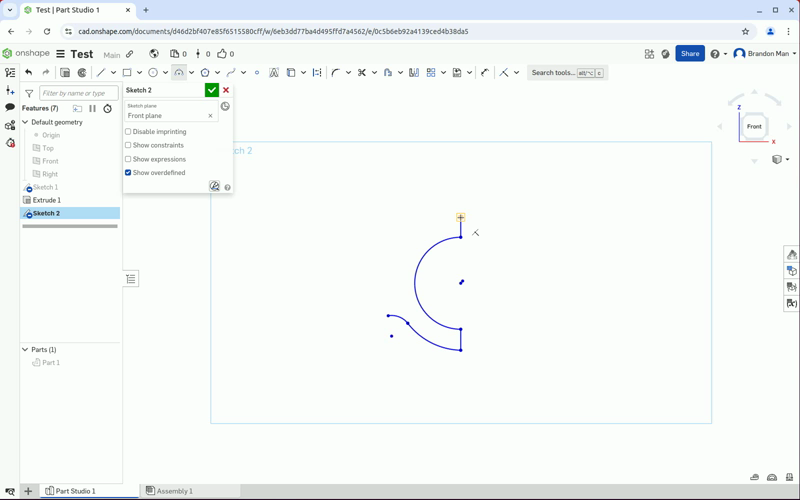
click(460, 217)
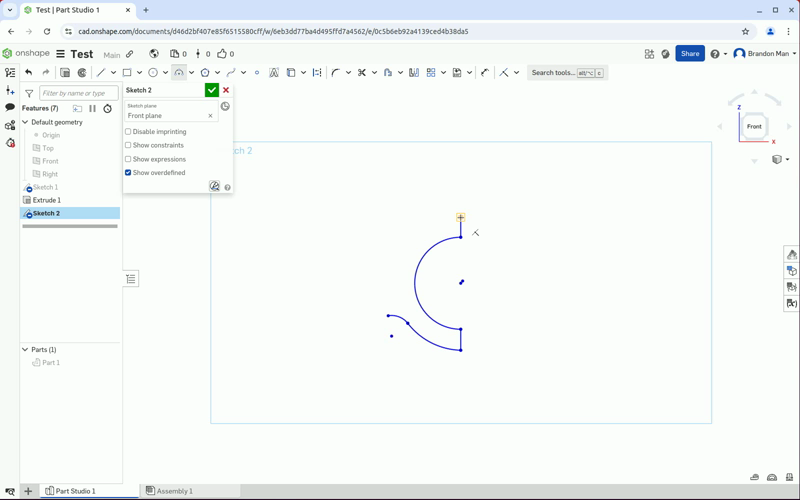
key_down(shift)
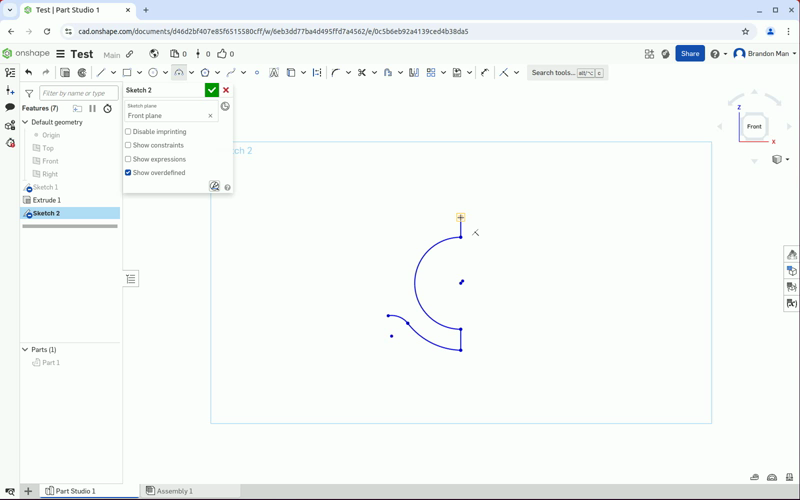
mouse_move(407, 243)
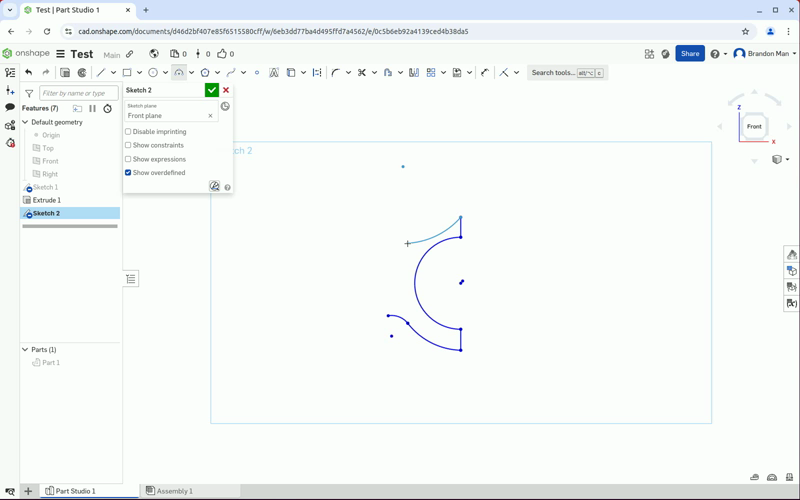
click(407, 243)
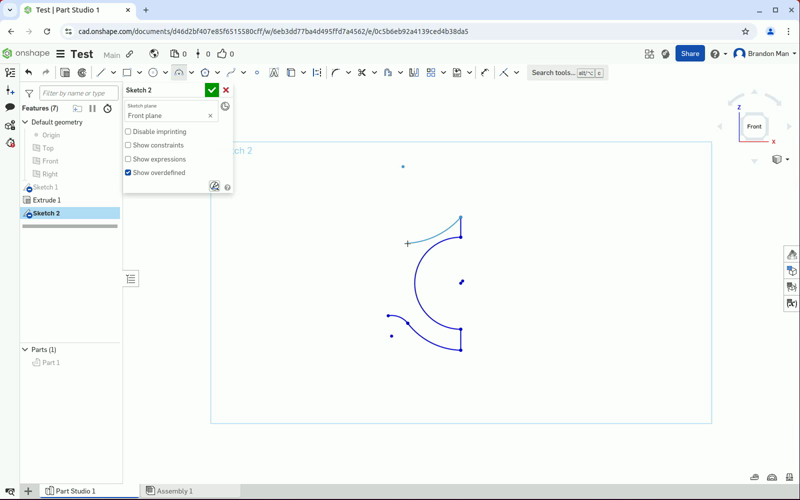
mouse_move(431, 223)
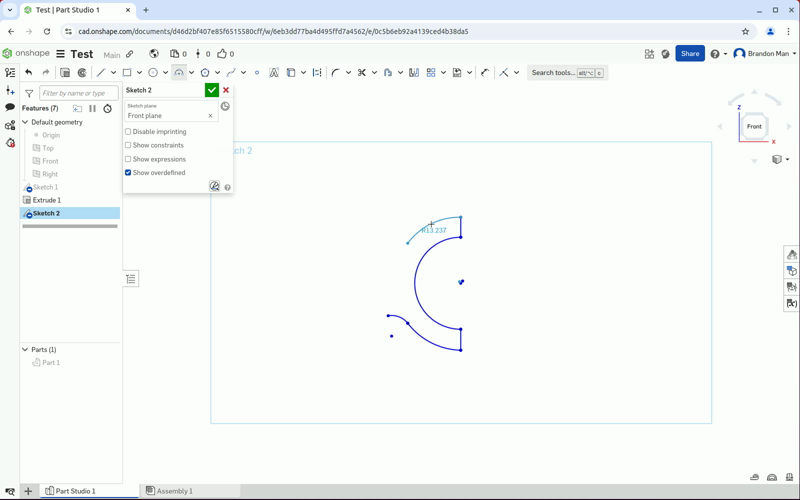
click(431, 223)
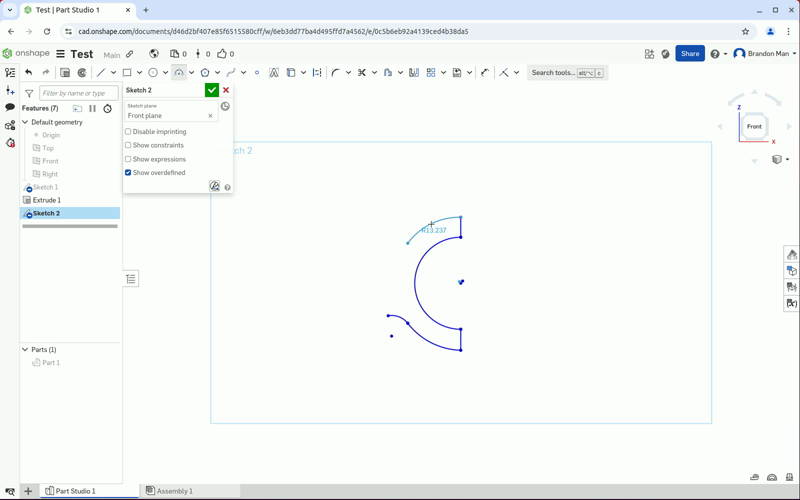
key_up(shift)
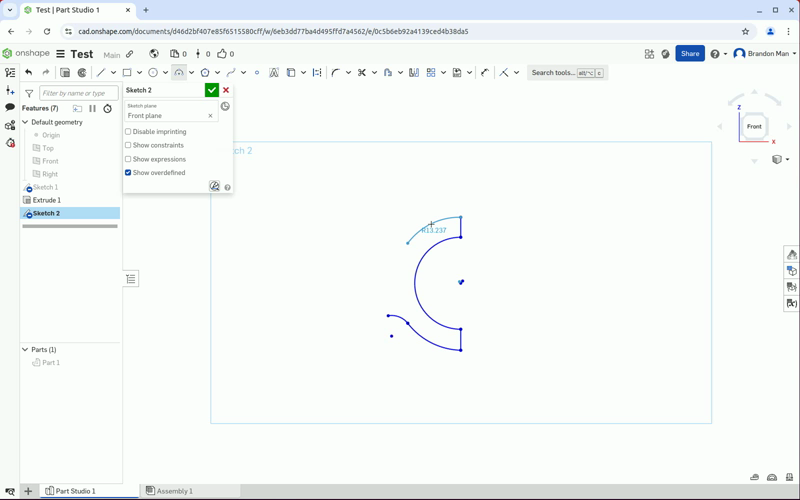
mouse_move(407, 243)
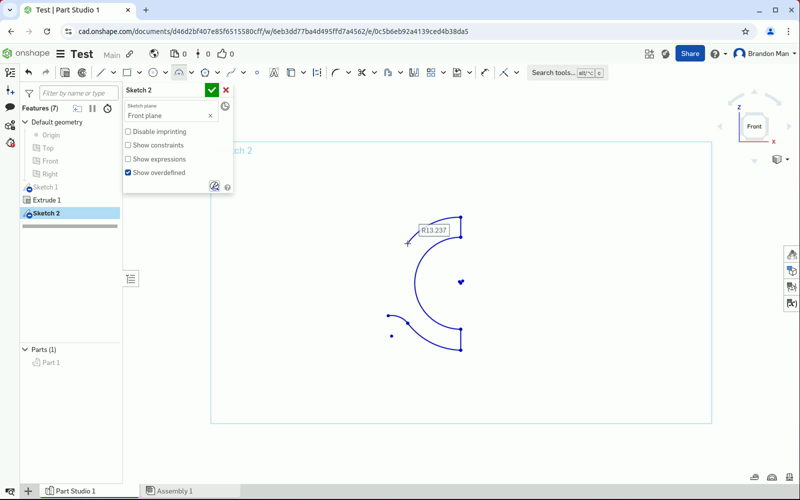
click(407, 243)
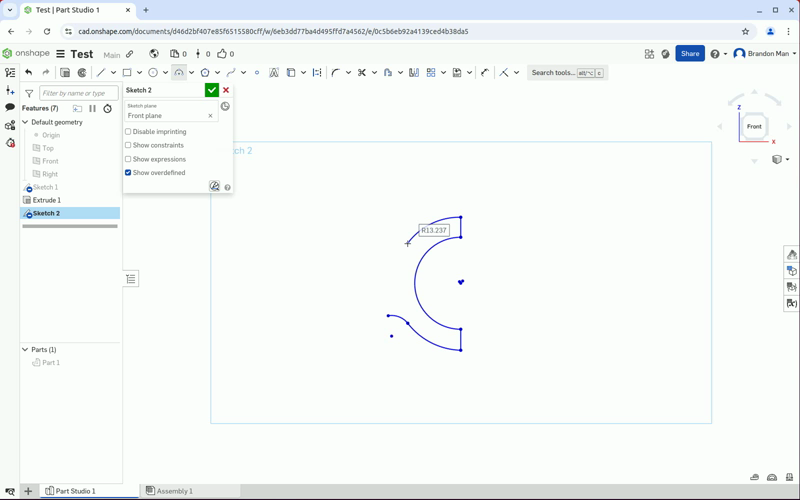
key_down(shift)
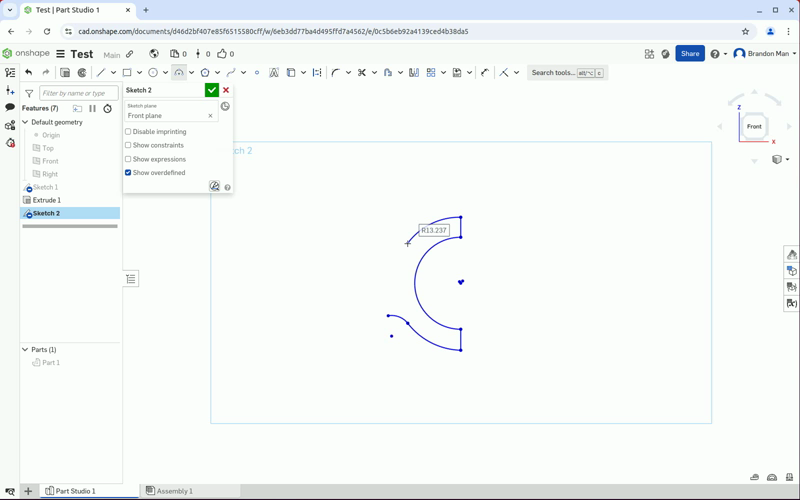
mouse_move(388, 251)
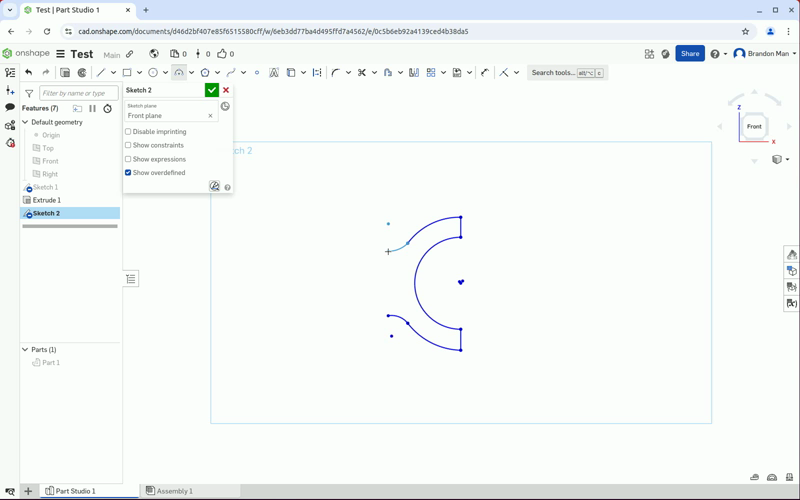
click(388, 251)
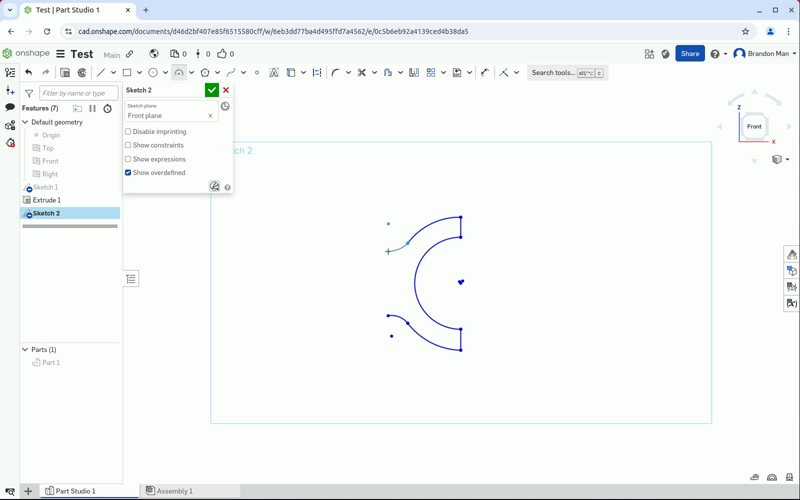
mouse_move(399, 250)
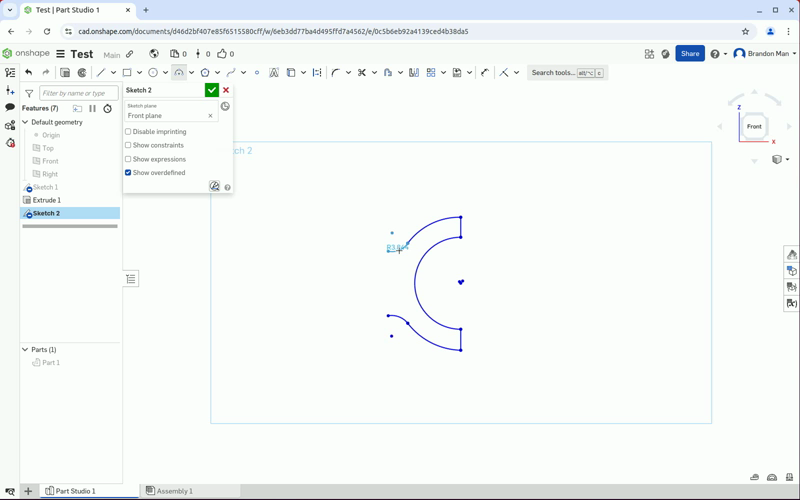
click(399, 250)
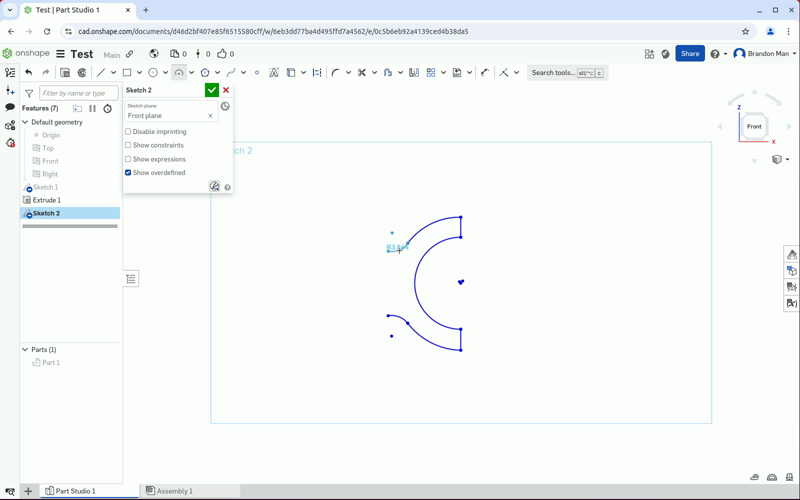
key_up(shift)
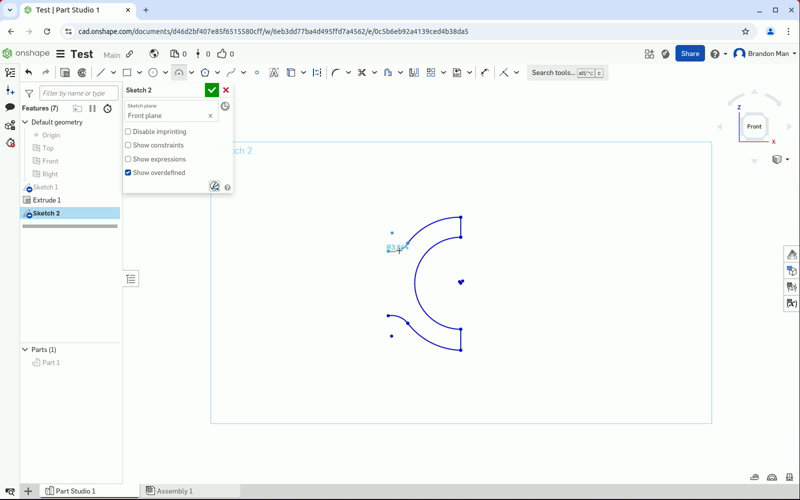
mouse_move(388, 251)
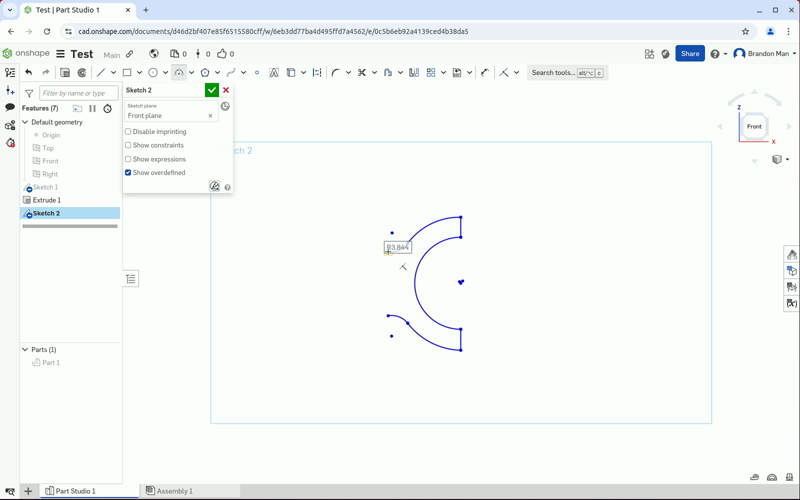
click(388, 251)
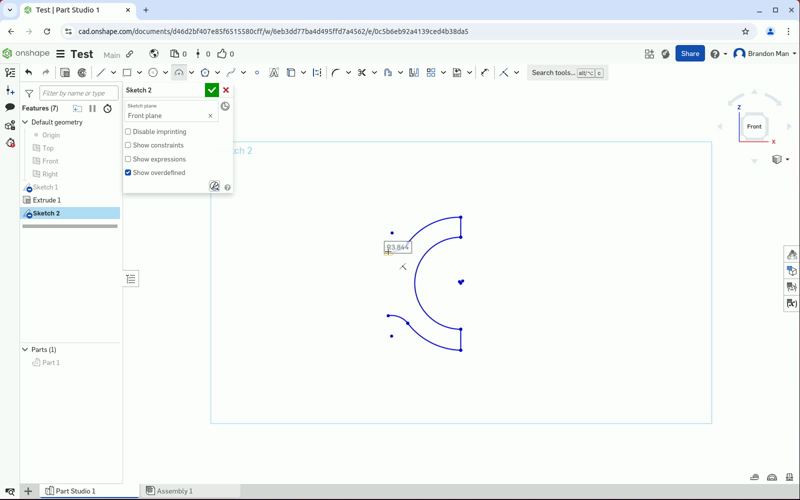
mouse_move(388, 315)
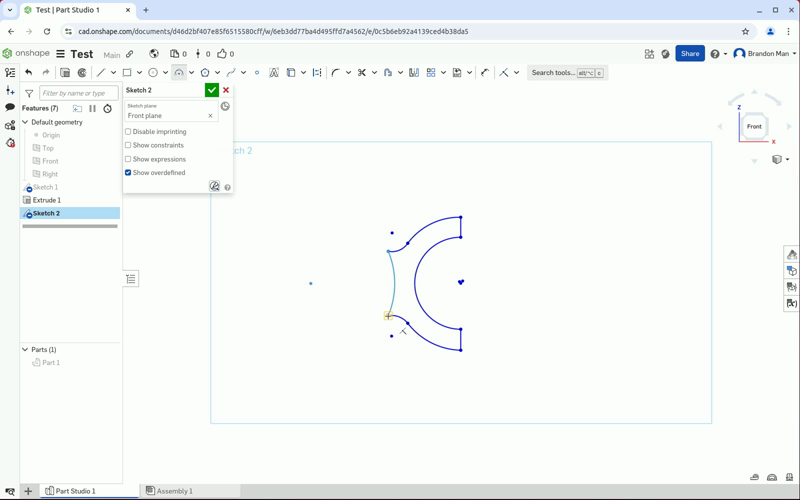
click(388, 315)
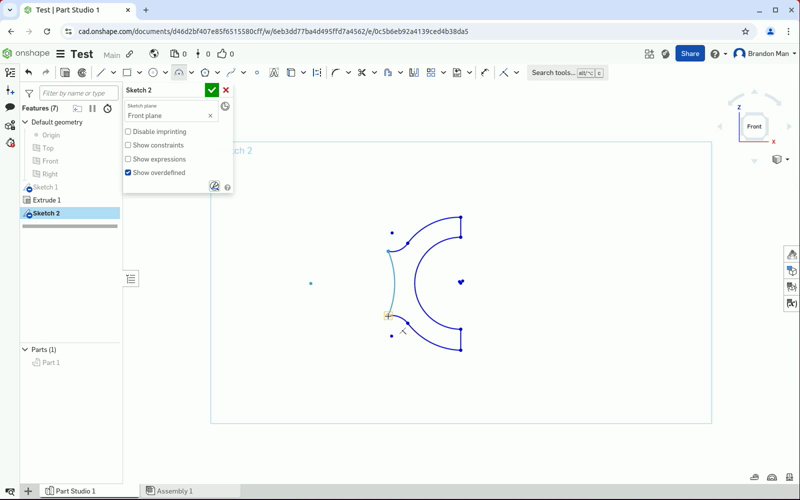
key_down(shift)
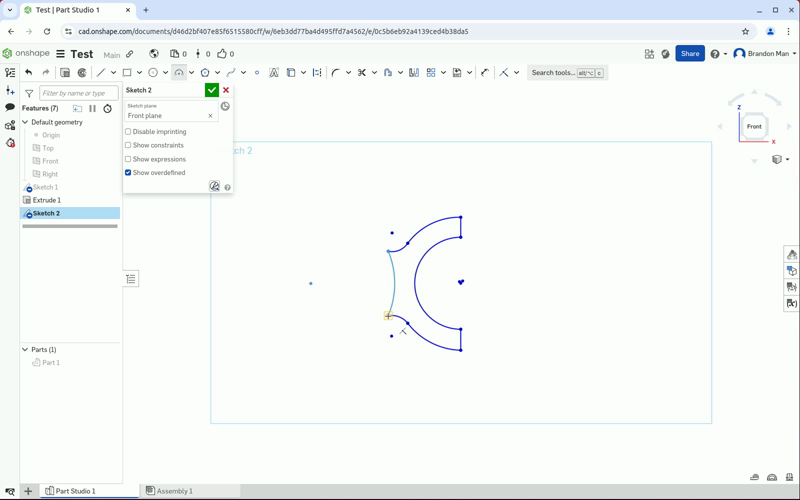
mouse_move(348, 283)
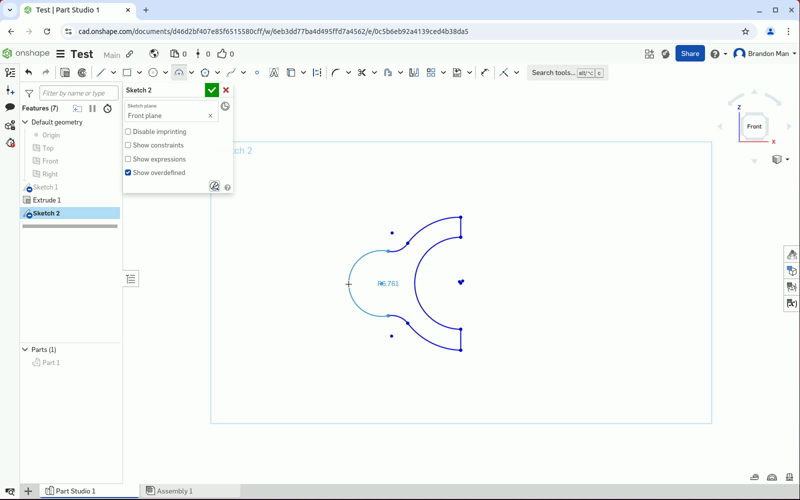
click(348, 283)
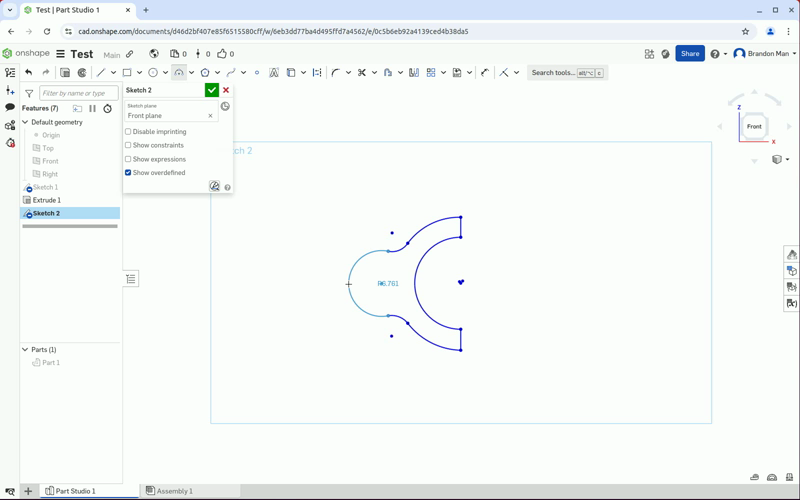
key_up(shift)
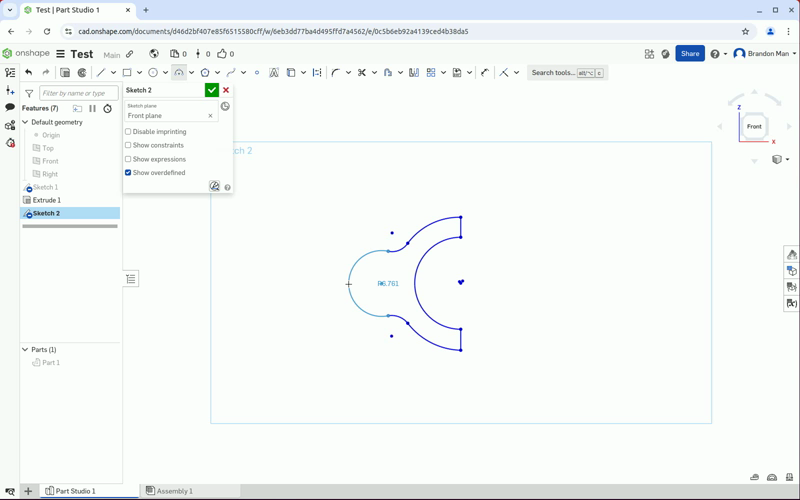
key(esc)
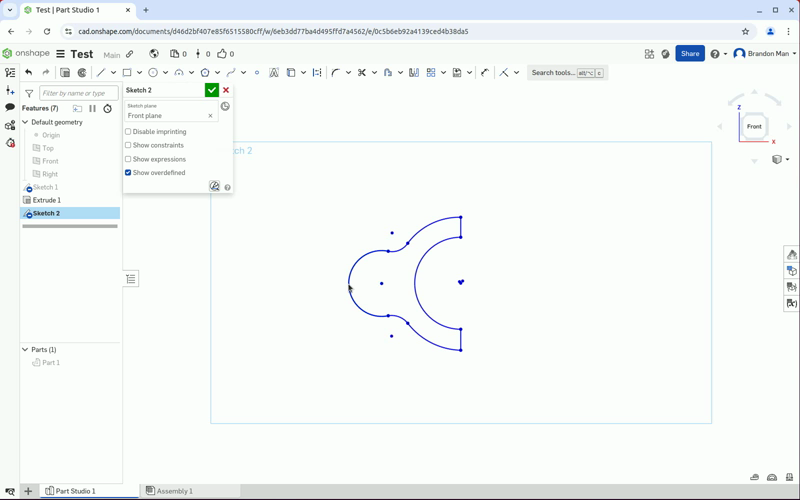
key(c)
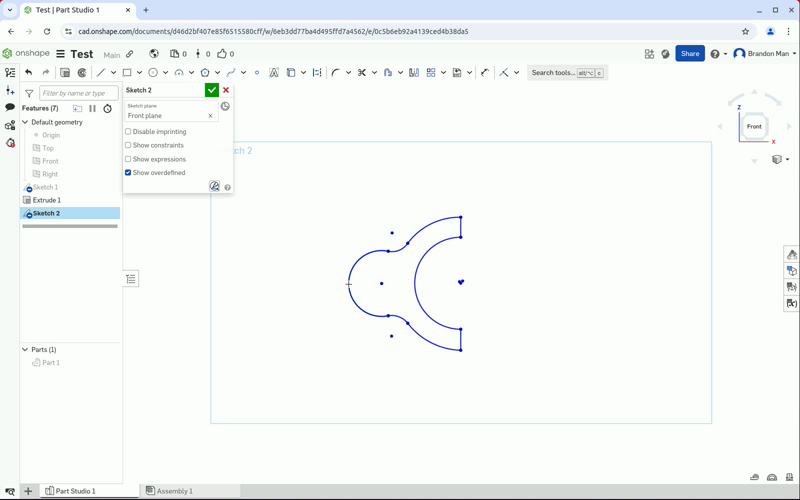
key_down(shift)
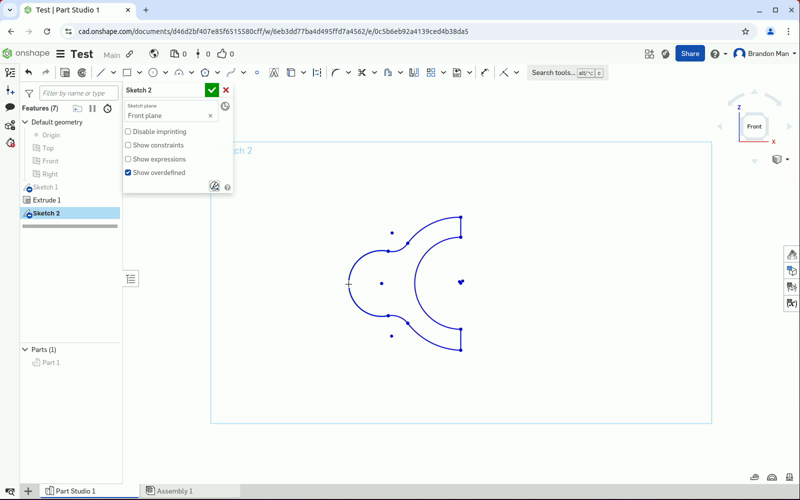
mouse_move(381, 283)
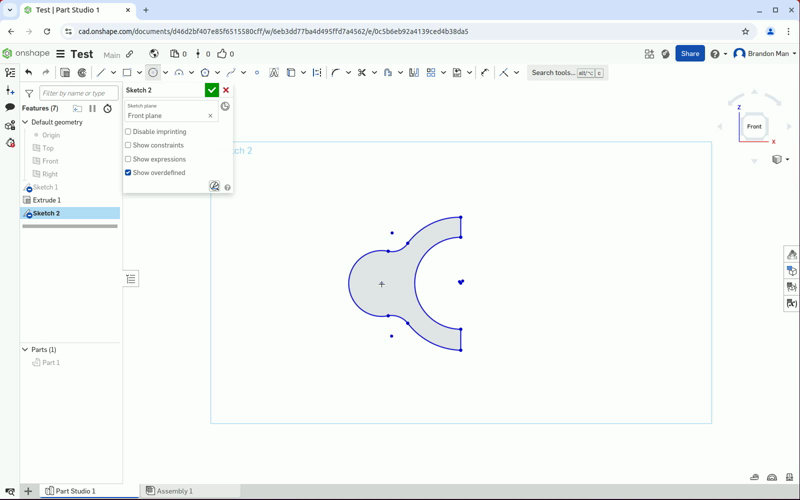
scroll(6)
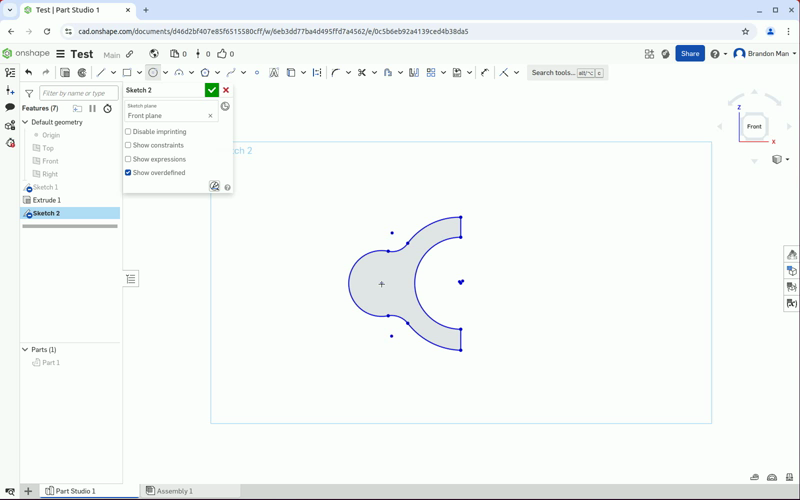
scroll(6)
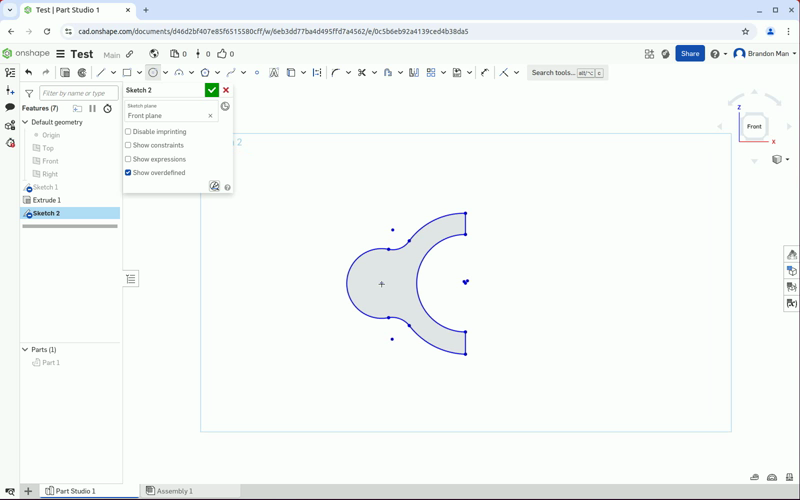
scroll(6)
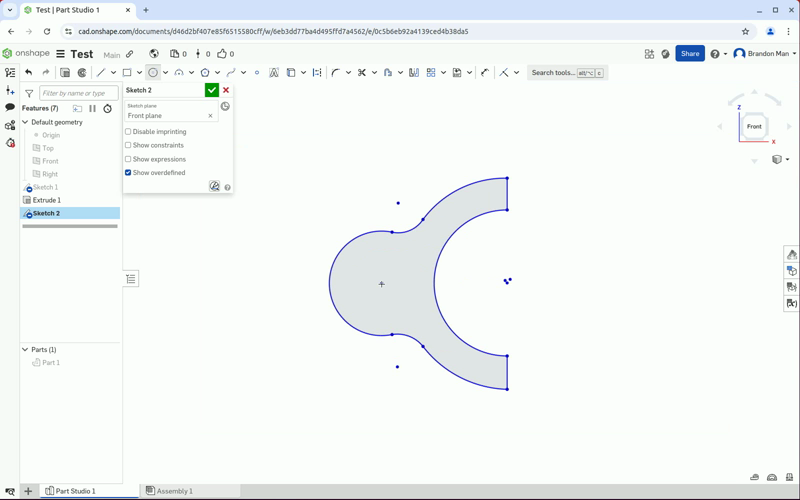
scroll(6)
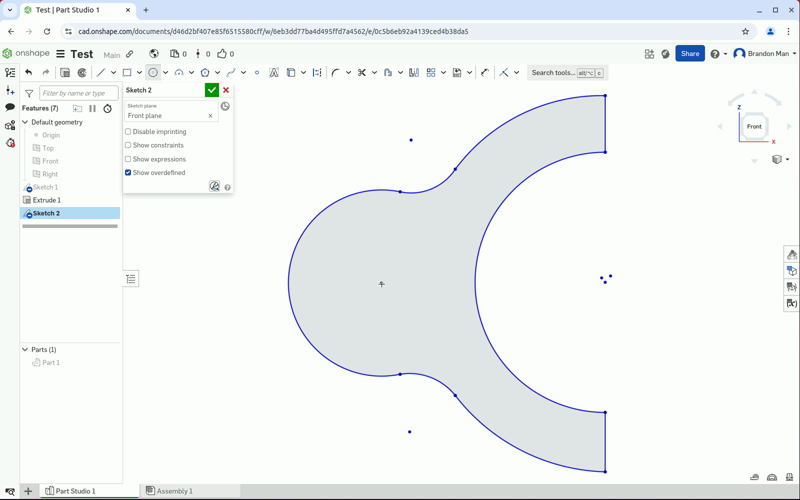
scroll(6)
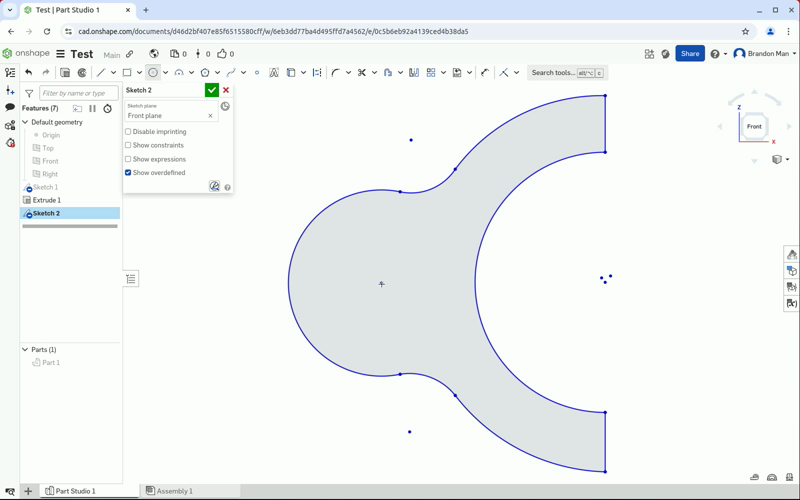
scroll(6)
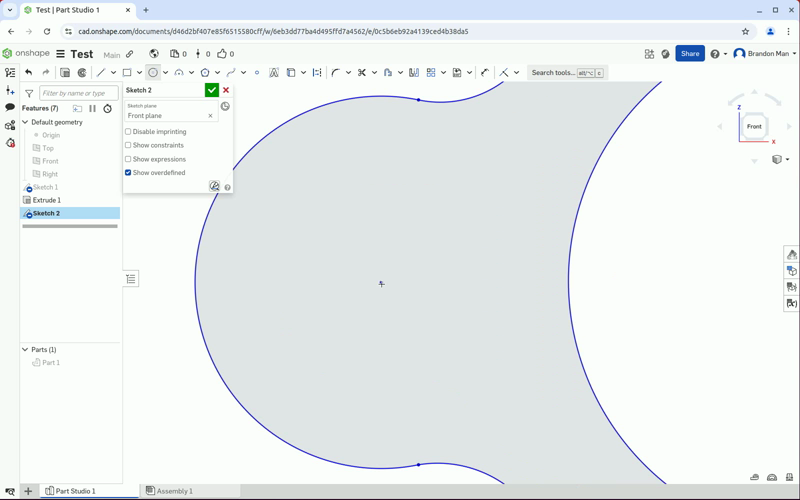
scroll(6)
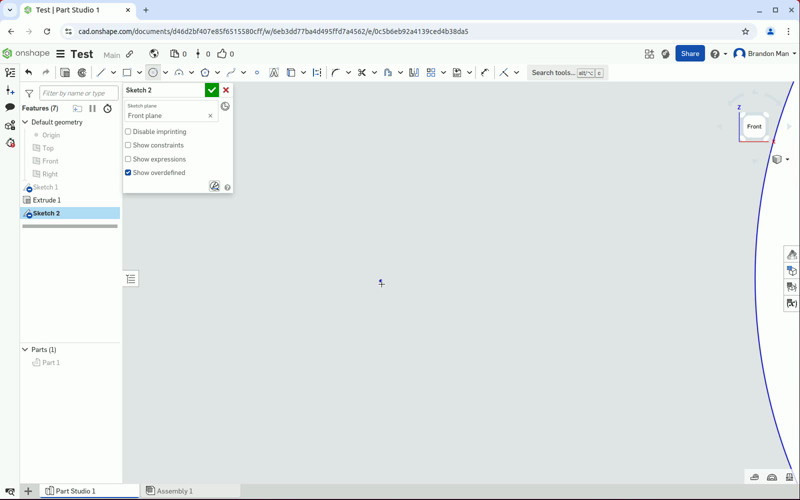
click(381, 283)
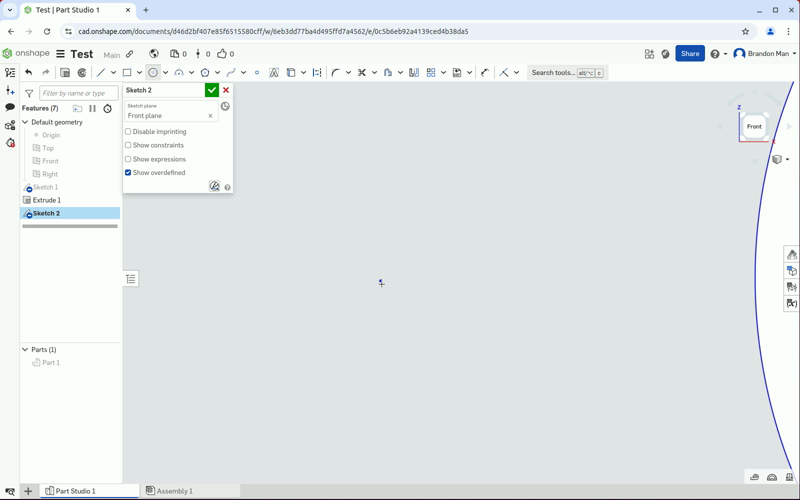
scroll(-6)
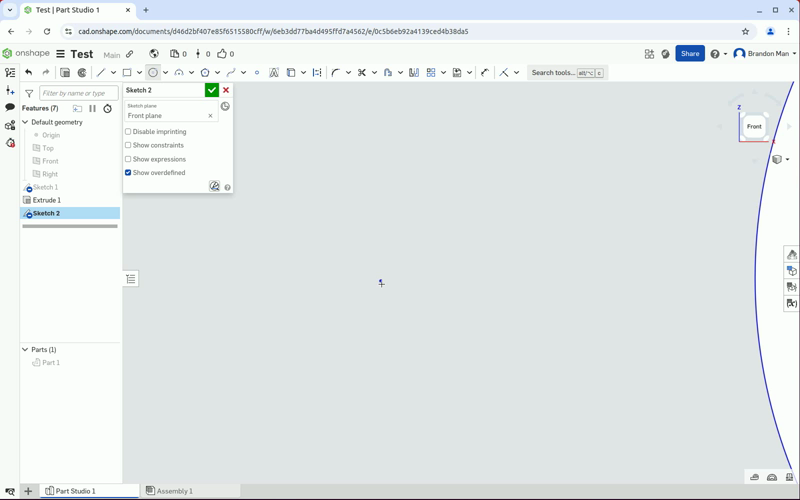
scroll(-6)
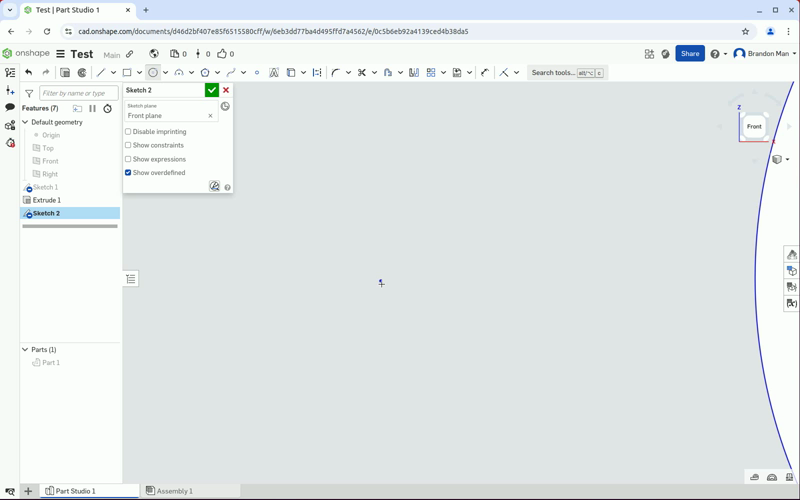
scroll(-6)
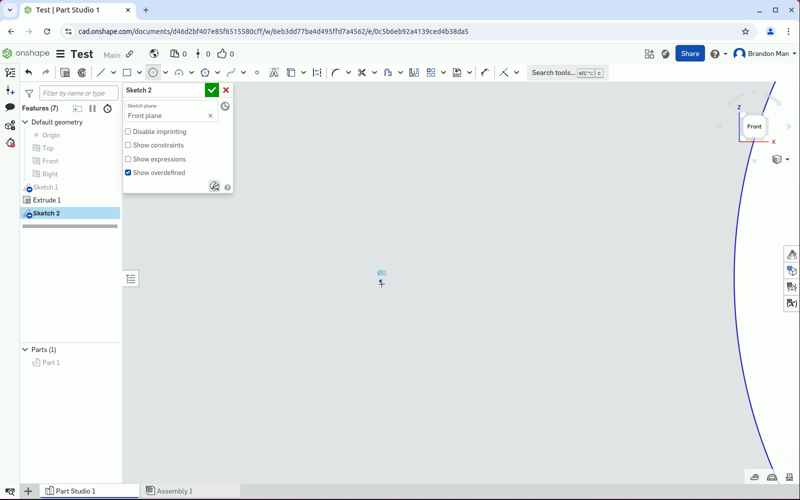
scroll(-6)
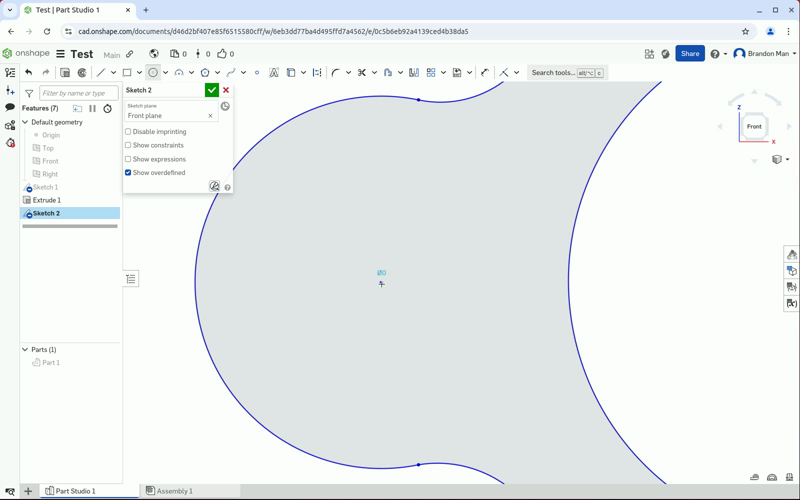
scroll(-6)
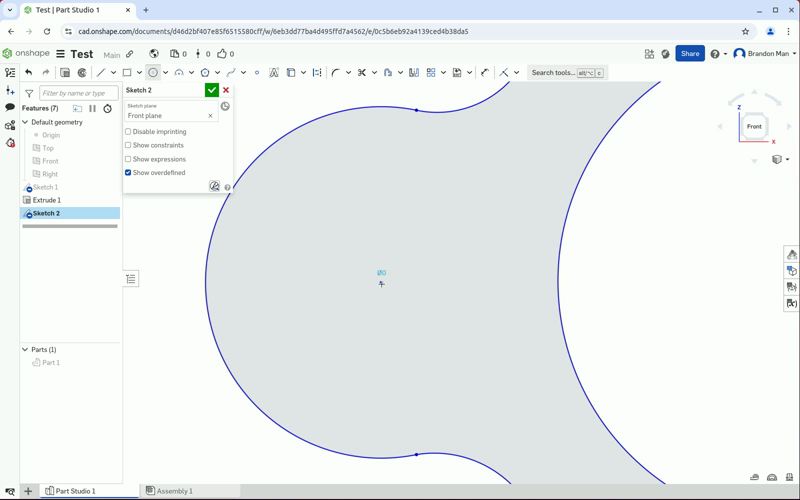
scroll(-6)
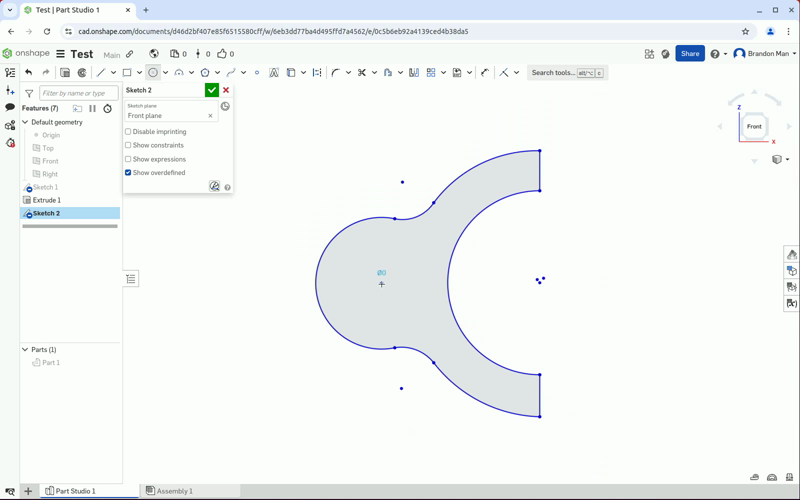
scroll(-6)
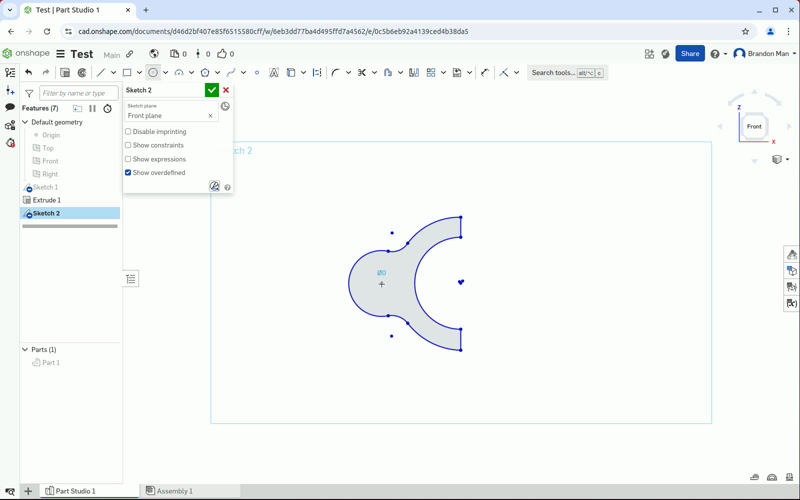
key_up(shift)
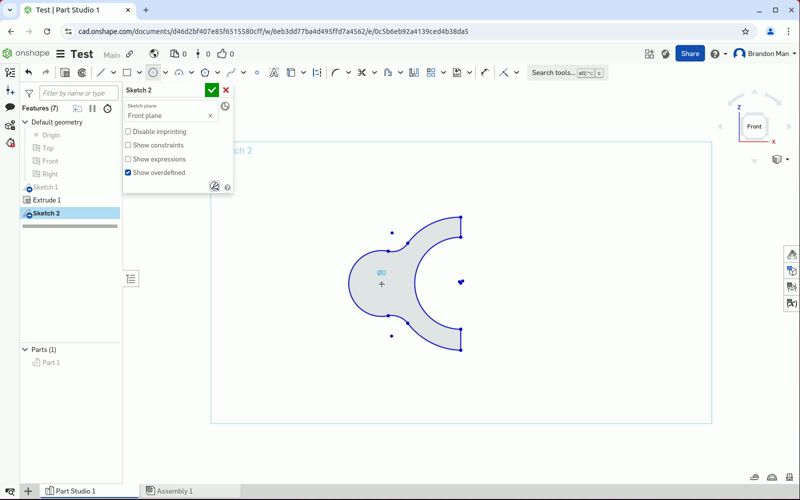
mouse_move(395, 283)
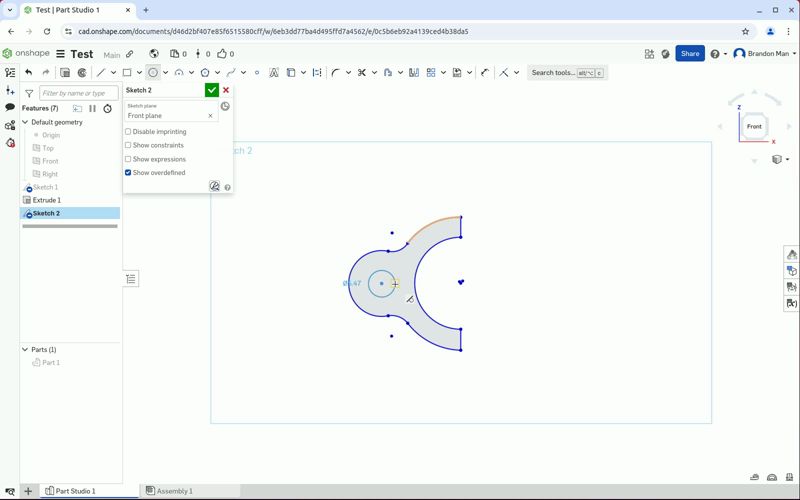
click(395, 283)
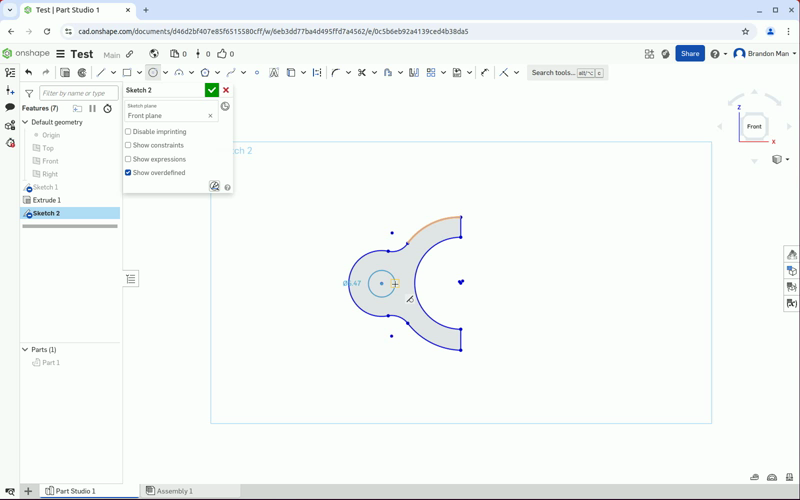
key(esc)
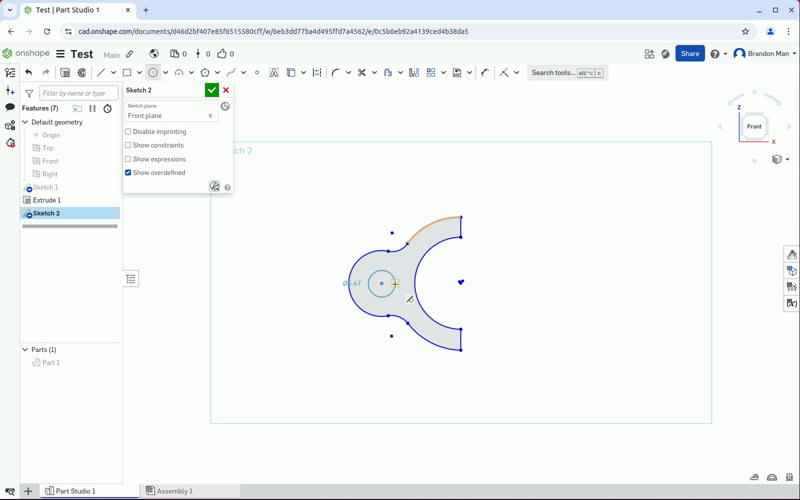
mouse_move(450, 313)
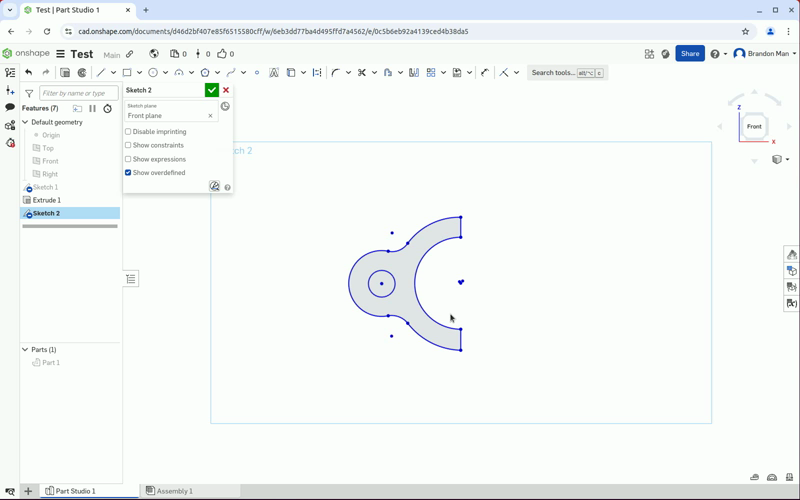
click(450, 313)
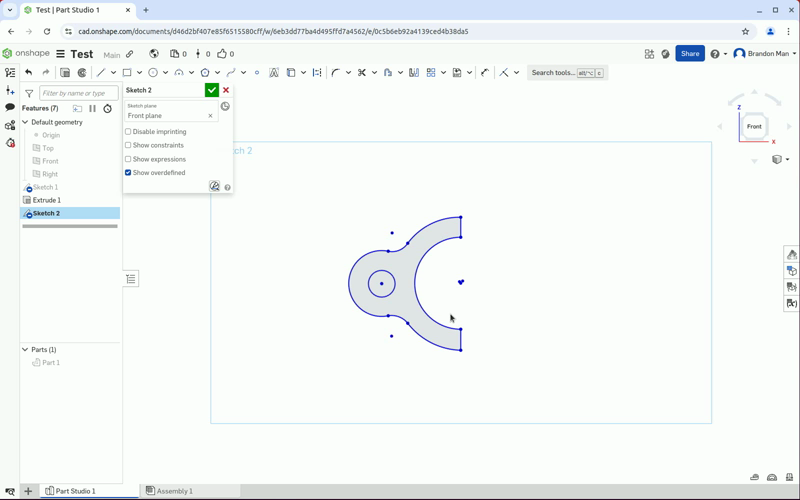
mouse_move(73, 352)
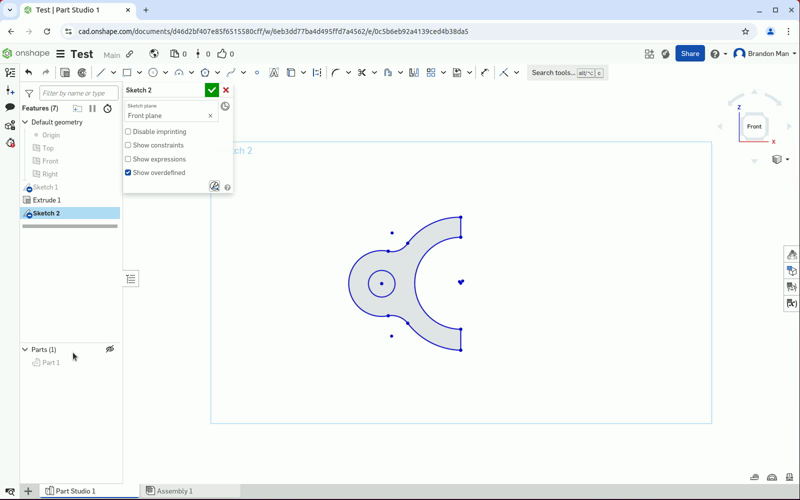
key(shift+y)
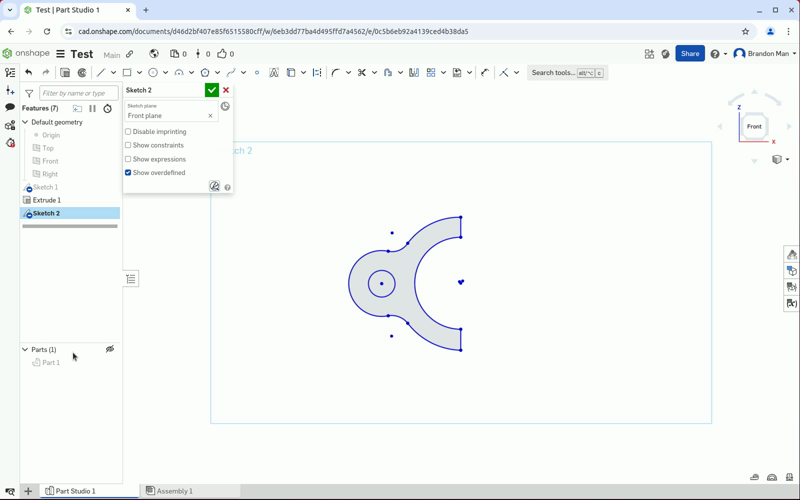
key(shift+e)
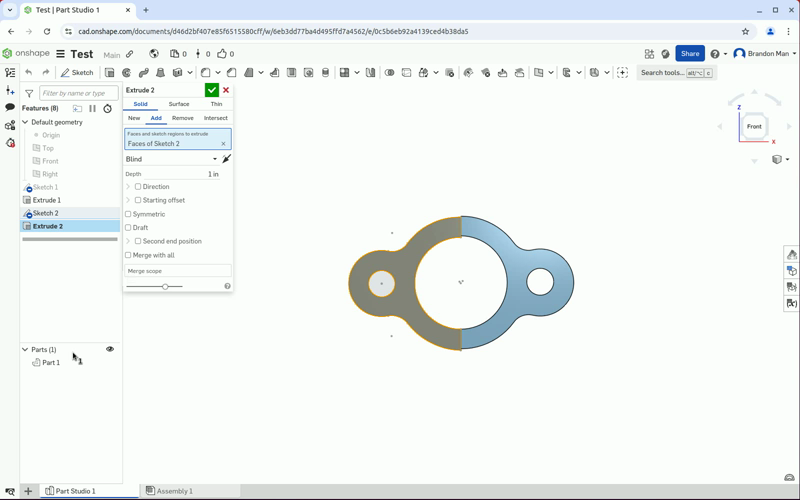
mouse_move(143, 106)
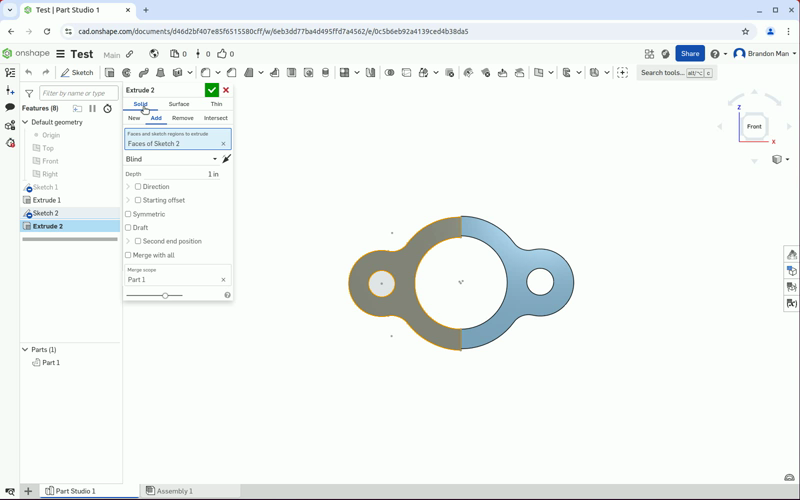
click(143, 106)
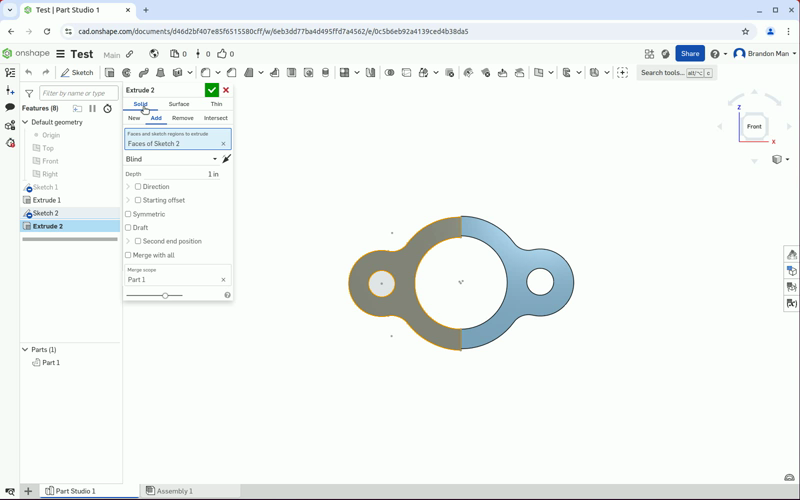
mouse_move(137, 120)
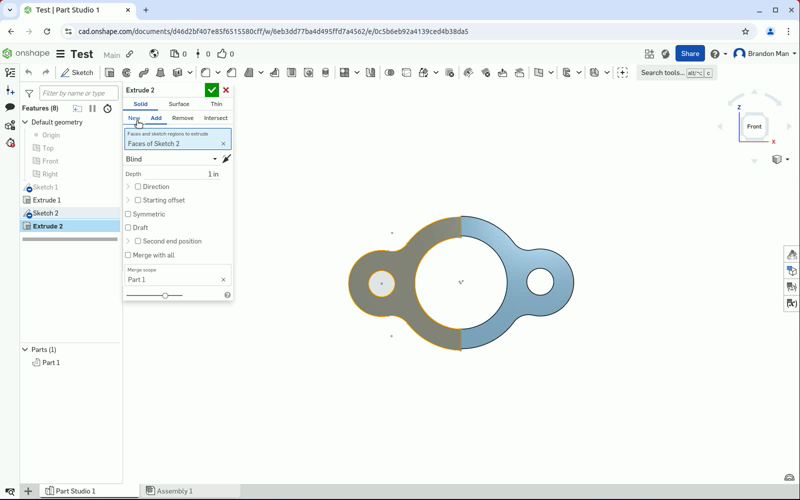
click(137, 120)
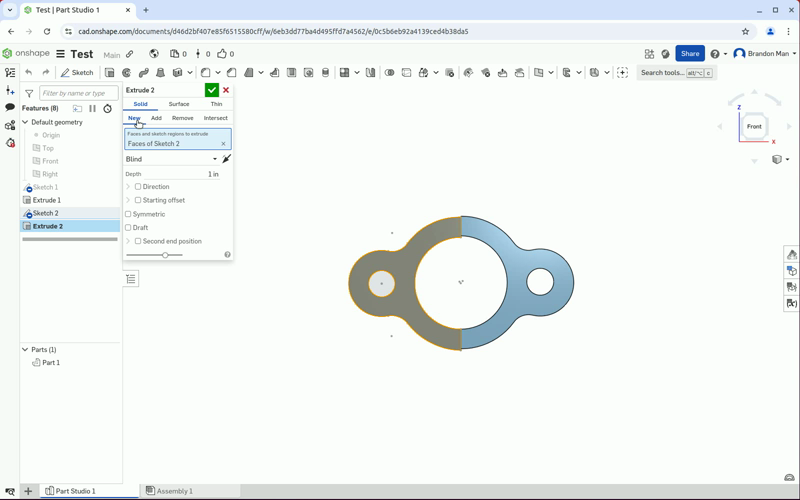
key(tab, 4)
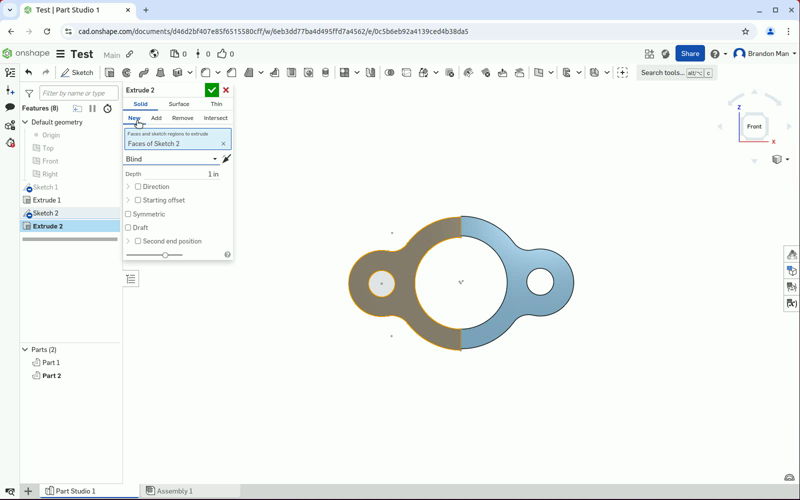
text(1.444)
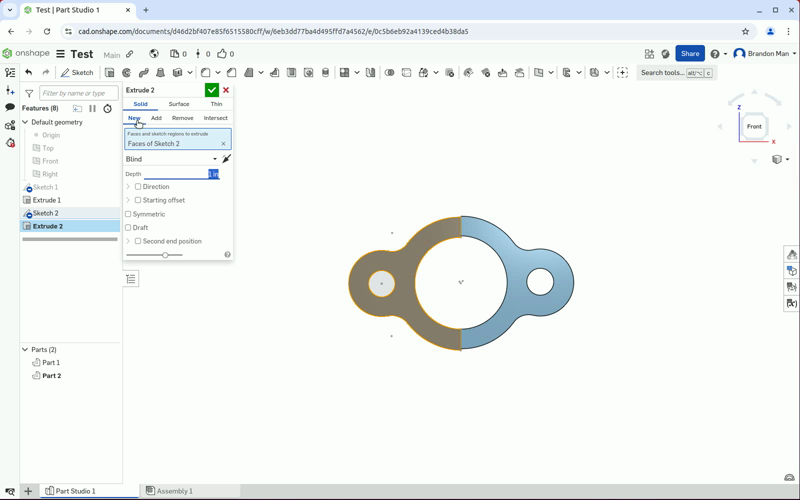
key(enter)
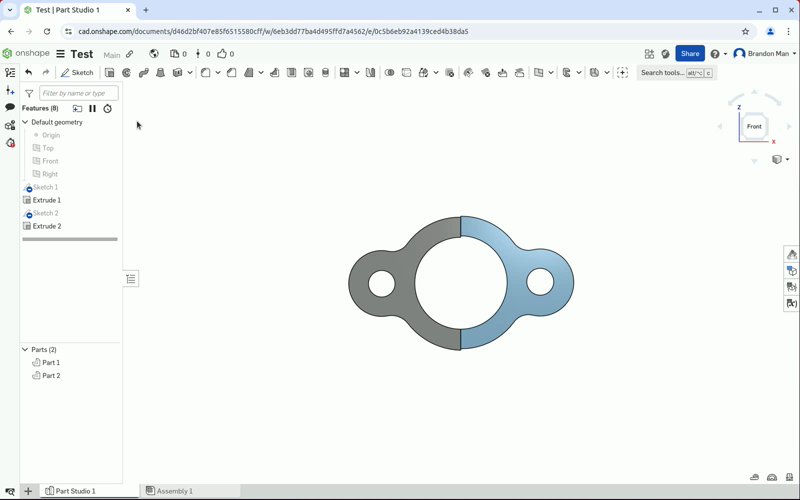
key(shift+h)
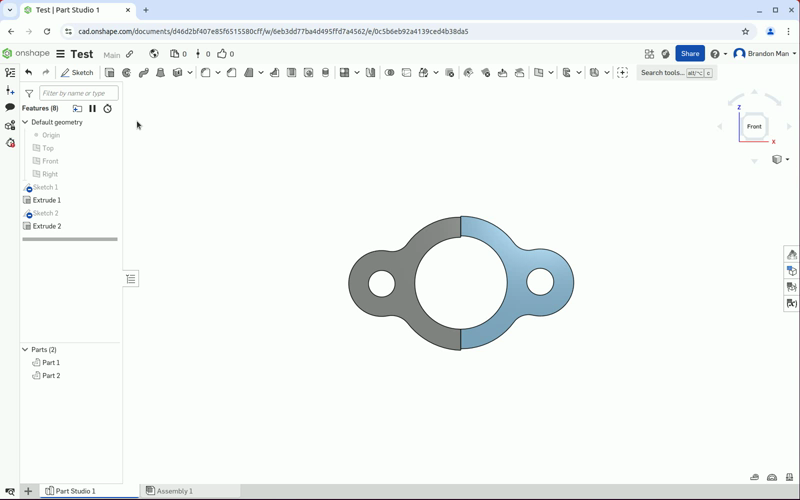
key(shift+h)
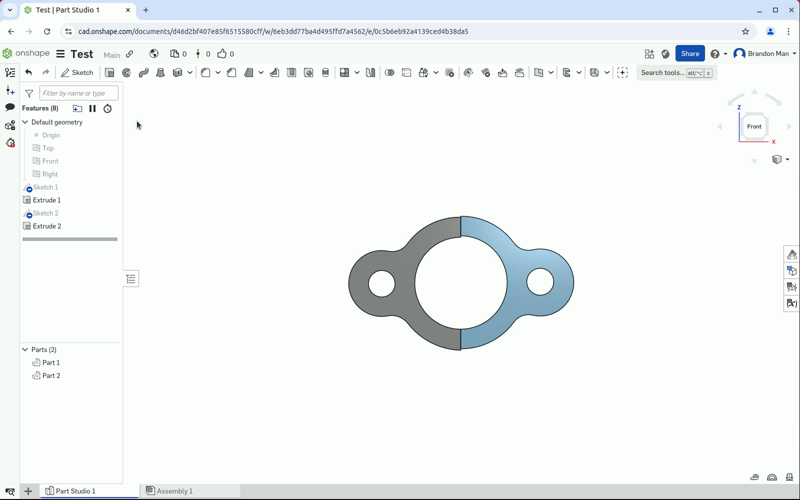
key(shift+7)
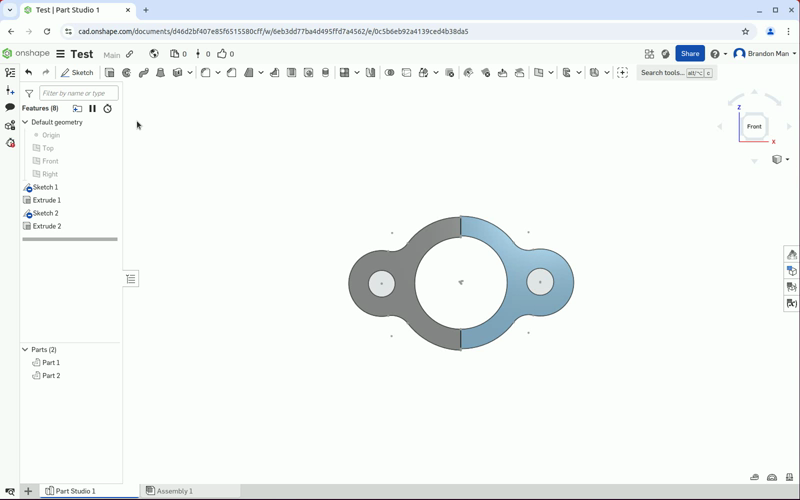
key(left, 2)
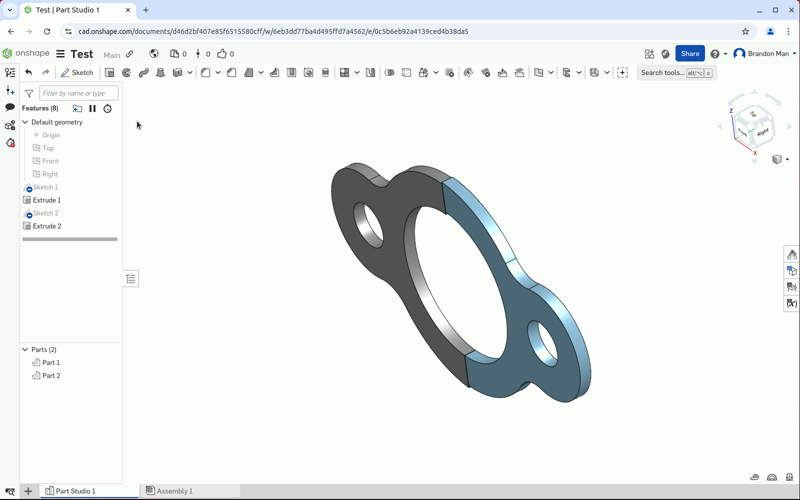
key(down, 2)
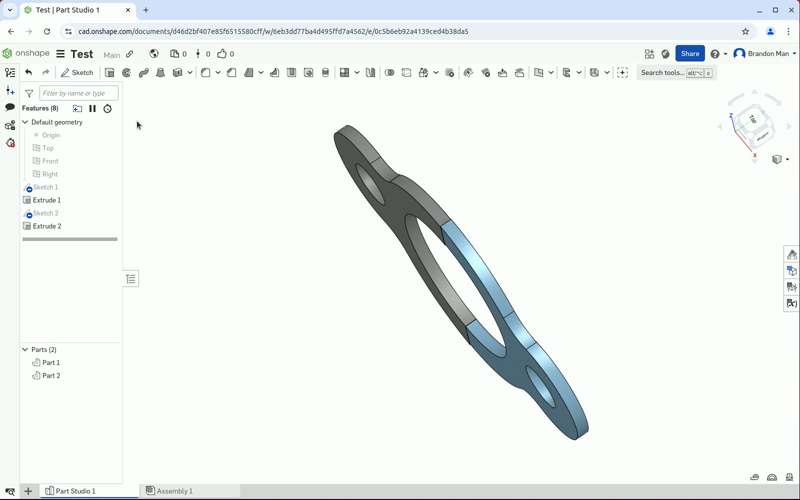
key(up, 2)
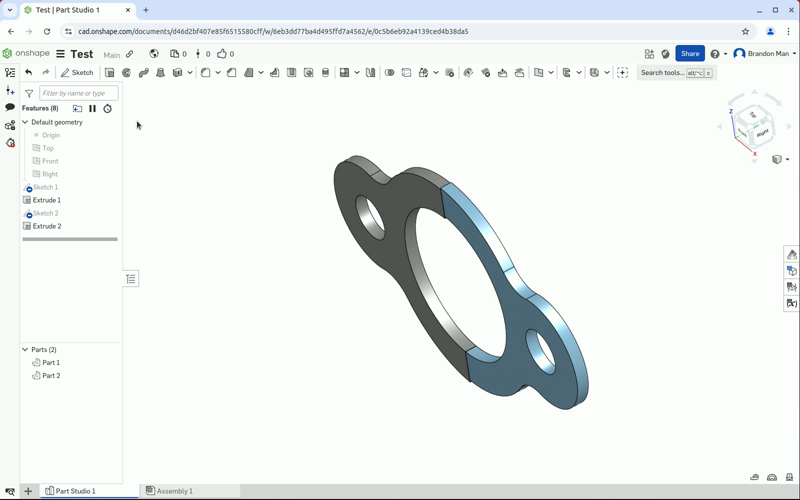
key(right, 2)
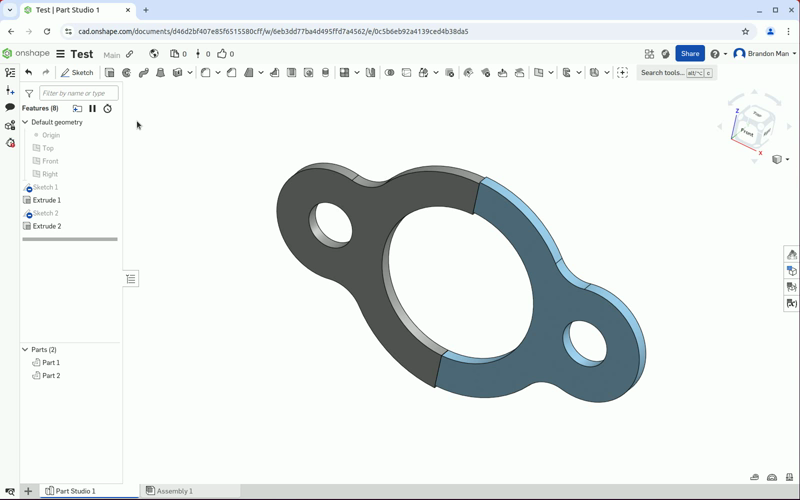
mouse_move(73, 189)
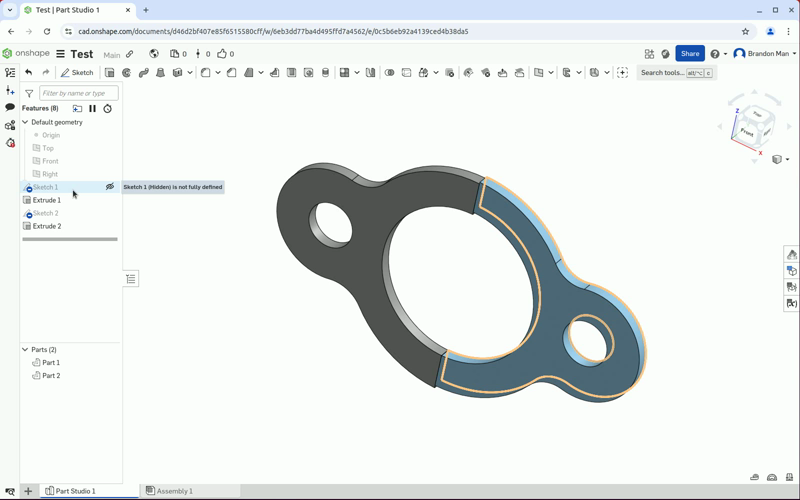
click(73, 189)